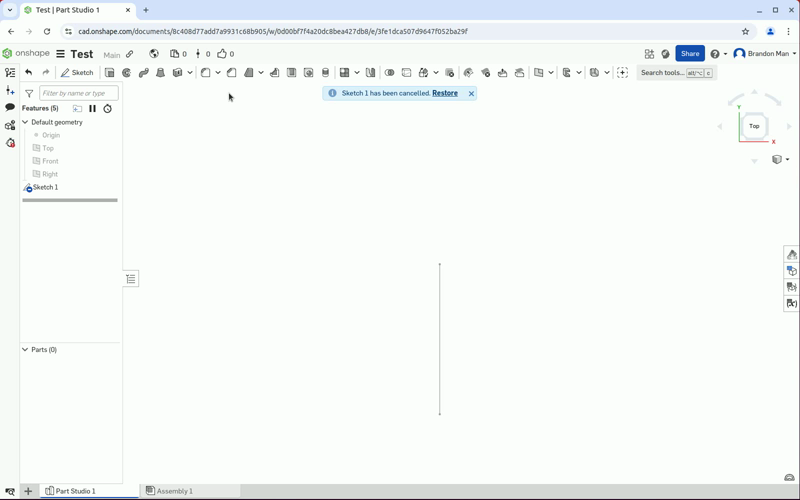
key(shift+h)
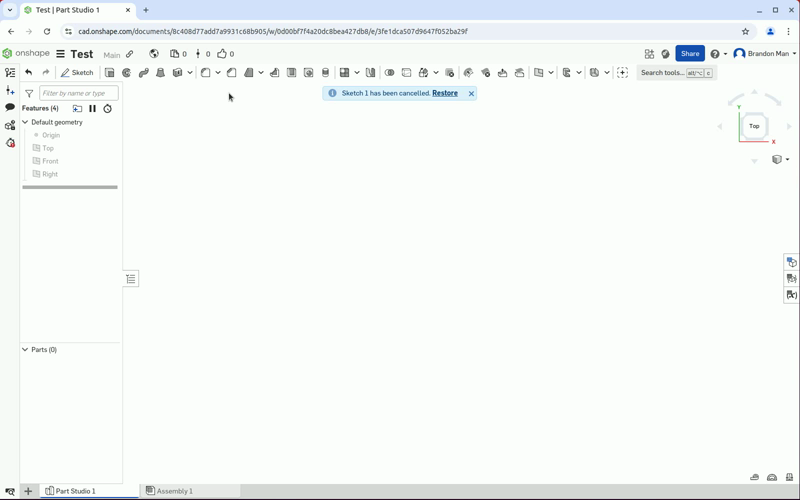
mouse_move(73, 352)
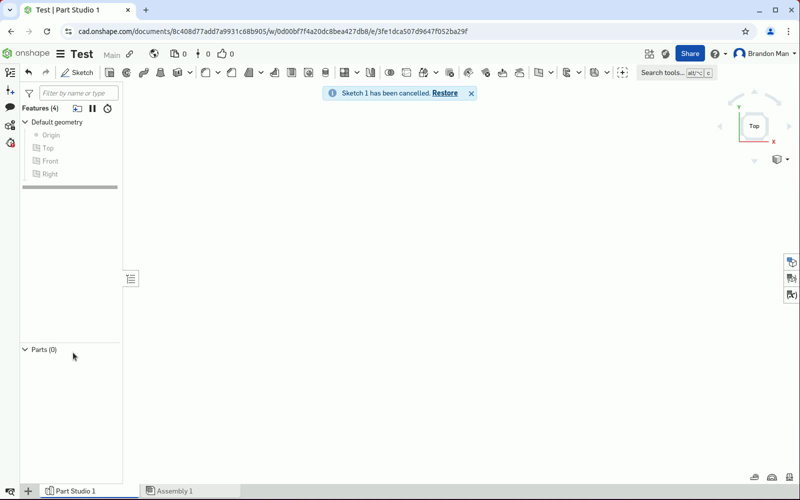
key(y)
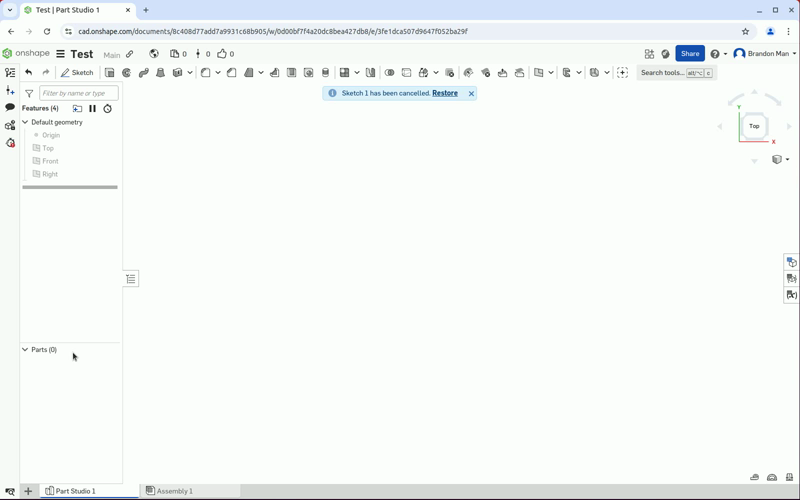
key(shift+p)
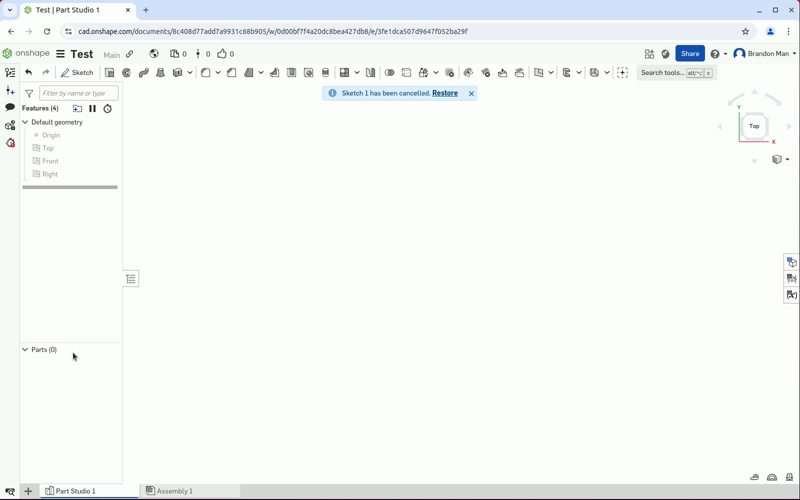
key(space)
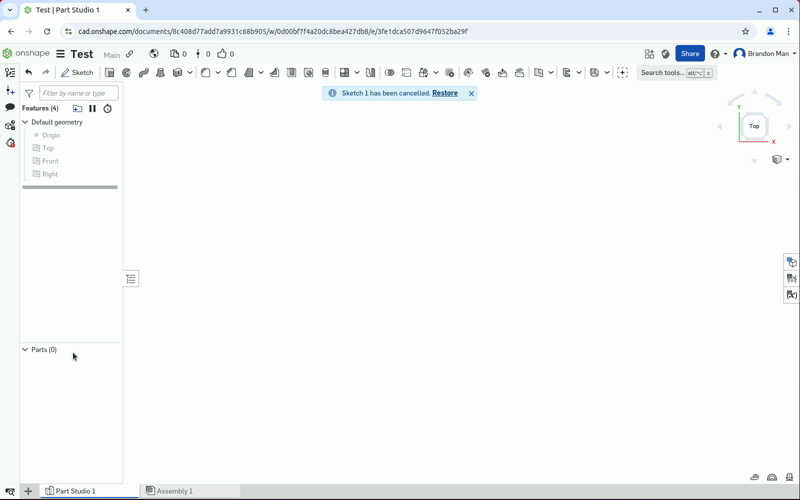
key_down(shift)
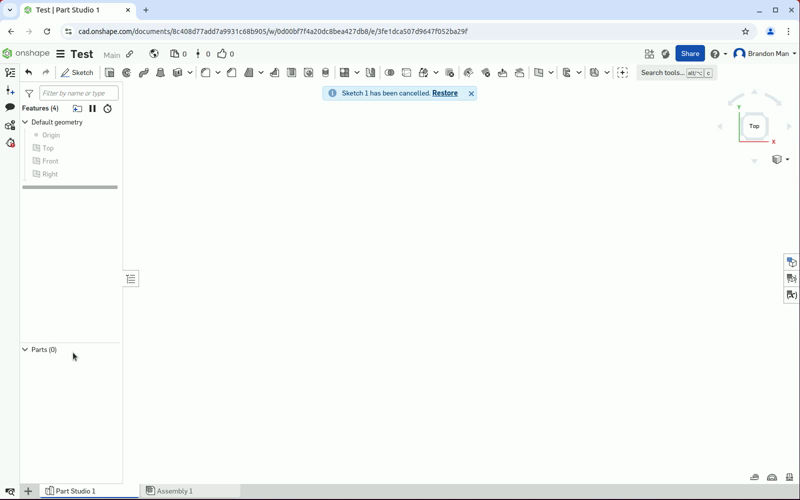
key(up)
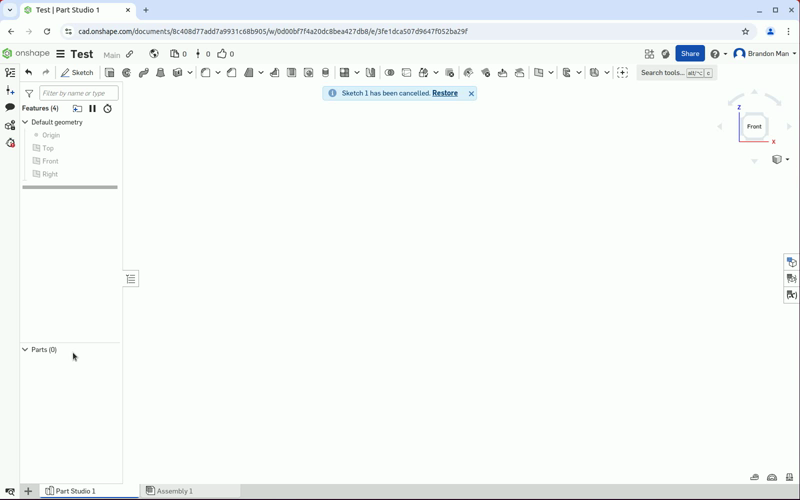
key_up(shift)
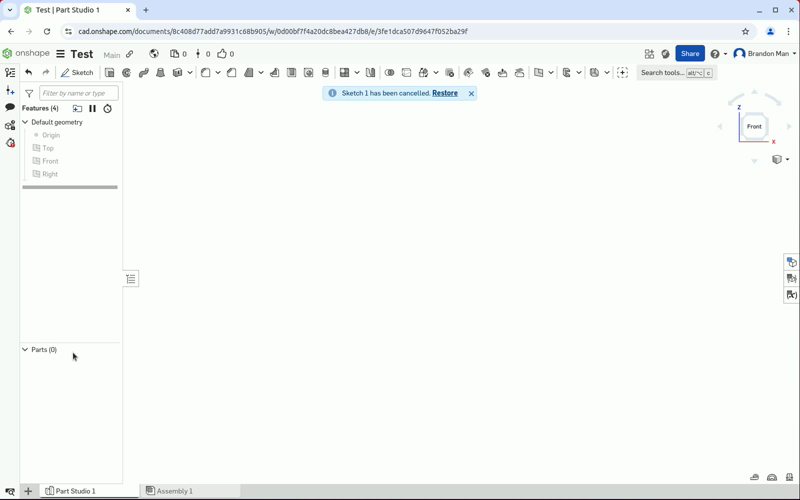
mouse_move(73, 352)
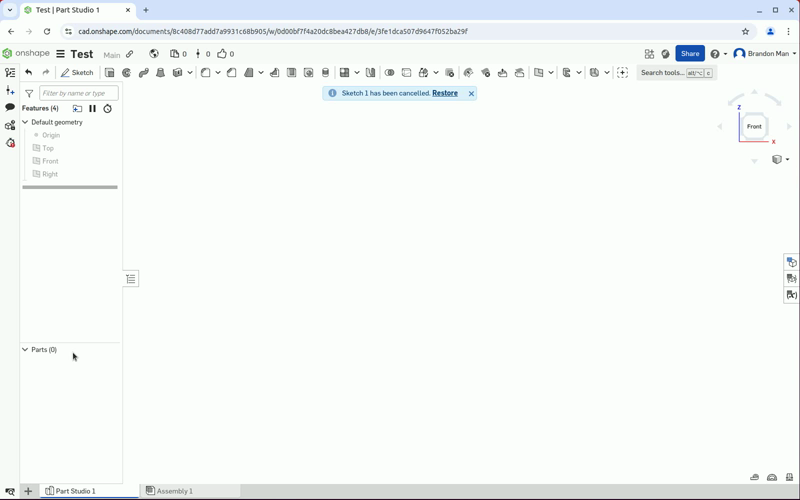
key(shift+y)
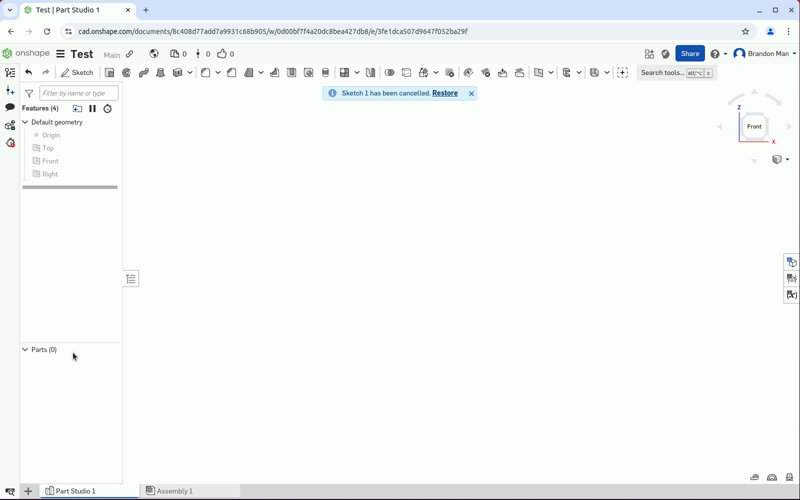
key(shift+s)
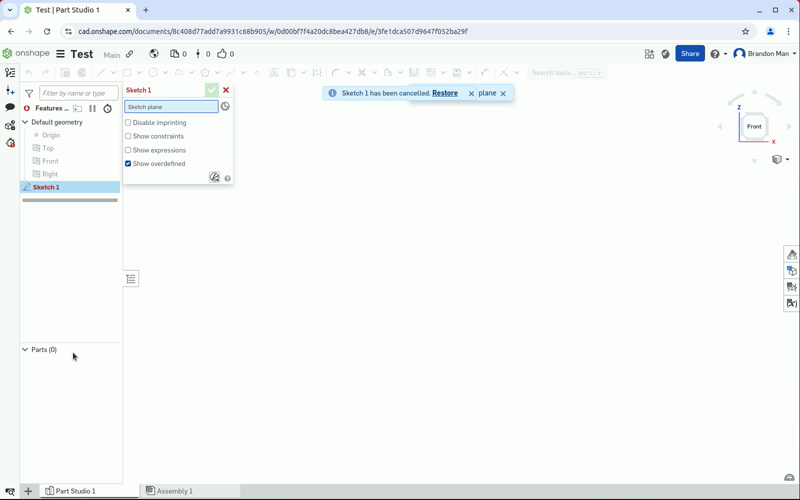
mouse_move(73, 163)
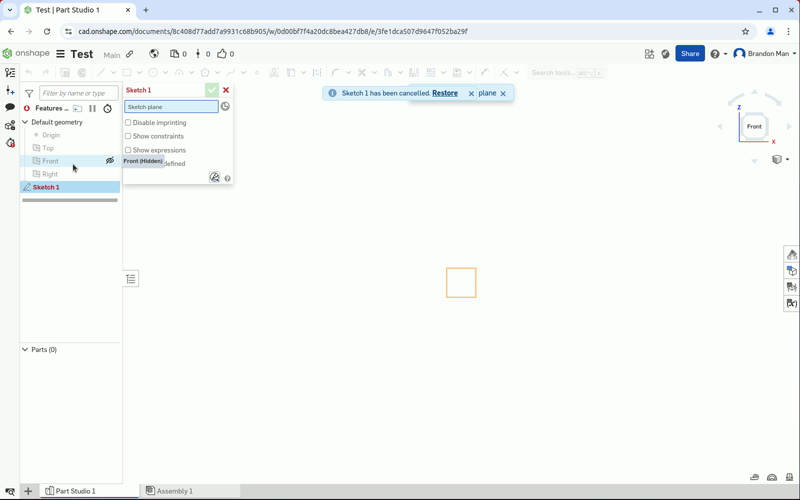
click(73, 163)
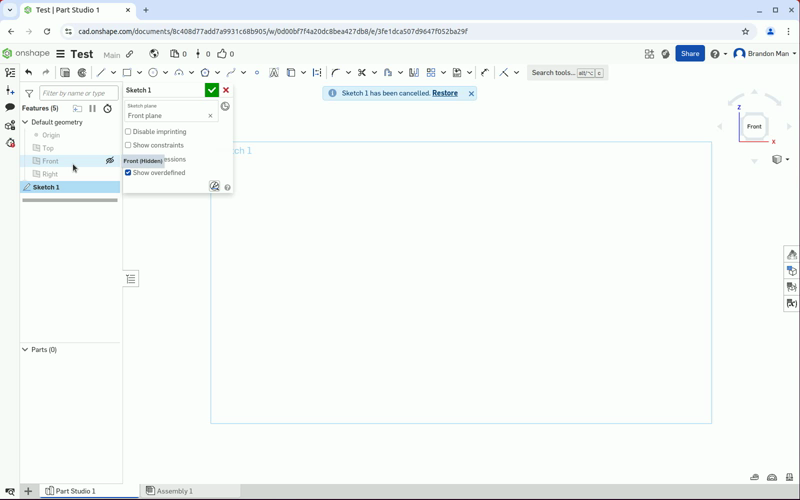
mouse_move(73, 352)
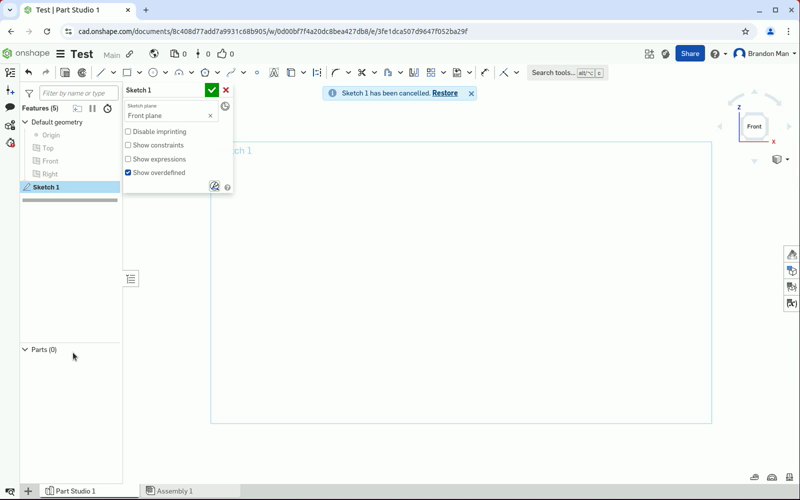
key(y)
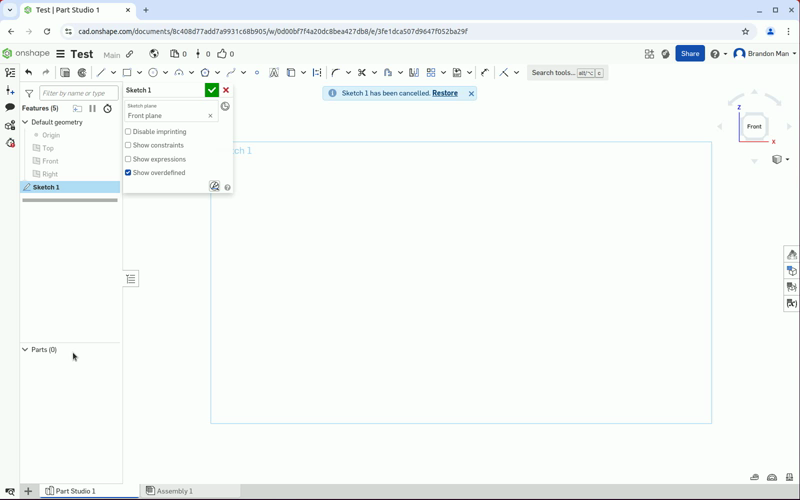
key(l)
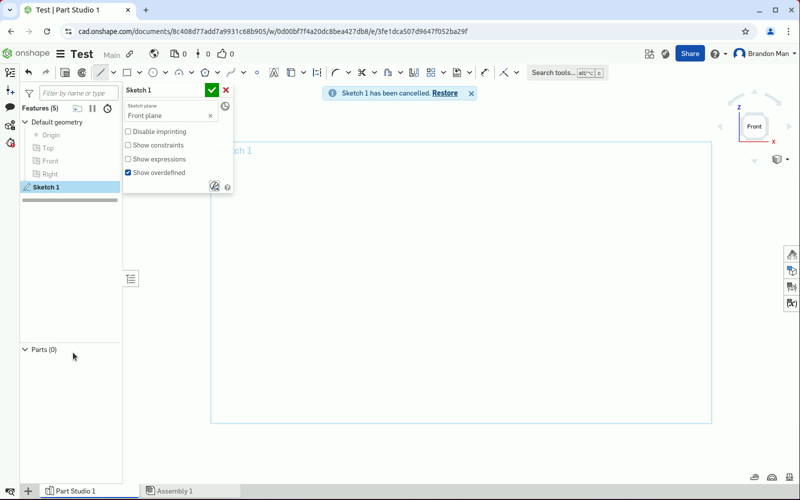
key_down(shift)
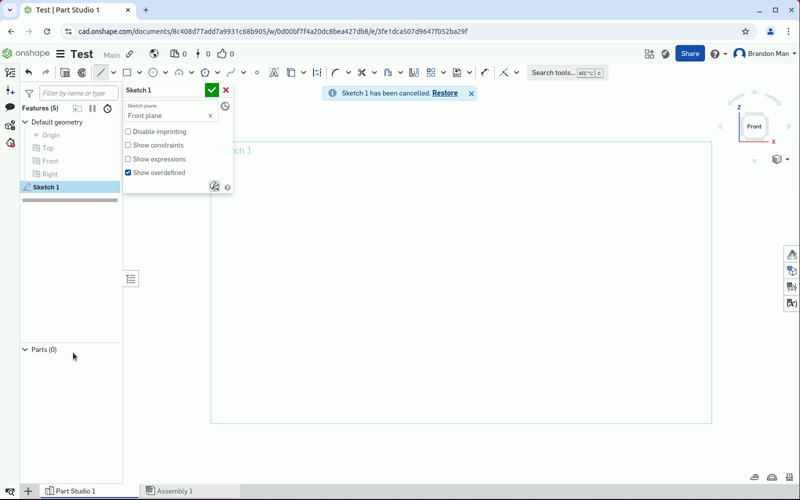
mouse_move(348, 282)
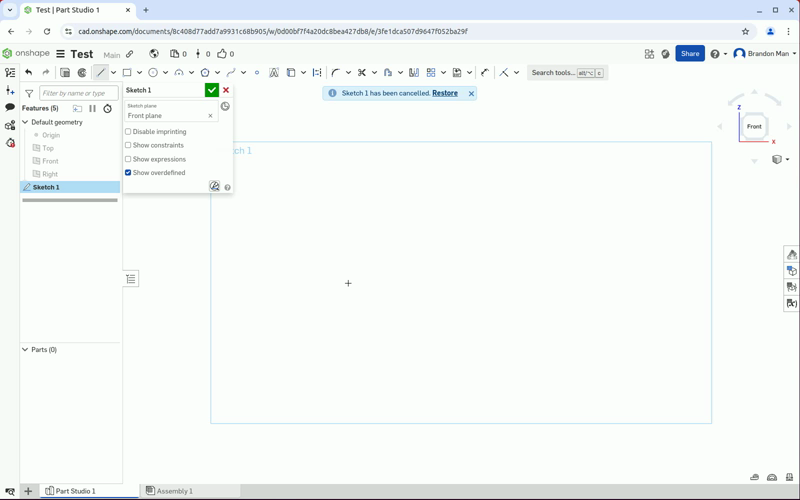
click(348, 282)
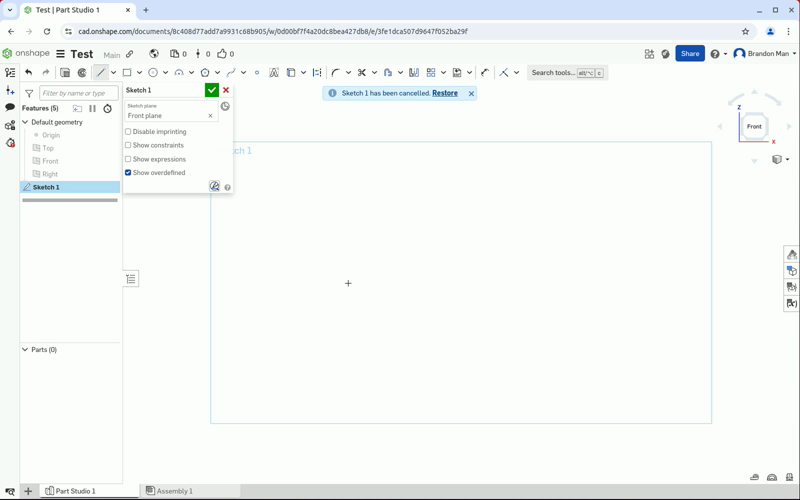
key_up(shift)
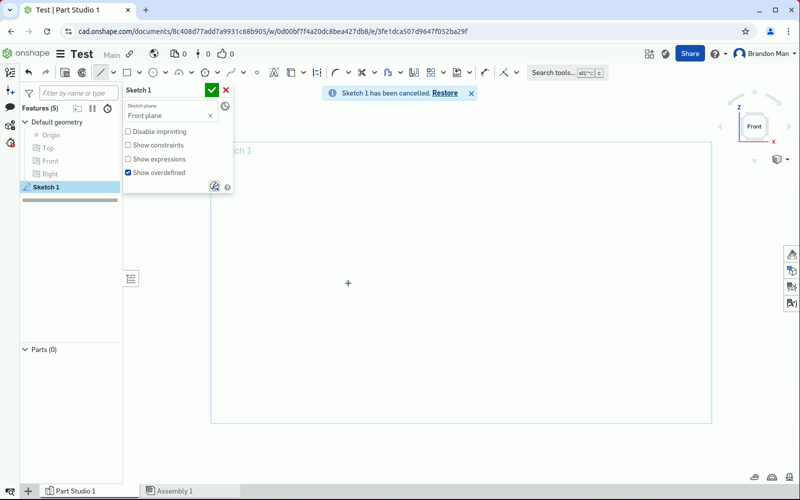
key_down(shift)
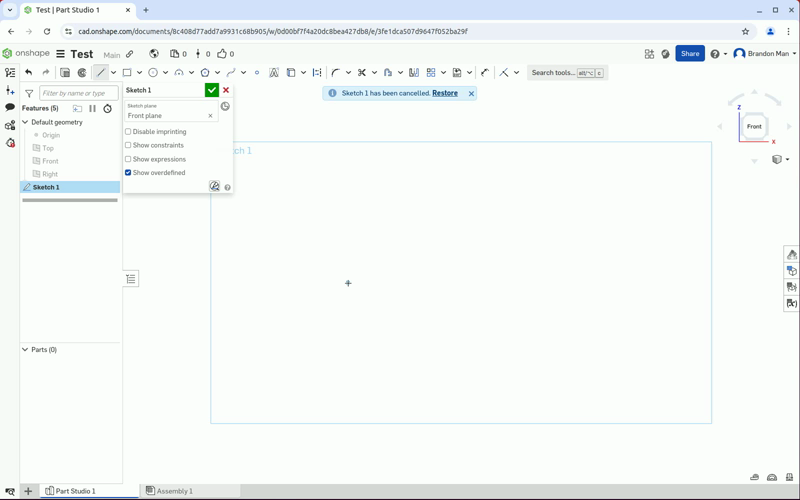
mouse_move(534, 282)
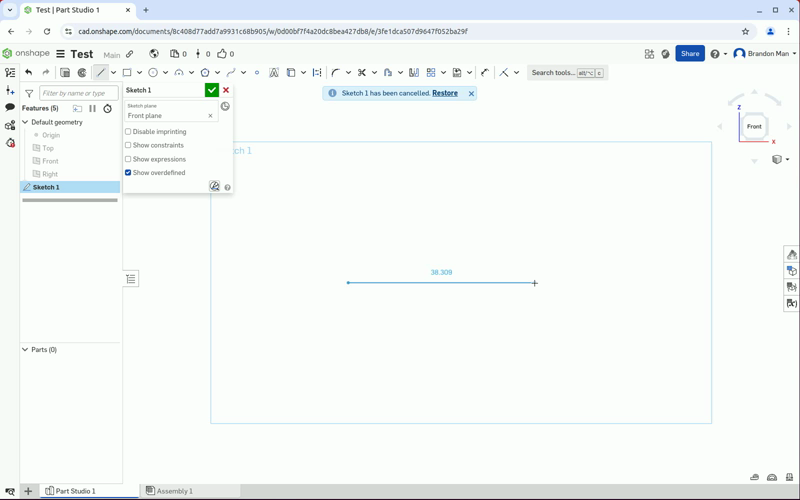
click(534, 282)
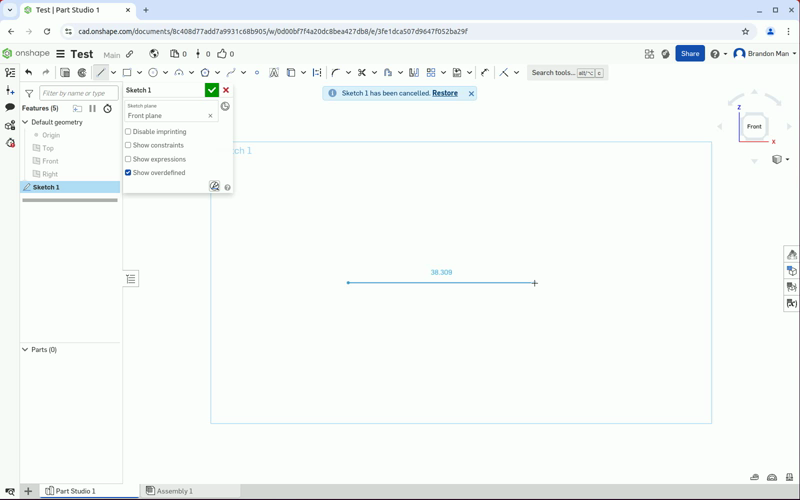
key_up(shift)
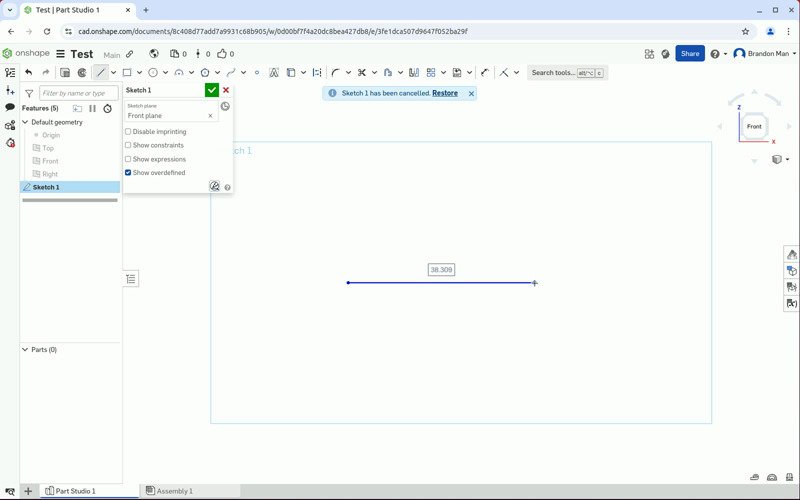
key_down(shift)
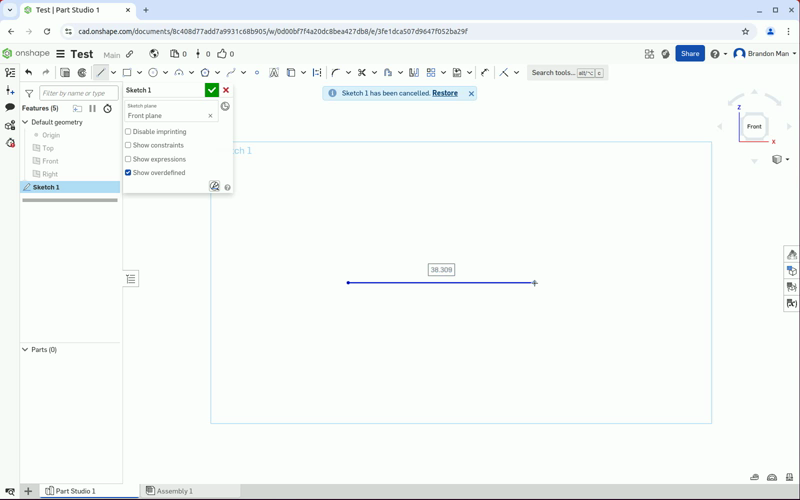
mouse_move(564, 282)
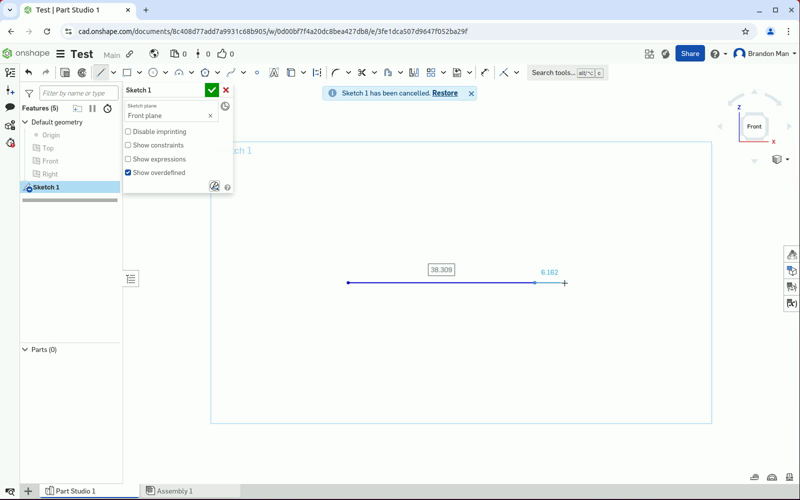
mouse_move(534, 276)
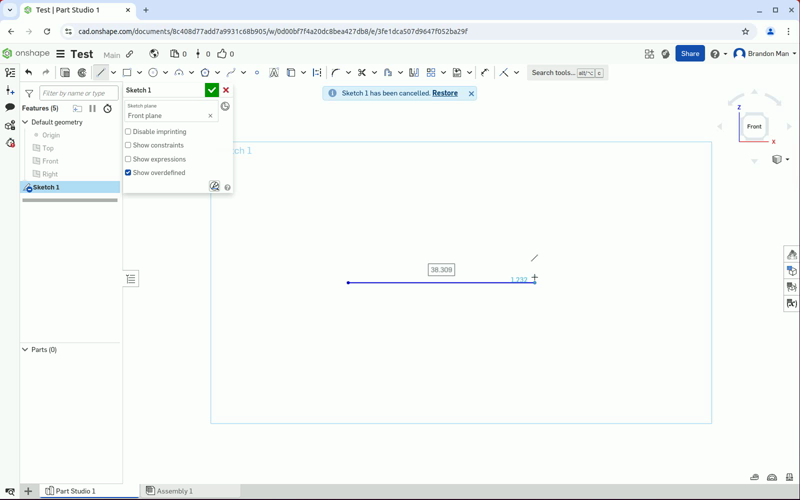
scroll(6)
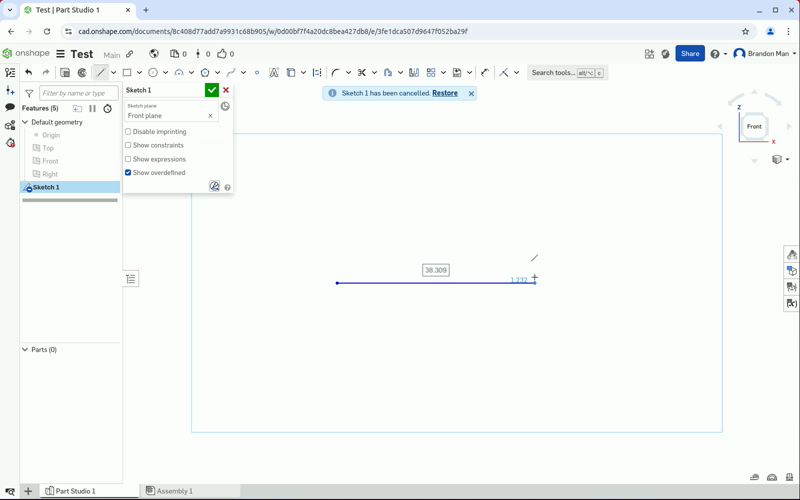
scroll(6)
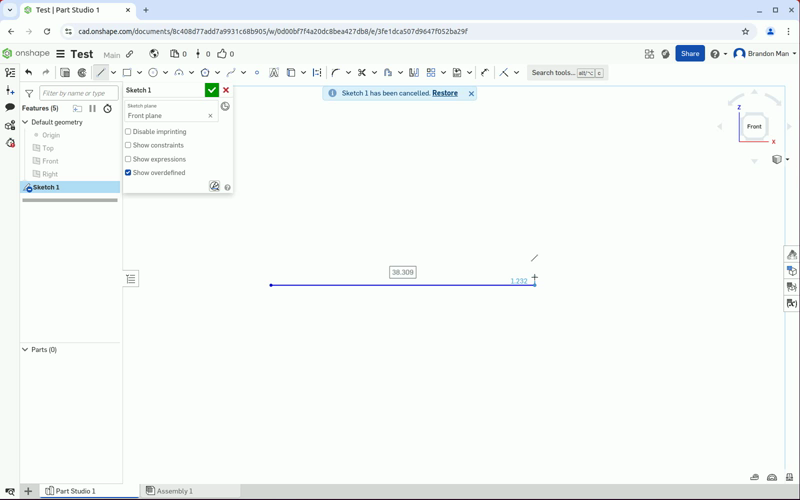
scroll(6)
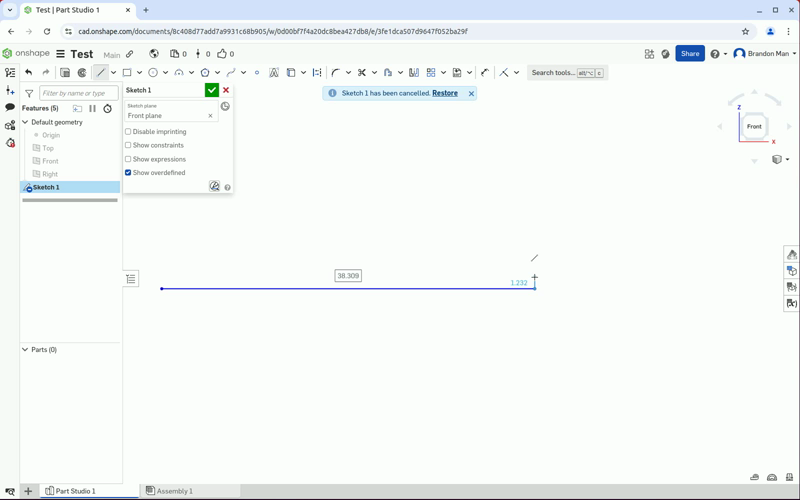
scroll(6)
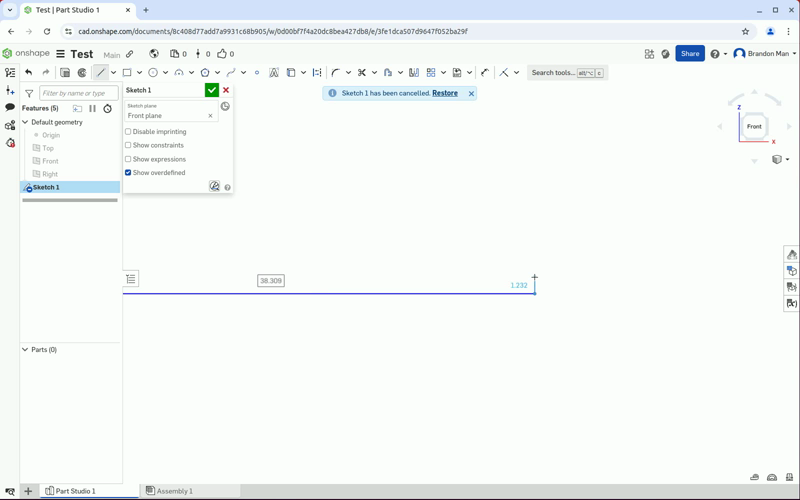
scroll(6)
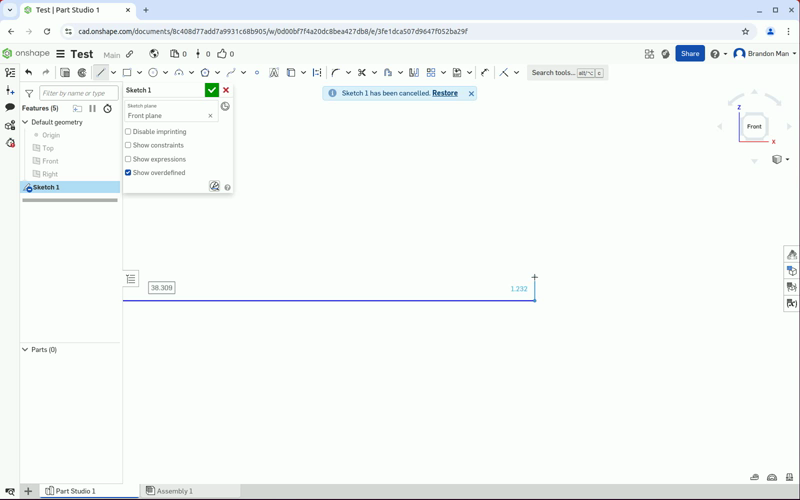
scroll(6)
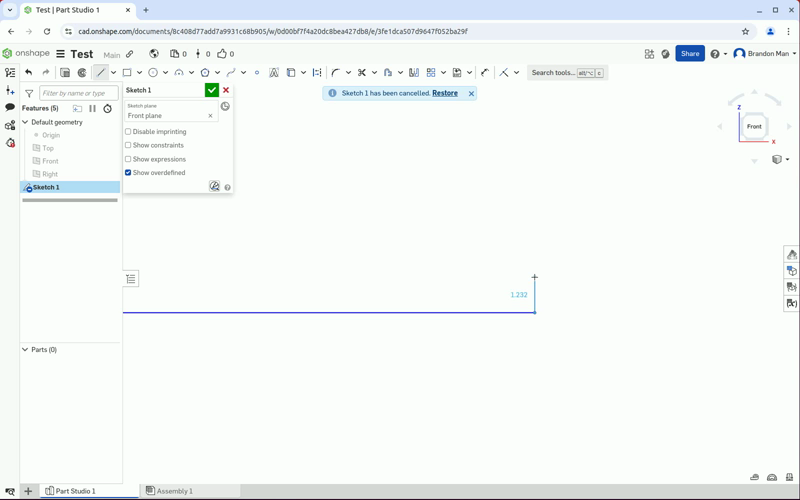
scroll(6)
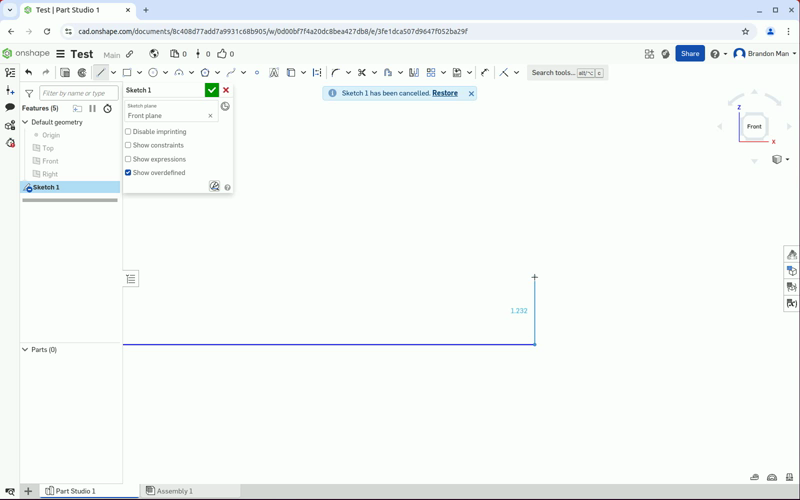
click(534, 276)
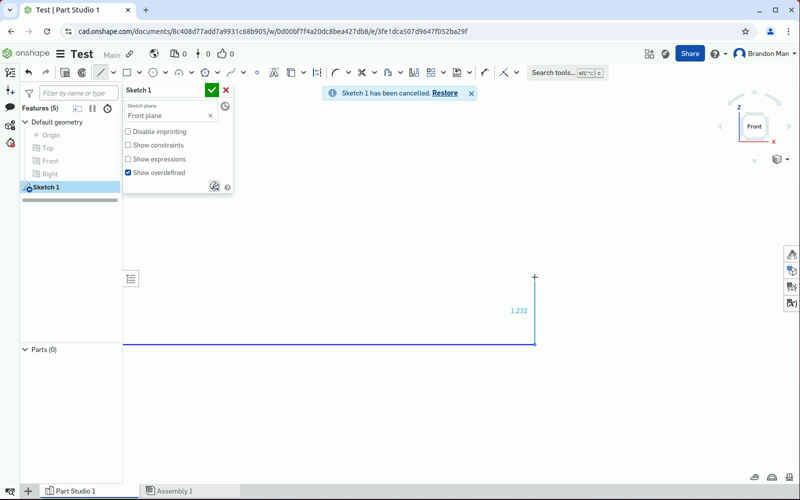
scroll(-6)
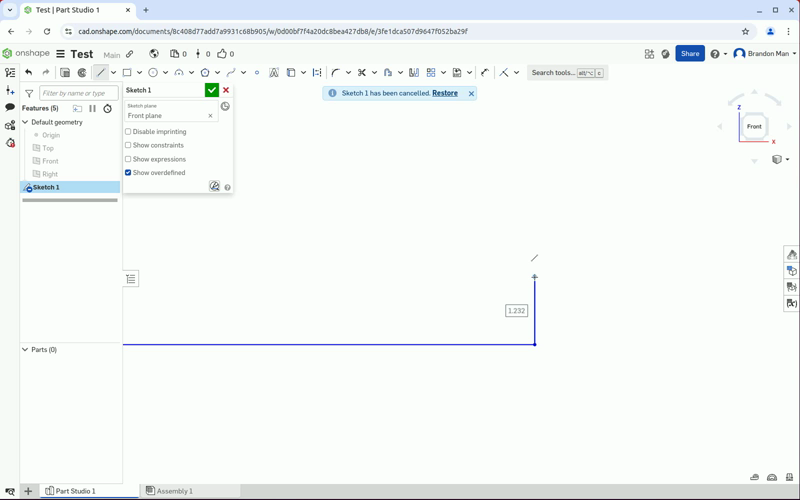
scroll(-6)
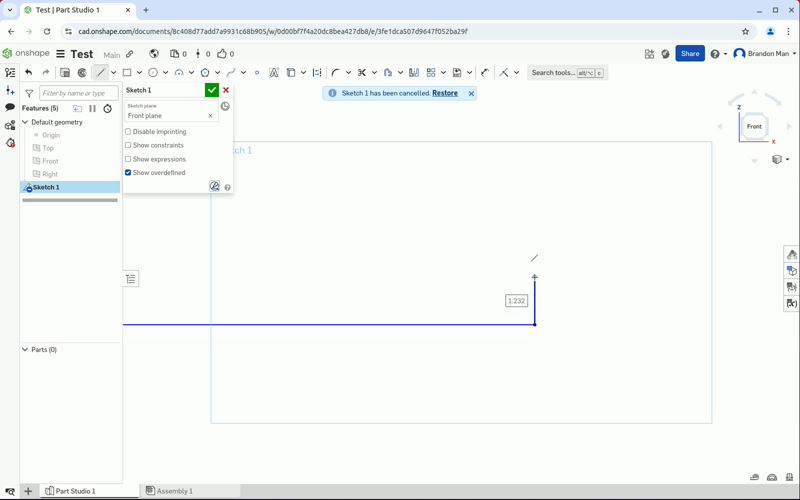
scroll(-6)
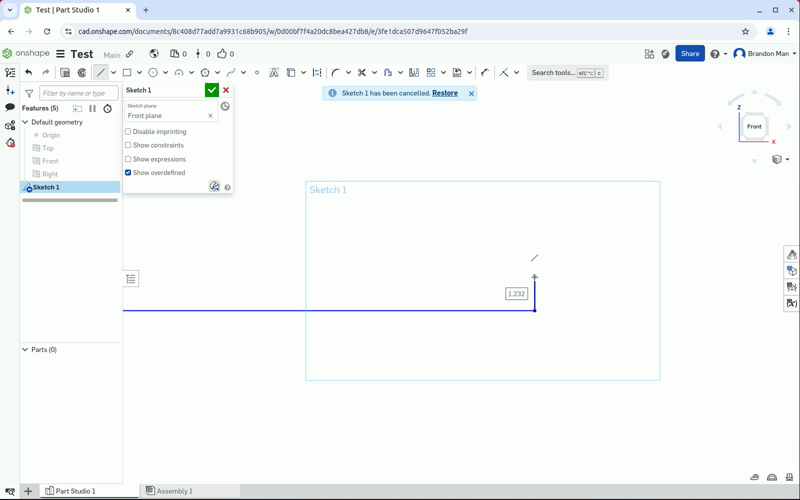
scroll(-6)
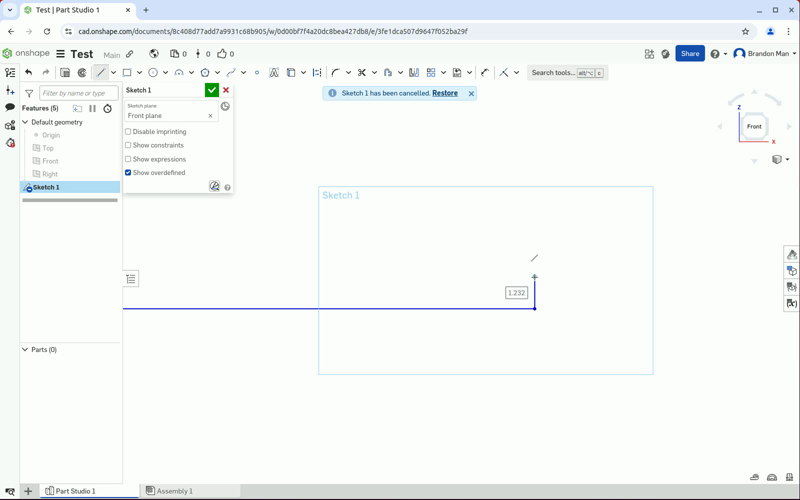
scroll(-6)
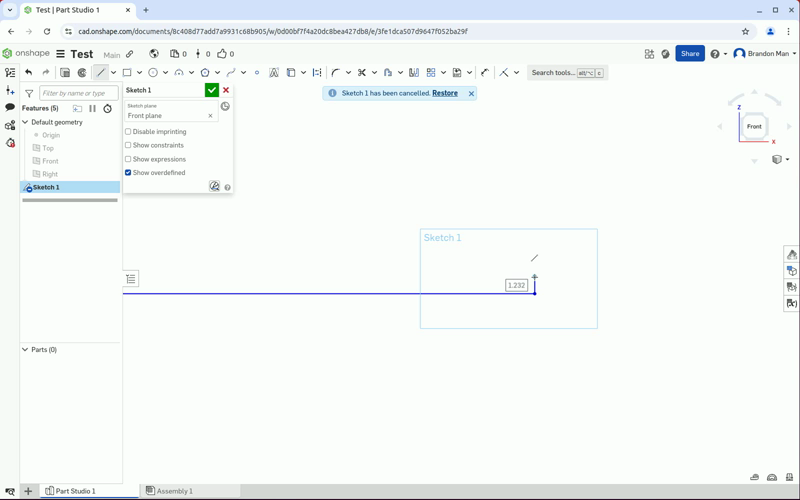
scroll(-6)
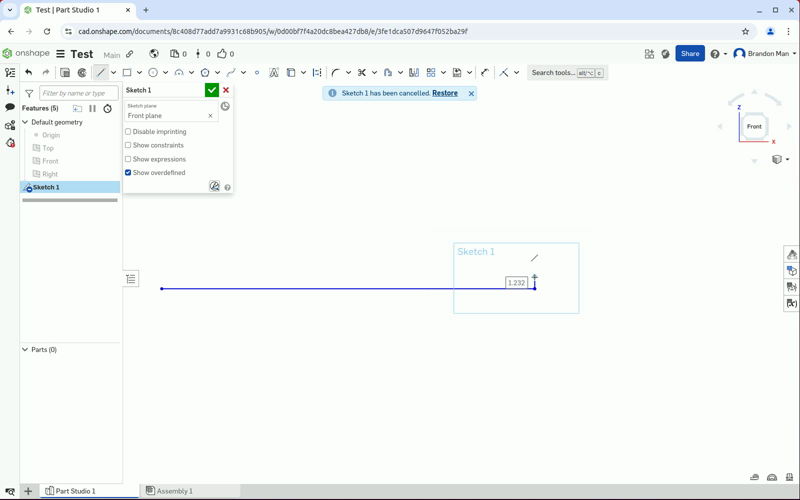
scroll(-6)
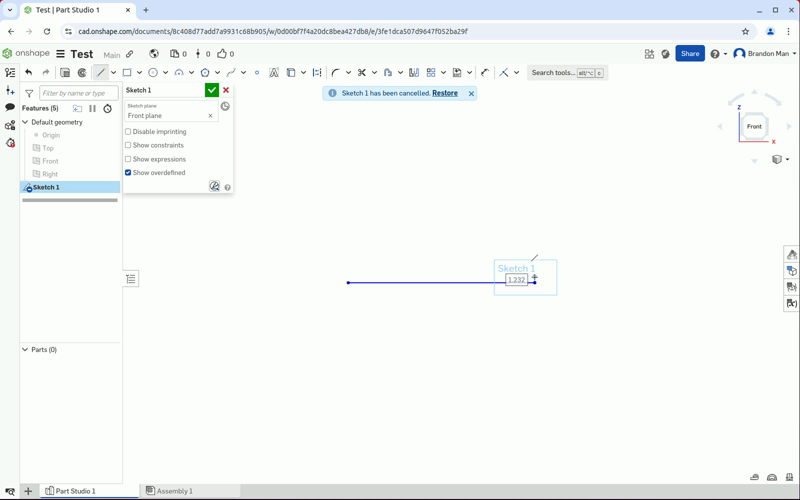
key_up(shift)
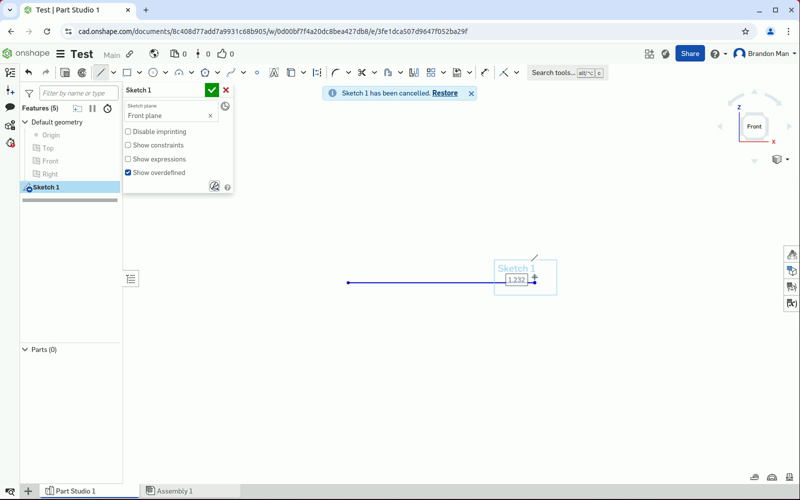
key_down(shift)
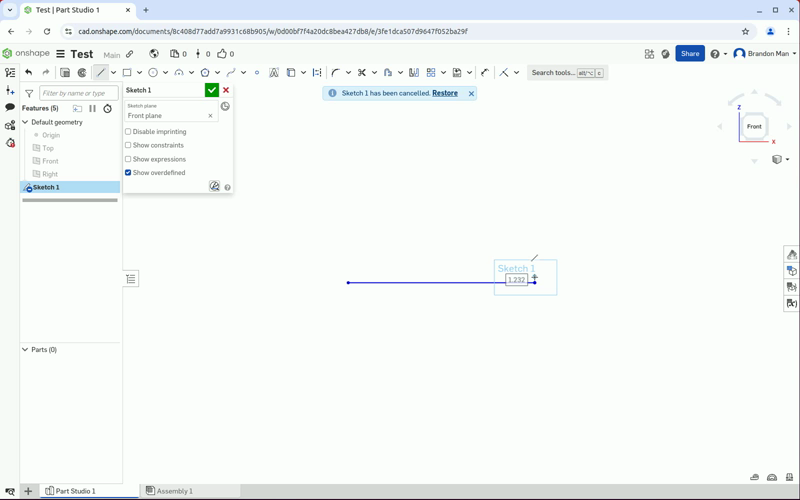
mouse_move(460, 253)
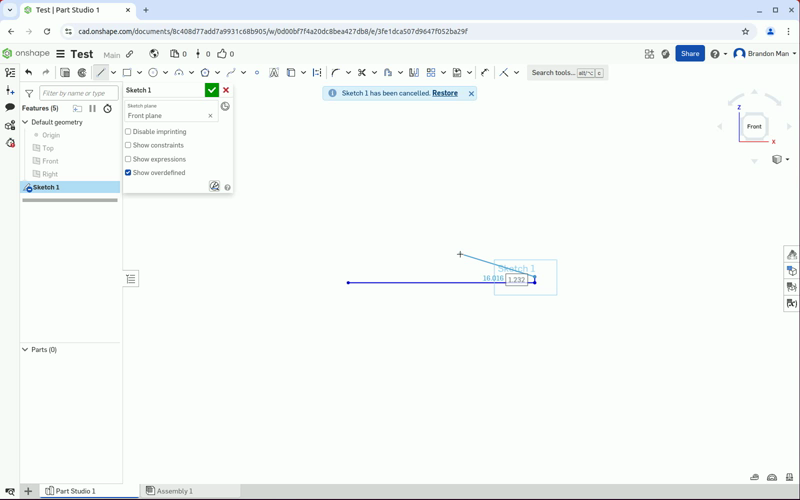
click(460, 253)
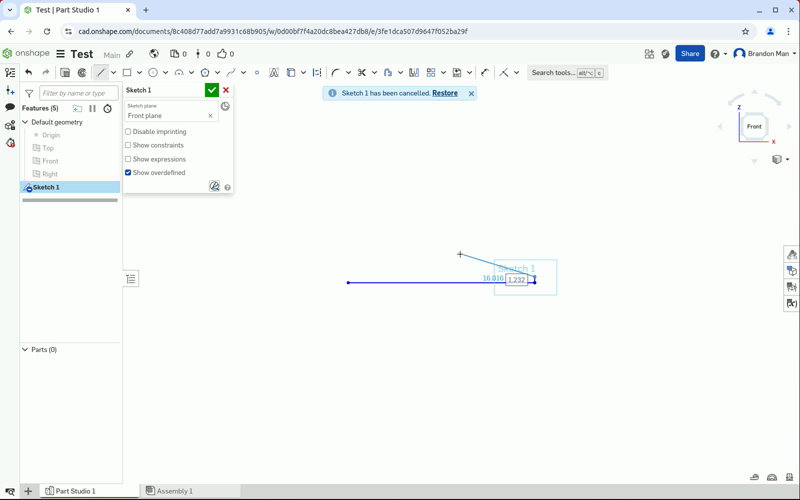
key_up(shift)
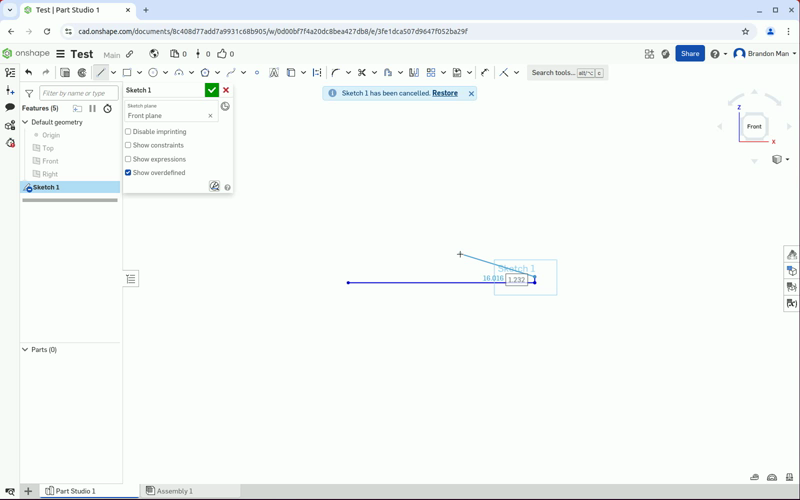
key_down(shift)
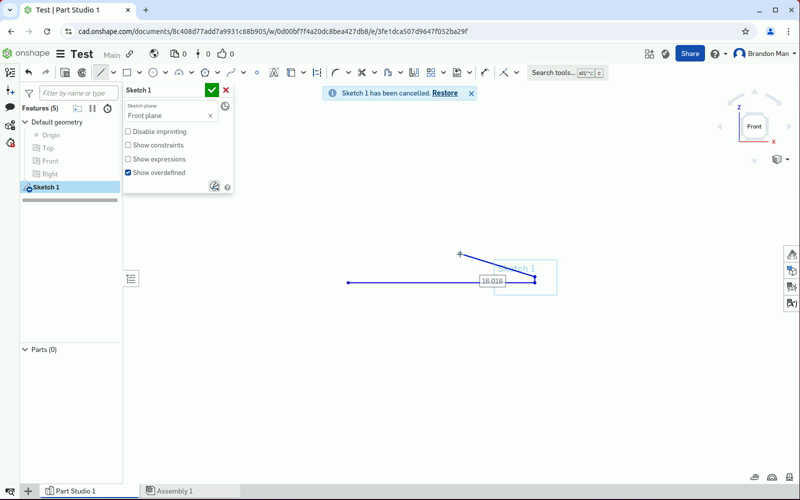
mouse_move(348, 253)
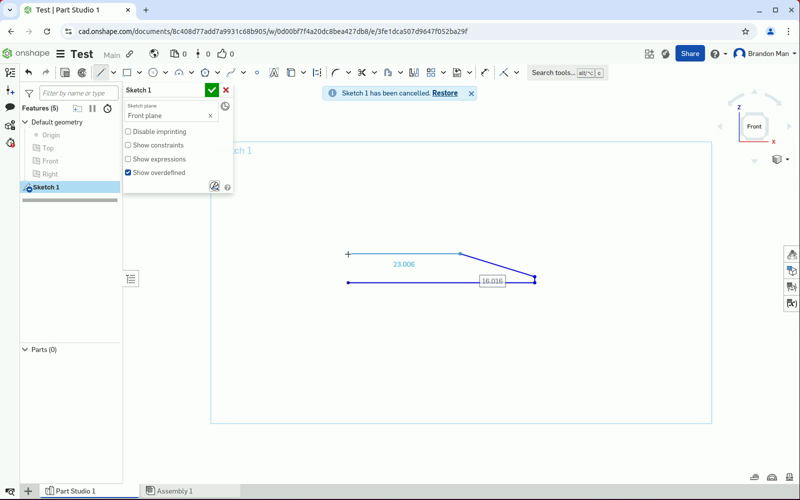
click(348, 253)
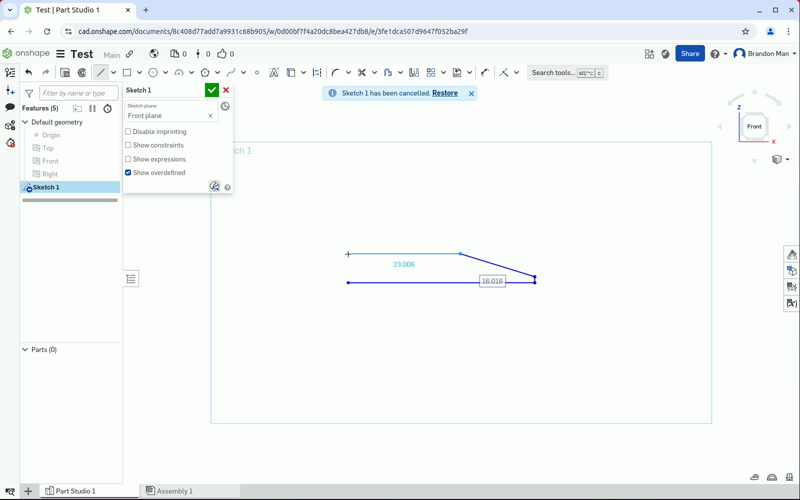
key_up(shift)
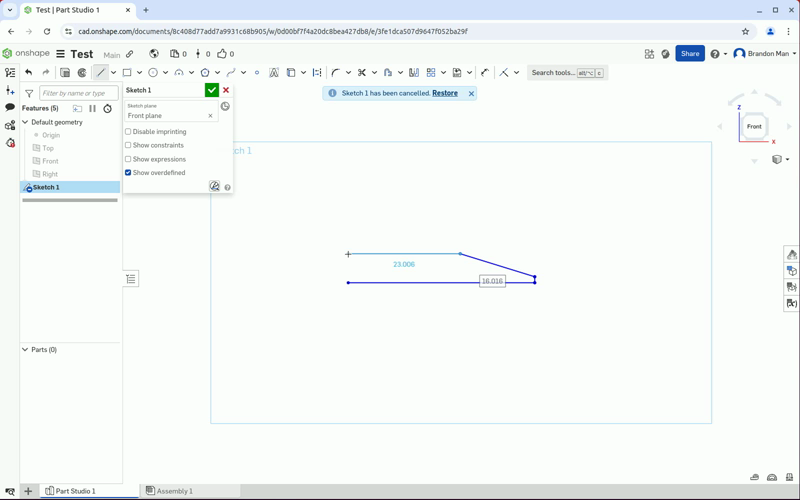
mouse_move(378, 253)
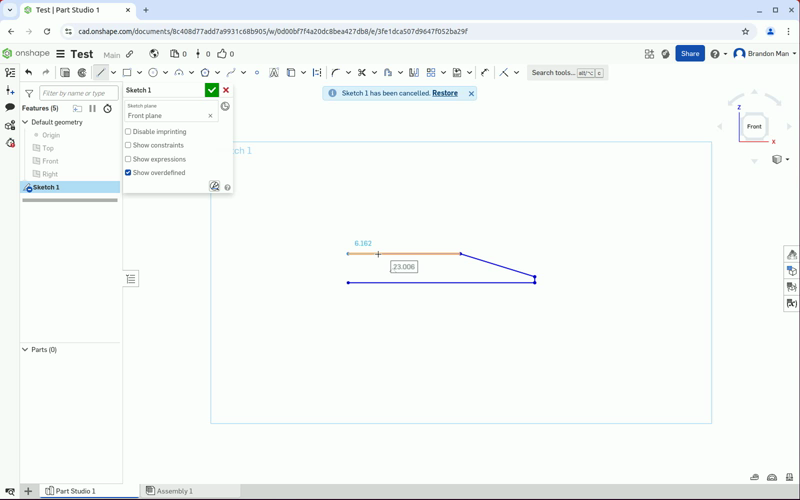
key_down(shift)
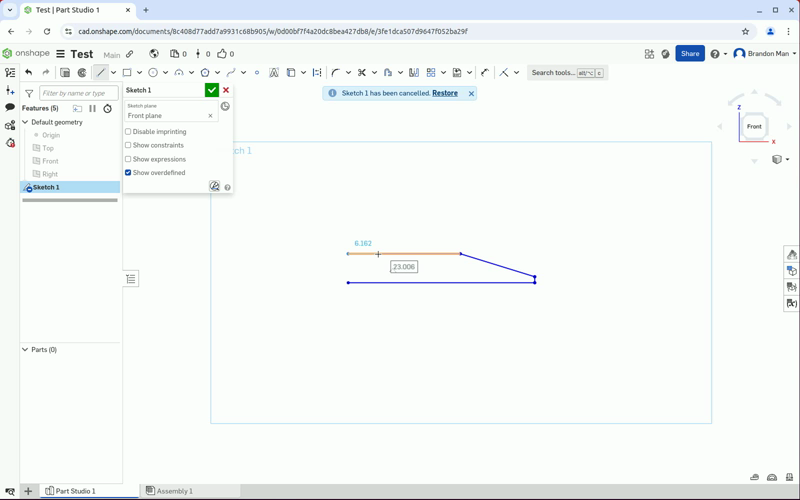
mouse_move(348, 282)
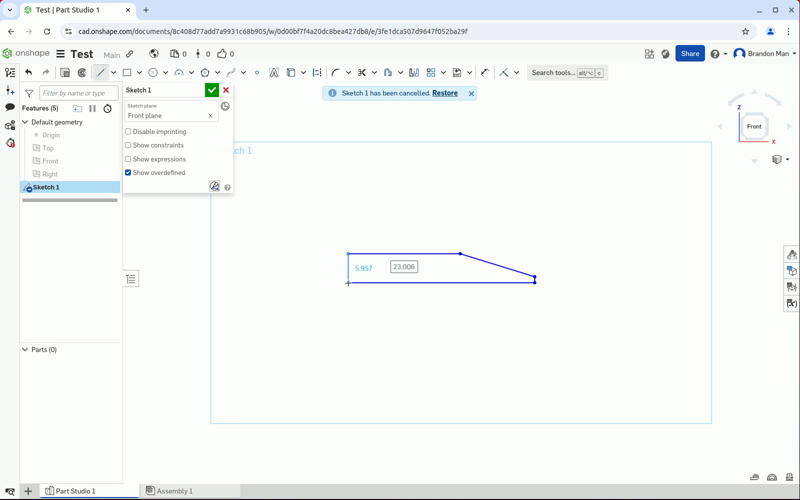
key_up(shift)
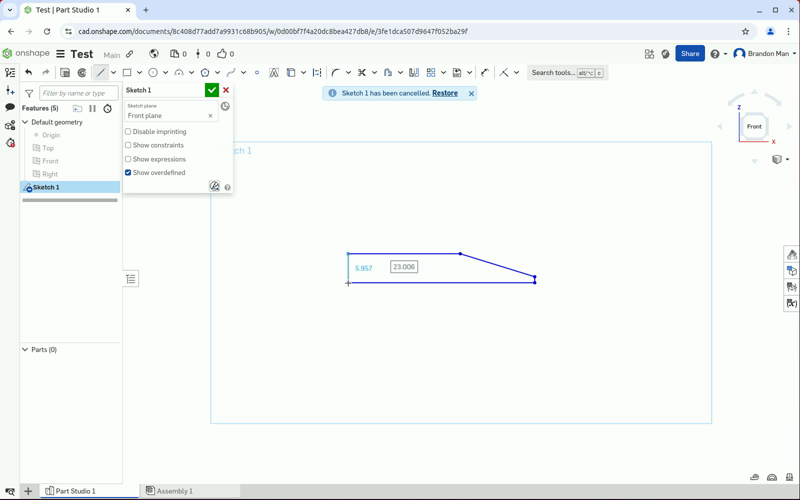
click(348, 282)
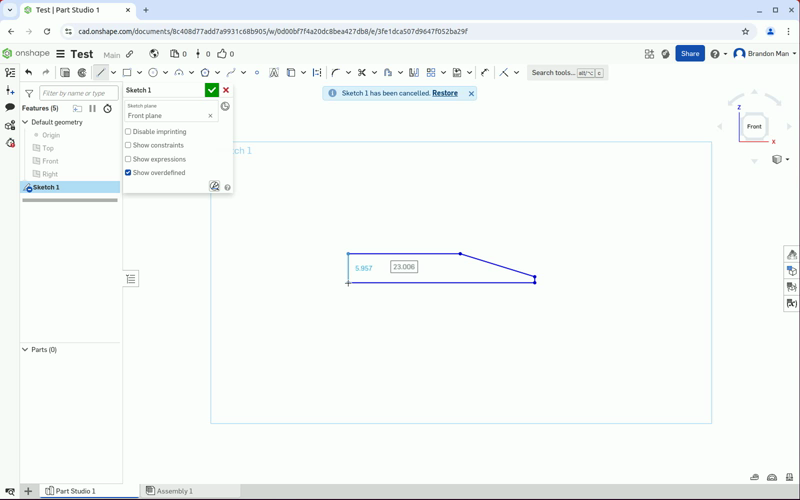
key(esc)
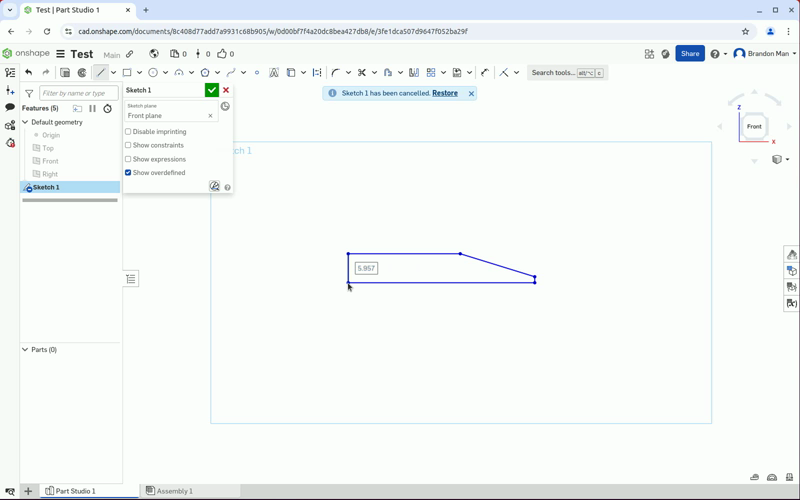
mouse_move(509, 276)
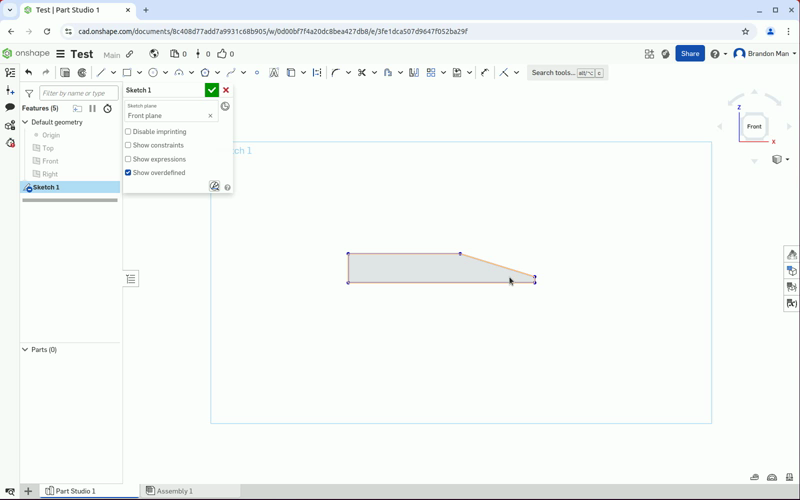
click(509, 276)
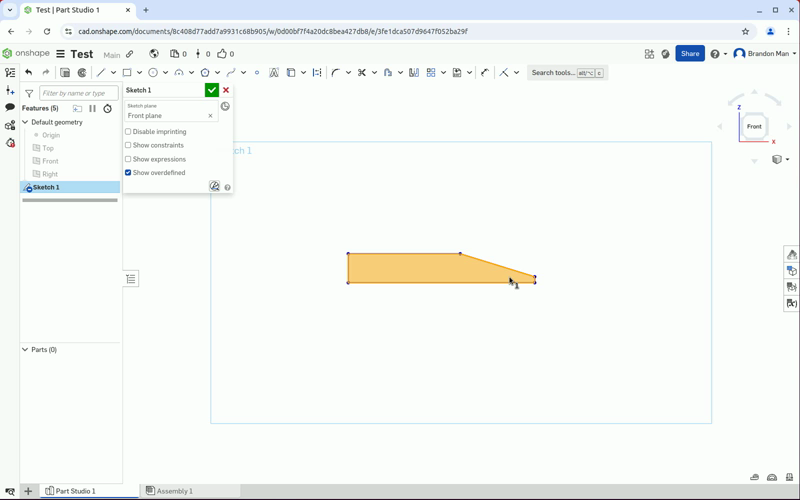
mouse_move(73, 352)
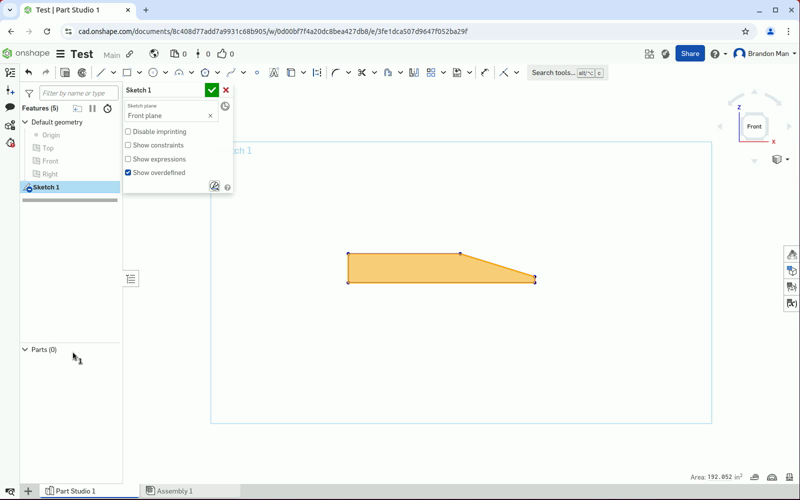
key(shift+y)
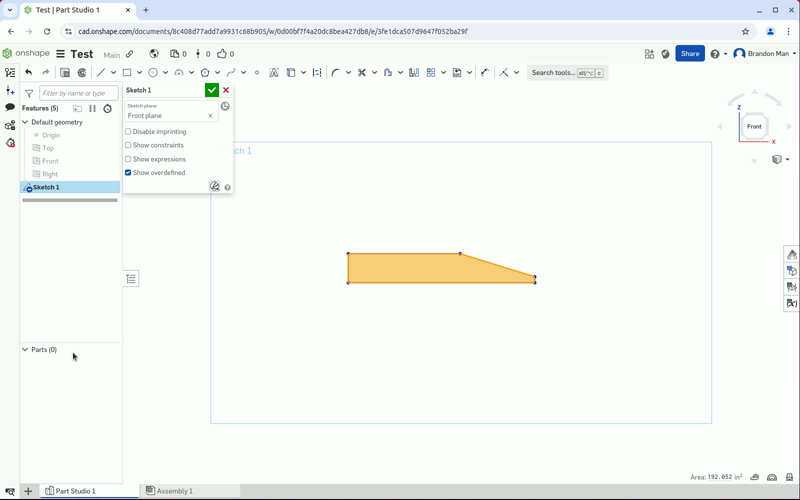
key(shift+e)
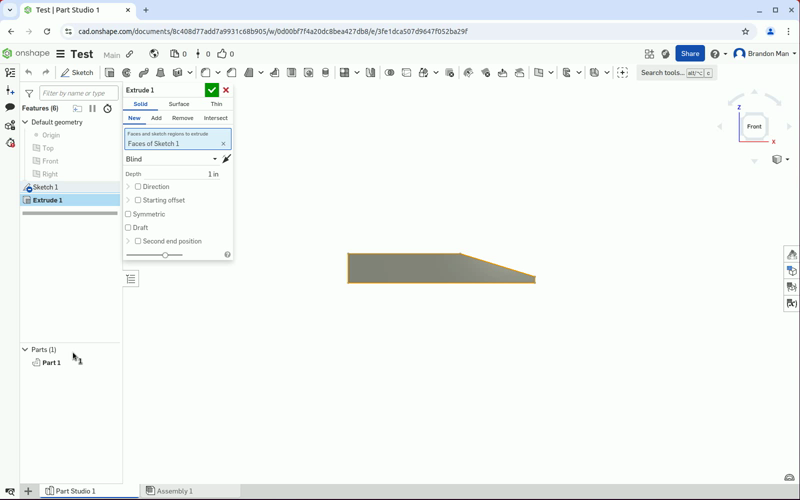
mouse_move(143, 106)
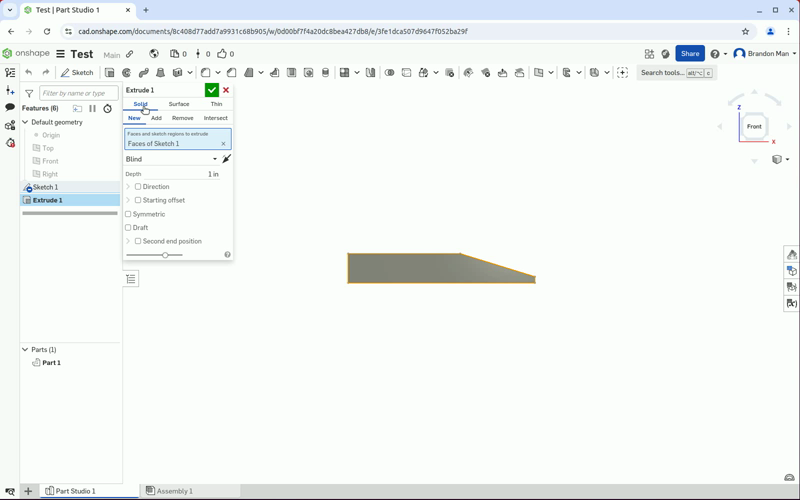
click(143, 106)
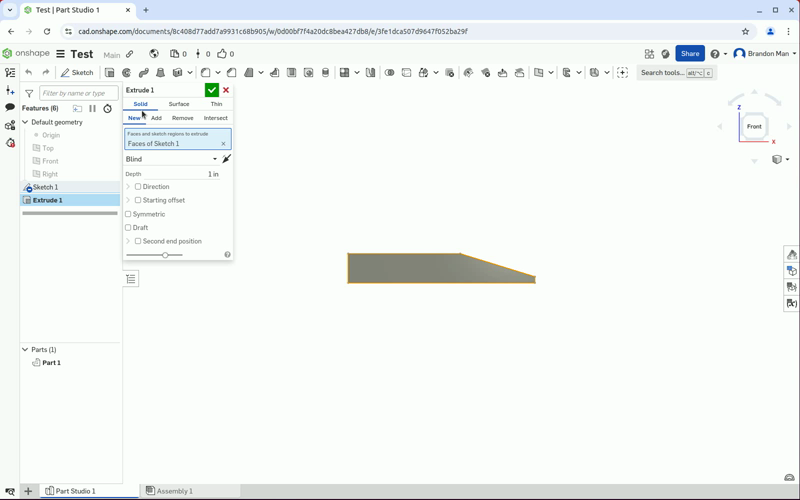
mouse_move(137, 120)
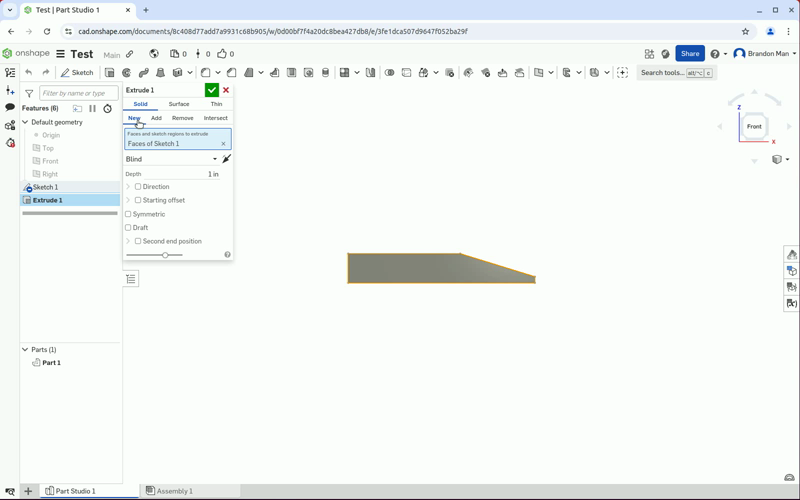
click(137, 120)
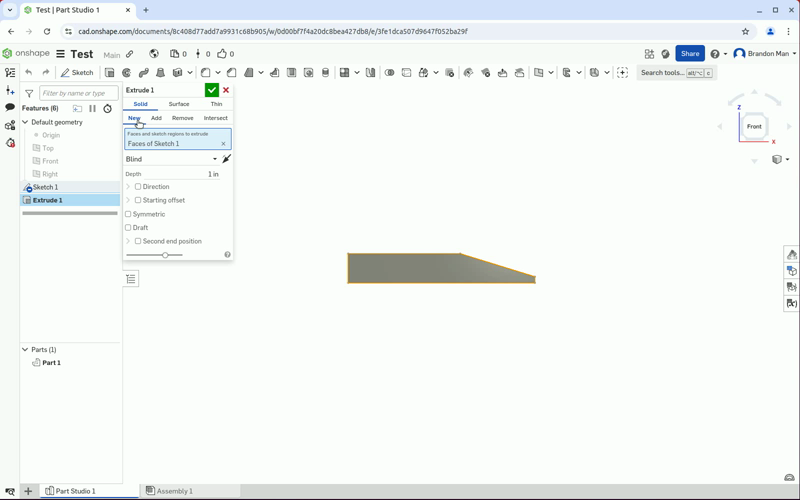
key(tab, 4)
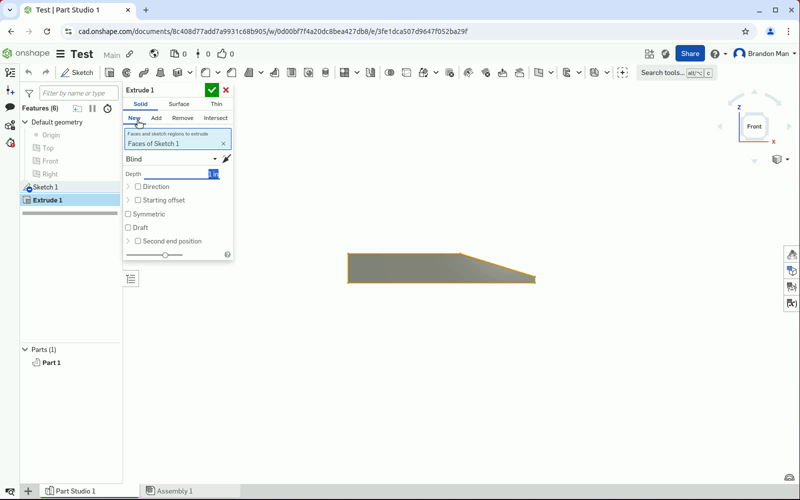
text(6.258)
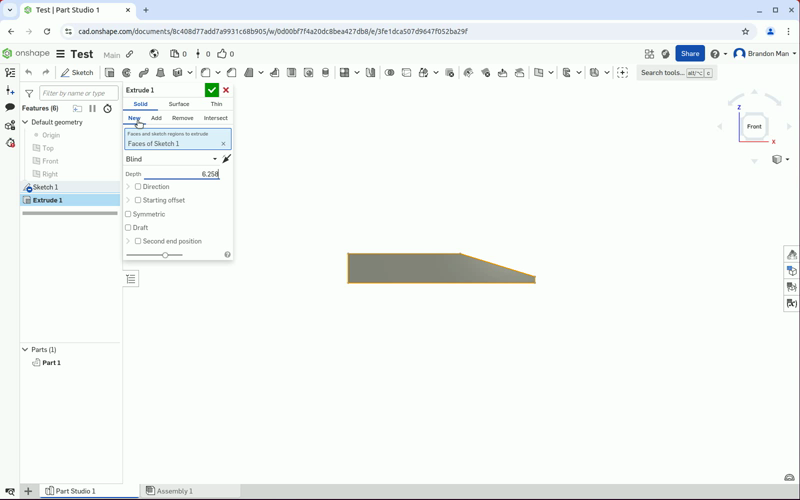
key(enter)
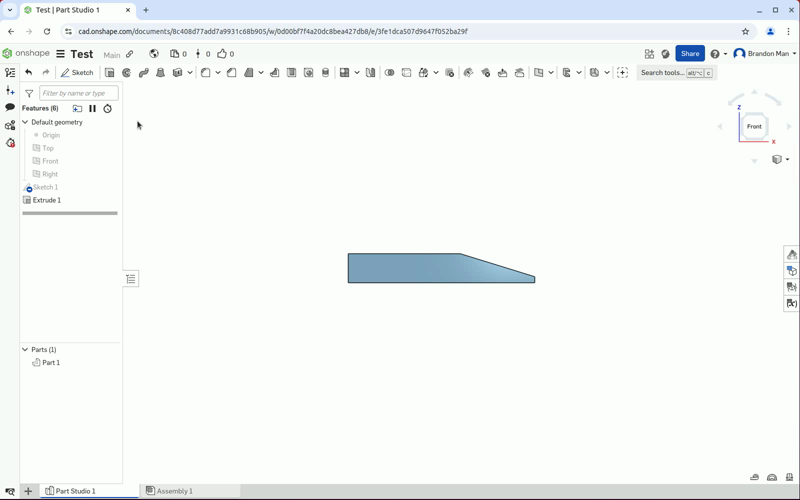
key(shift+h)
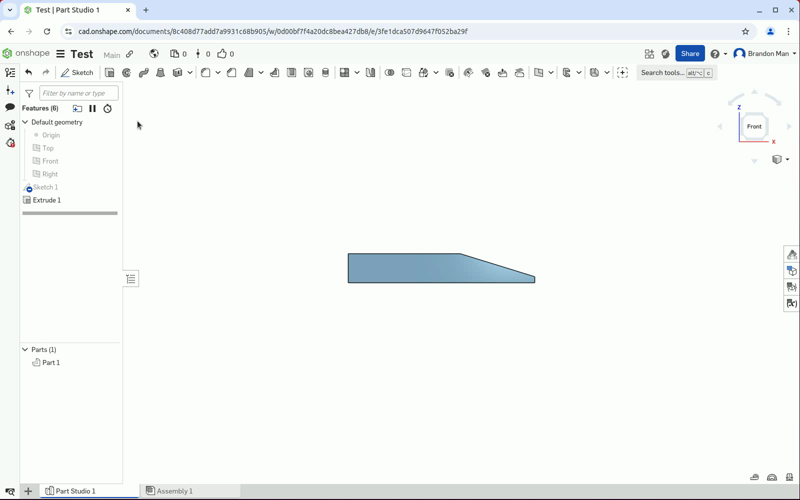
key(shift+h)
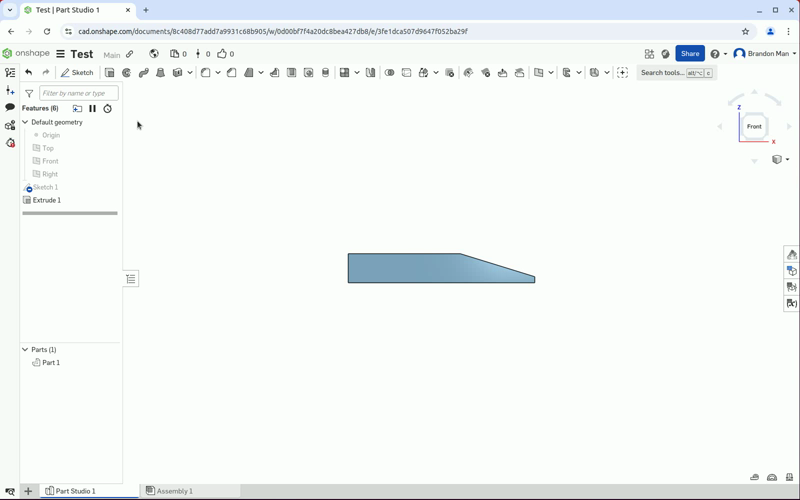
mouse_move(73, 189)
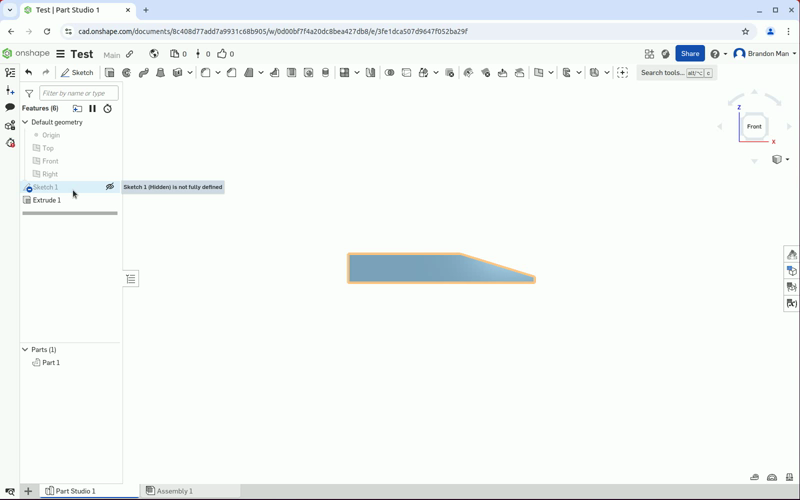
click(73, 189)
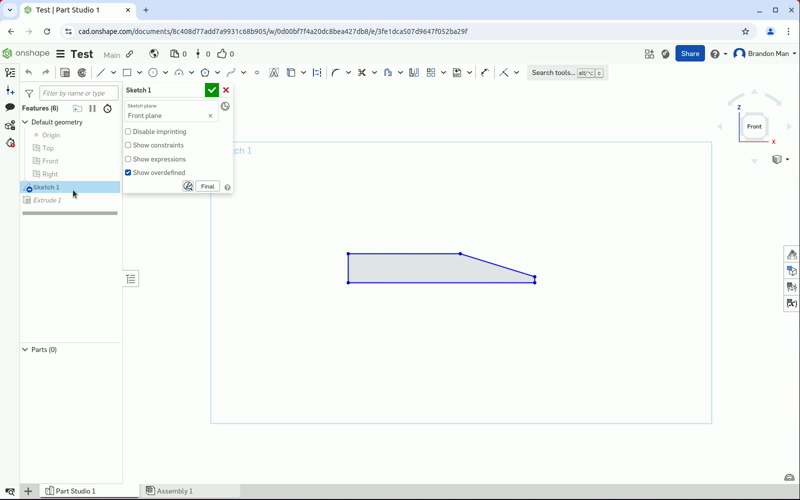
mouse_move(229, 92)
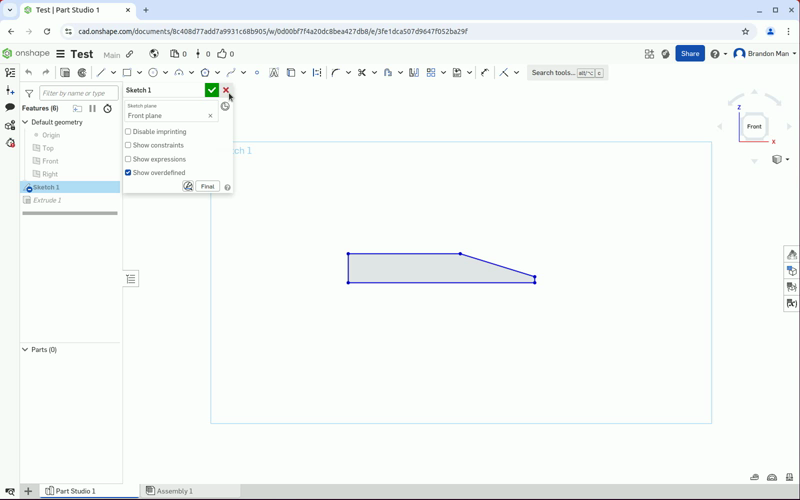
click(229, 92)
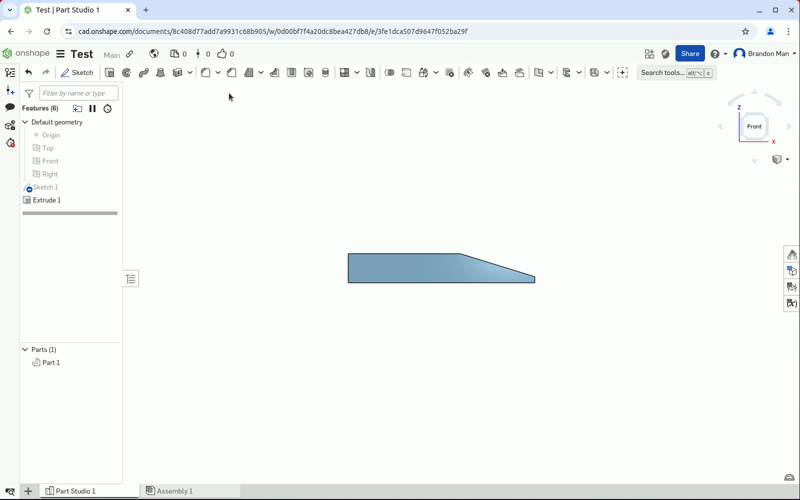
mouse_move(73, 352)
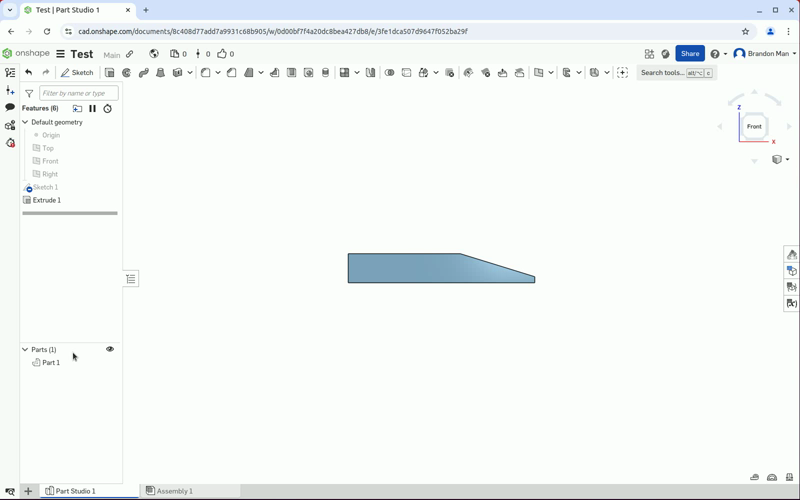
key(y)
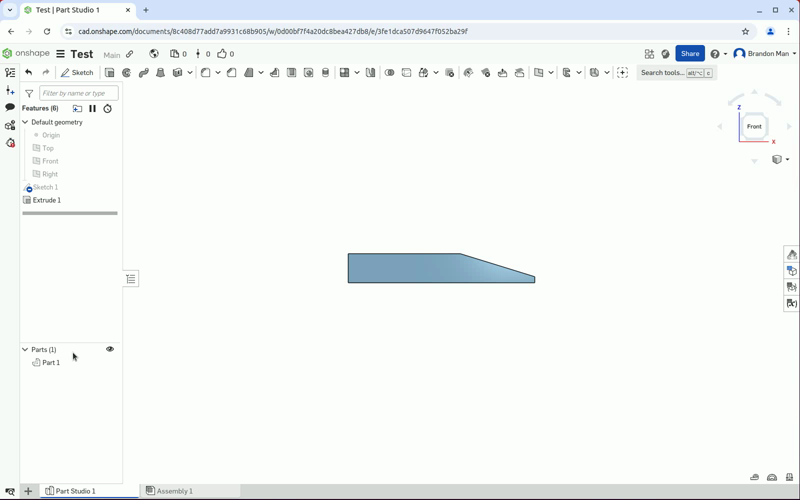
key(shift+p)
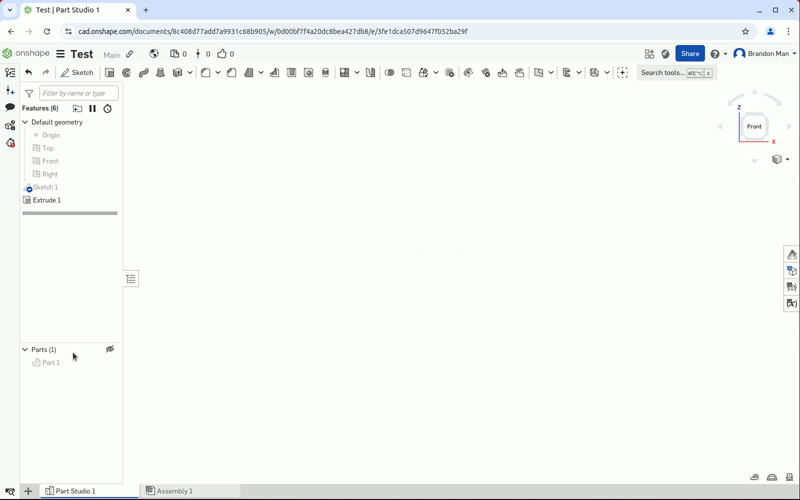
key(space)
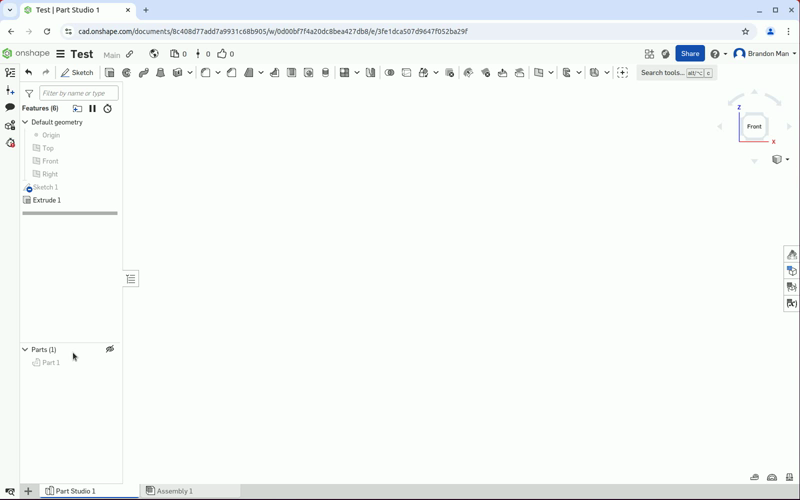
key_down(shift)
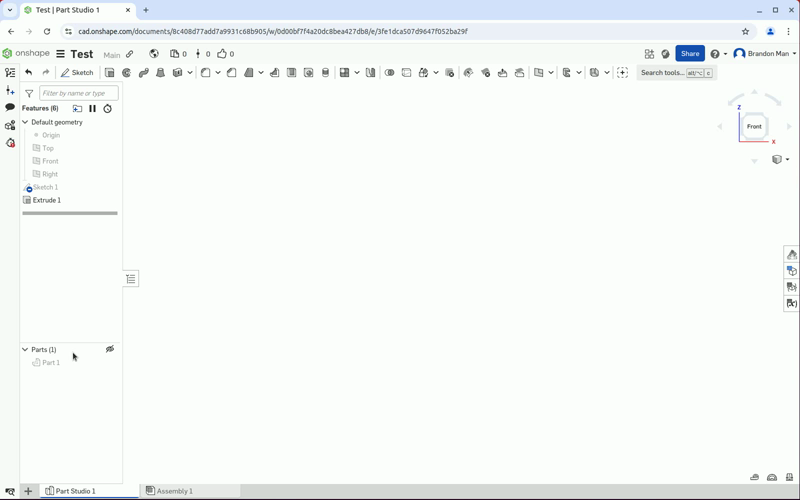
key(down)
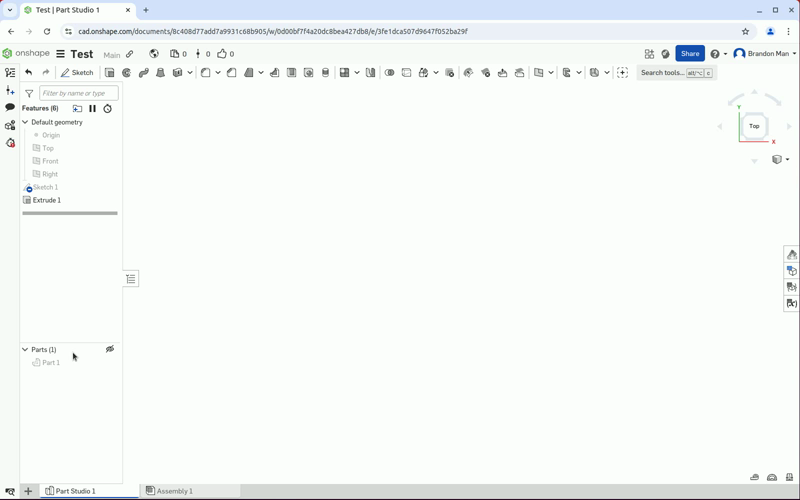
key_up(shift)
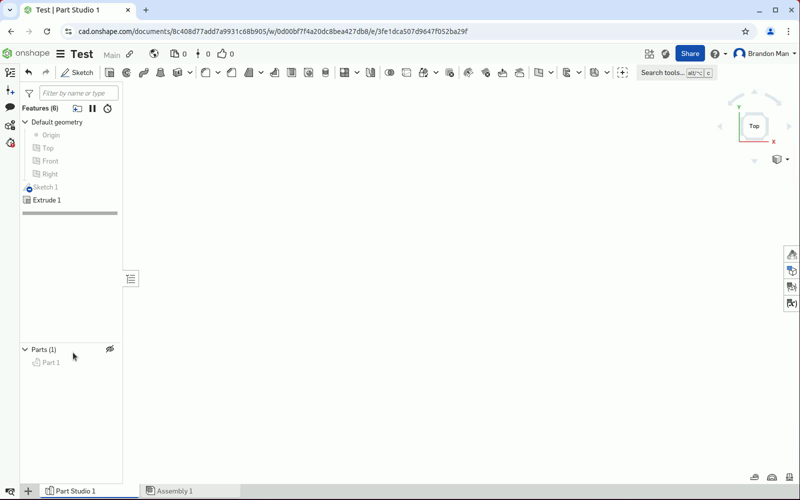
mouse_move(73, 352)
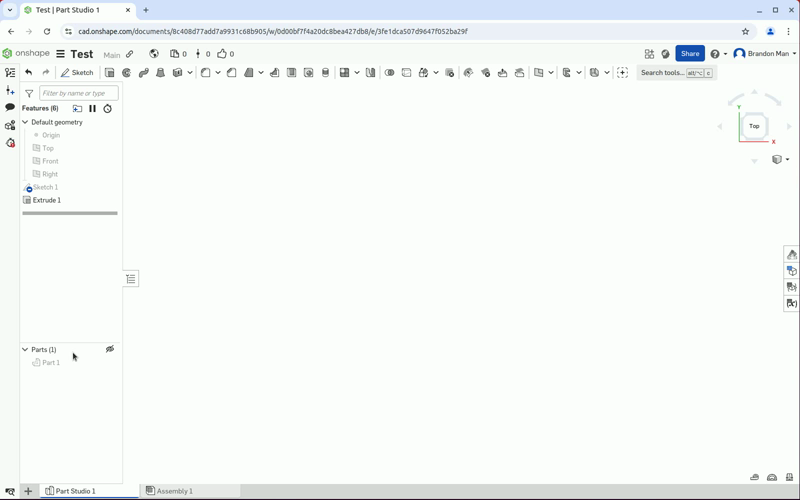
key(shift+y)
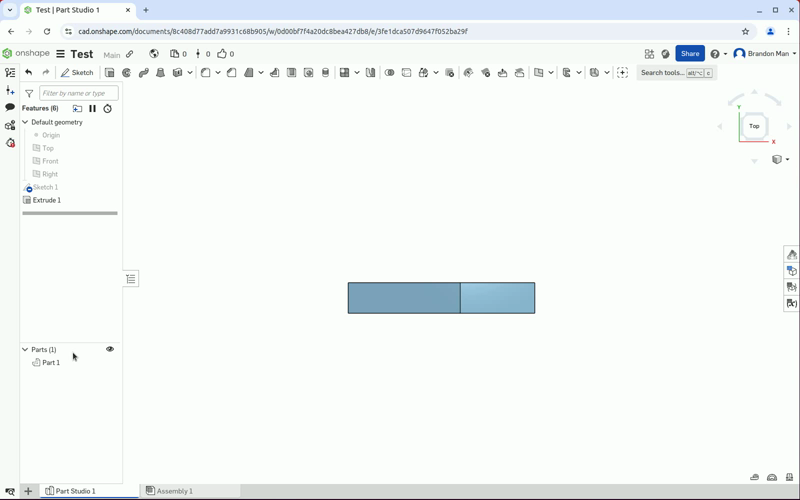
mouse_move(541, 75)
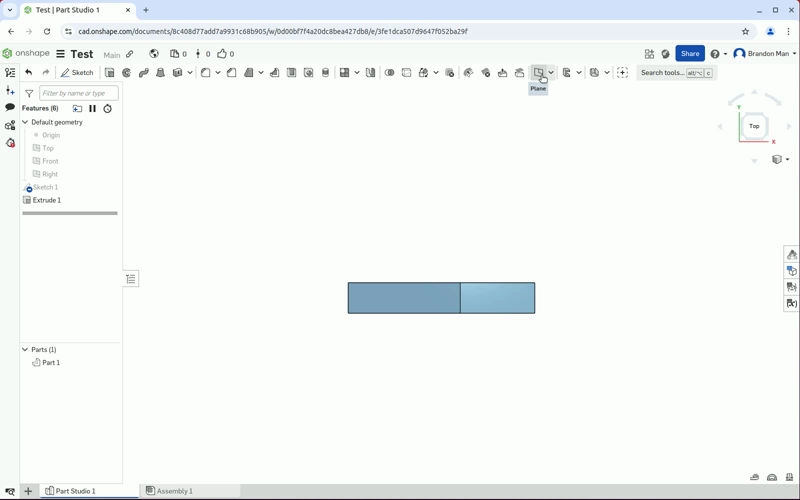
click(541, 75)
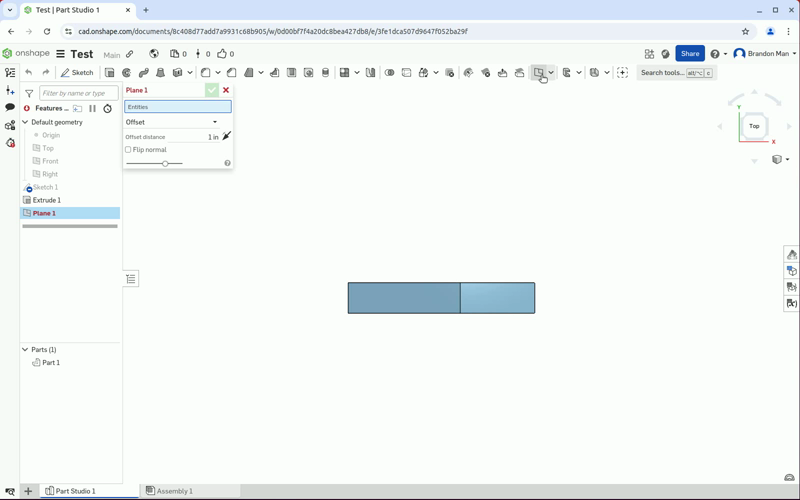
mouse_move(73, 150)
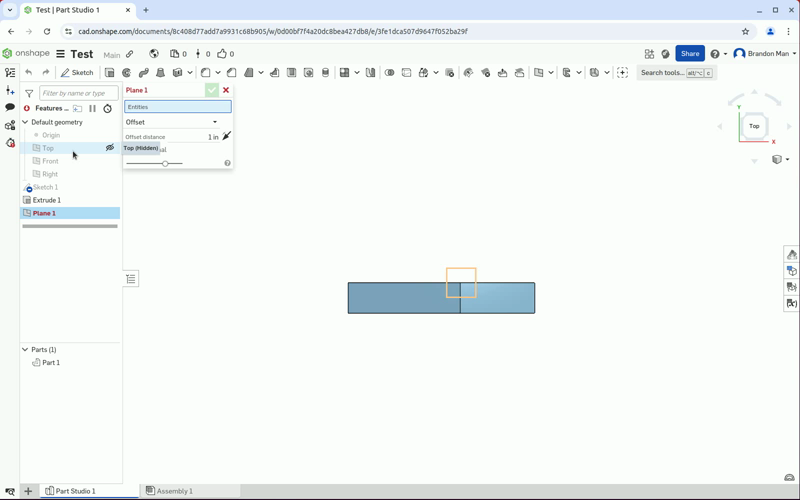
click(73, 150)
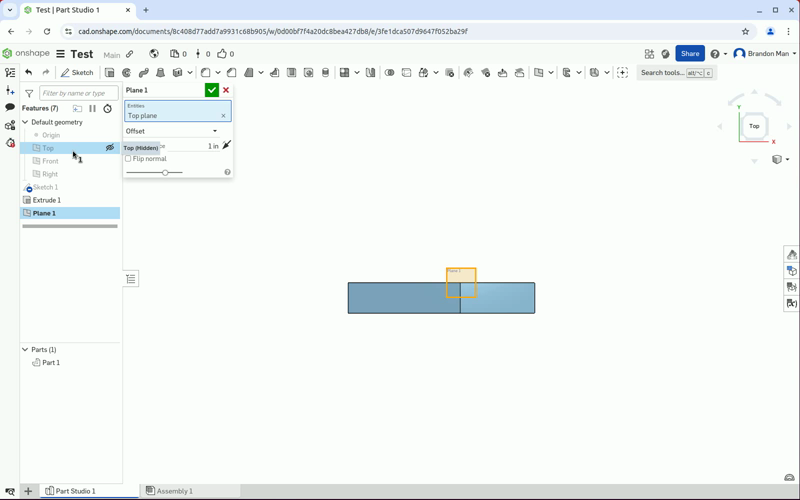
key(tab, 2)
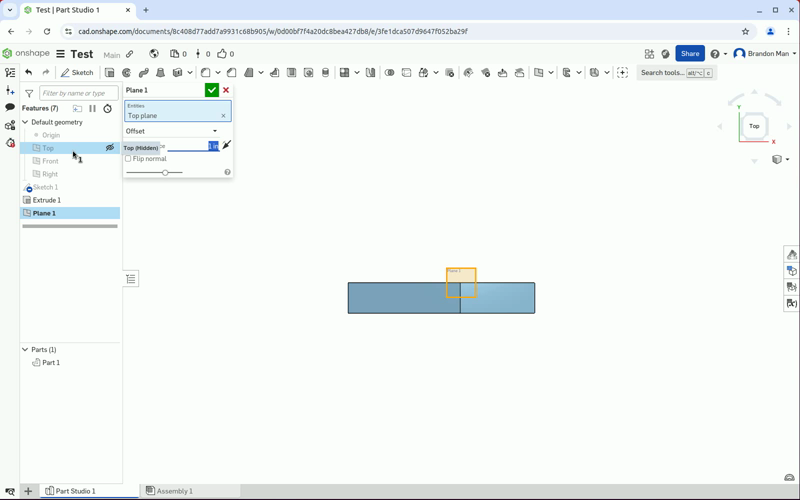
text(6.255)
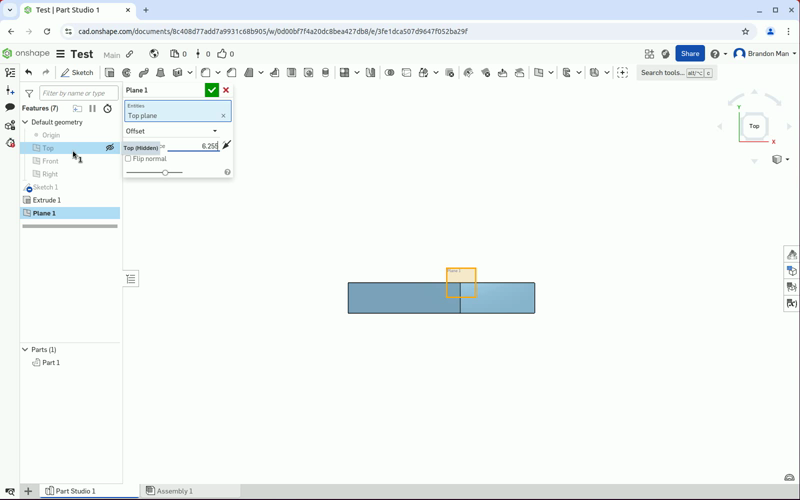
key(enter, 2)
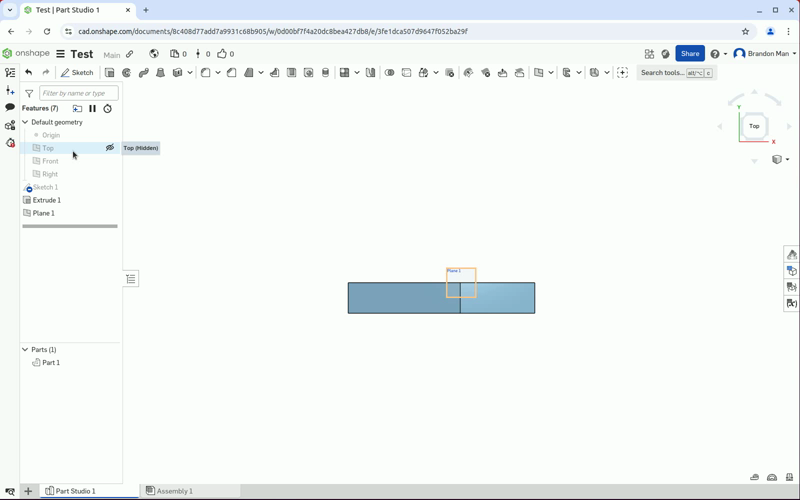
key(shift+s)
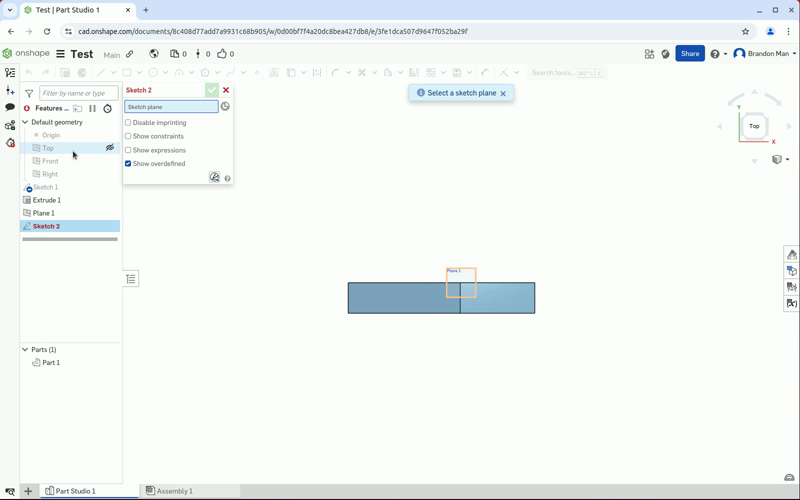
mouse_move(73, 215)
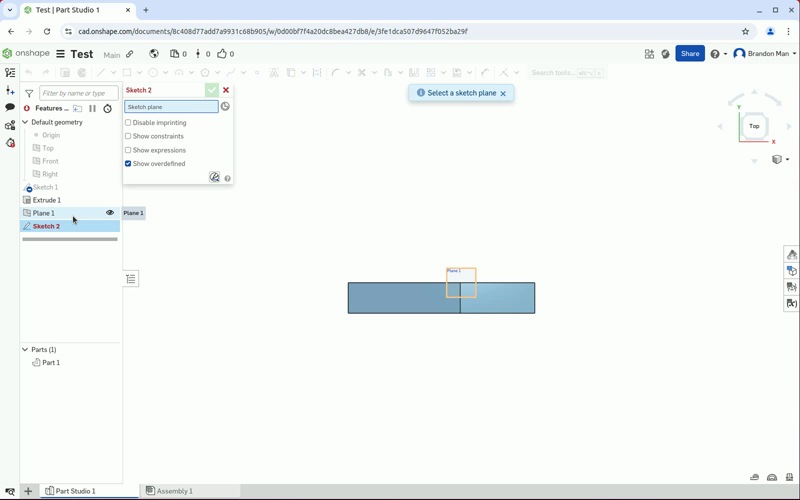
click(73, 215)
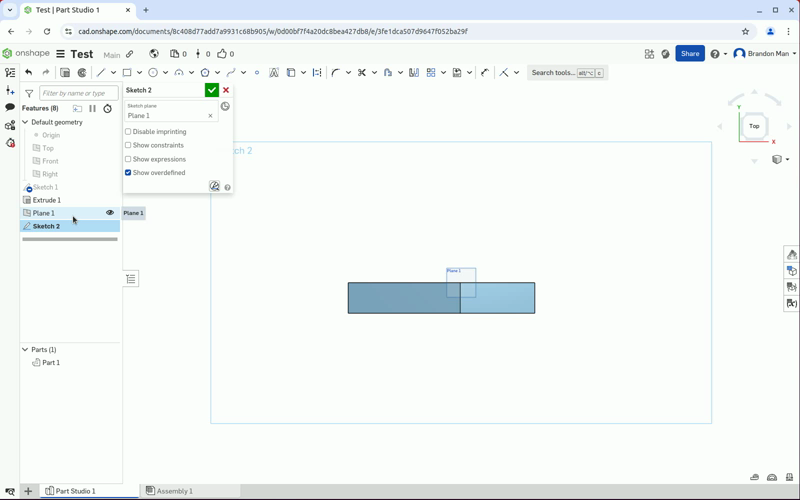
mouse_move(73, 352)
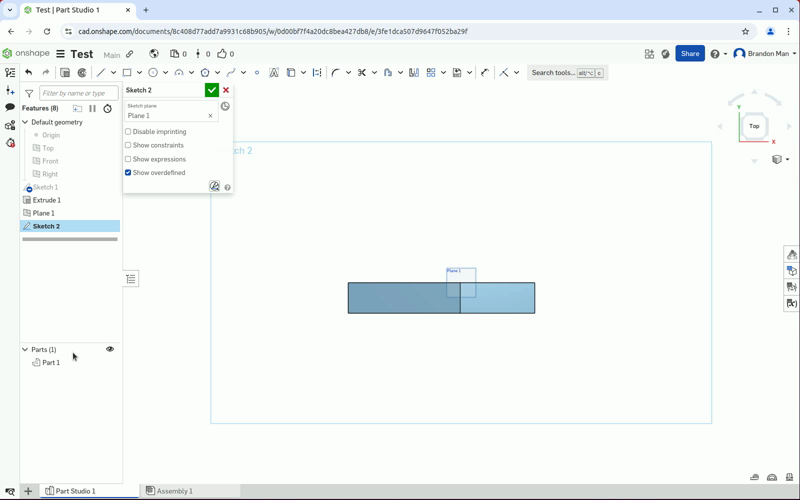
key(y)
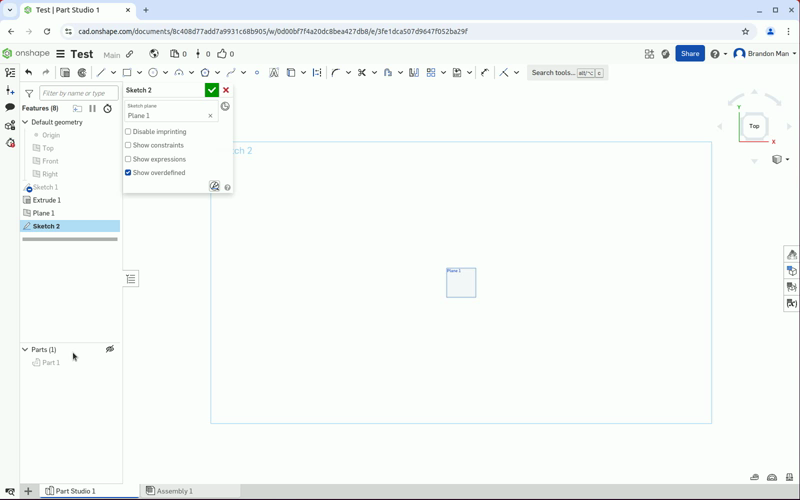
key(c)
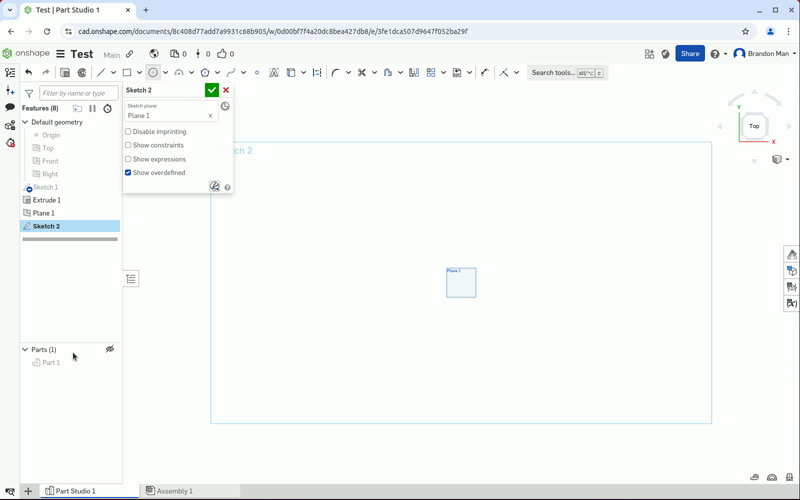
key_down(shift)
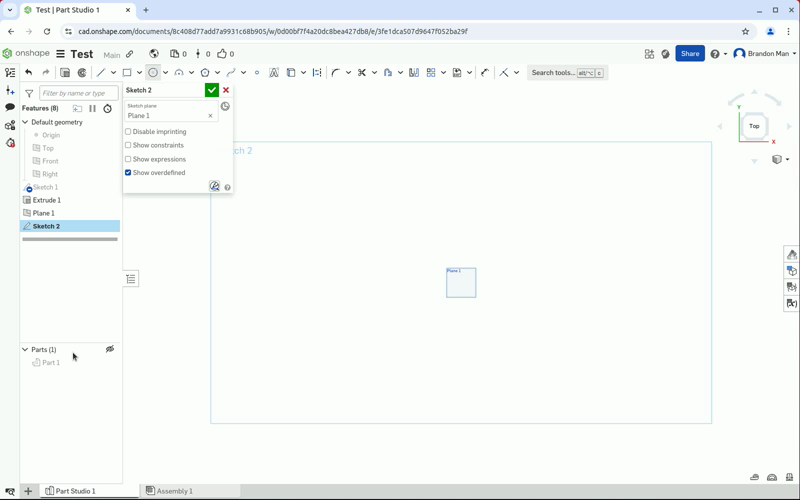
mouse_move(444, 298)
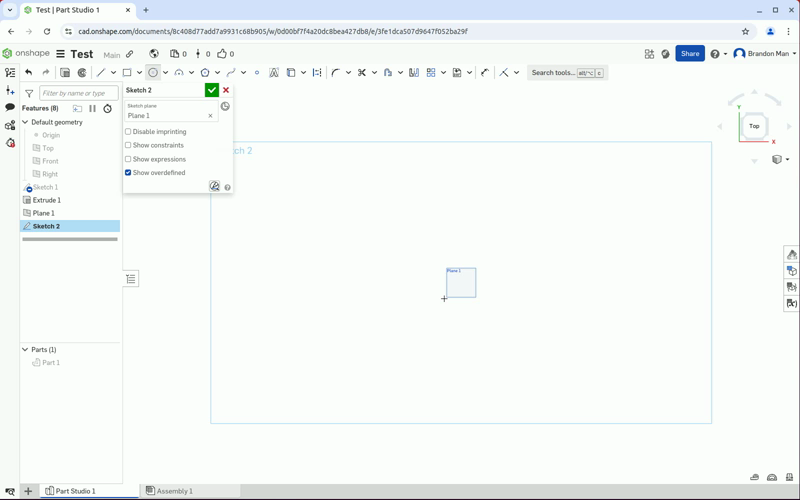
click(444, 298)
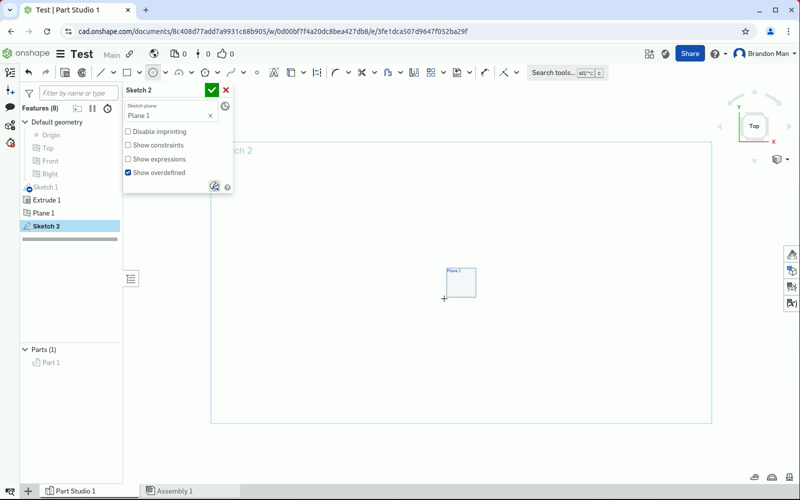
key_up(shift)
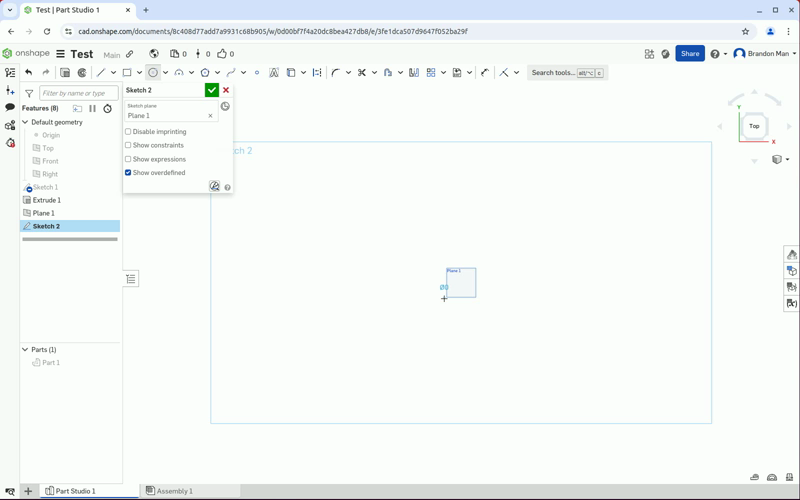
mouse_move(452, 298)
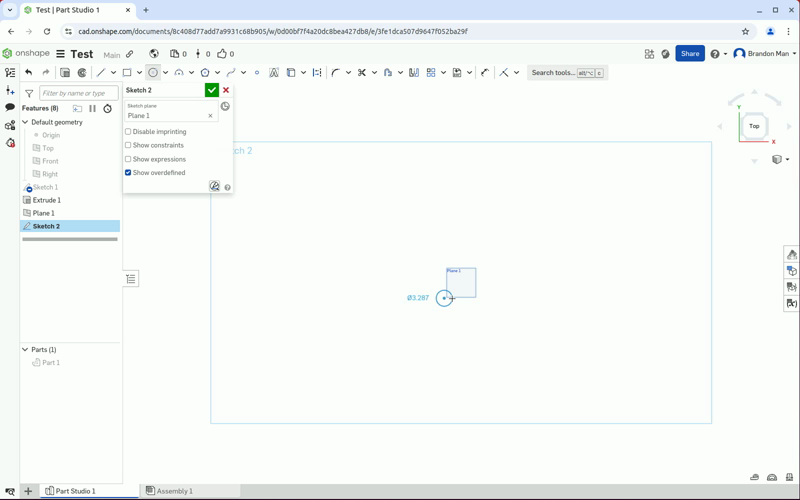
click(452, 298)
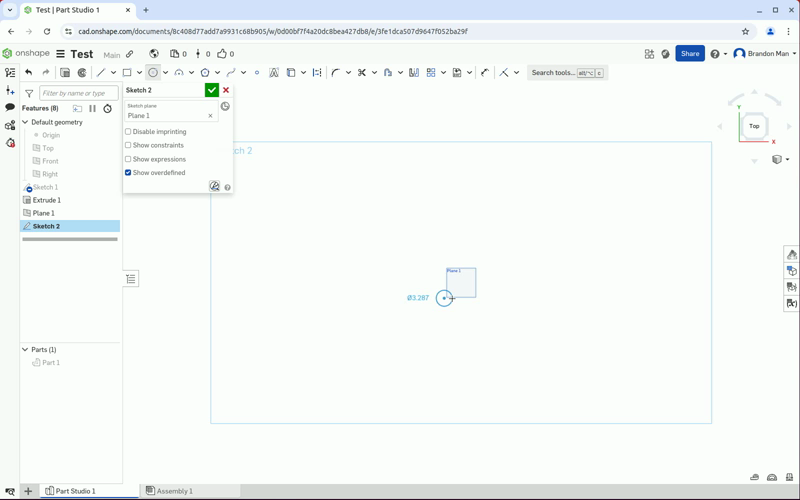
key(esc)
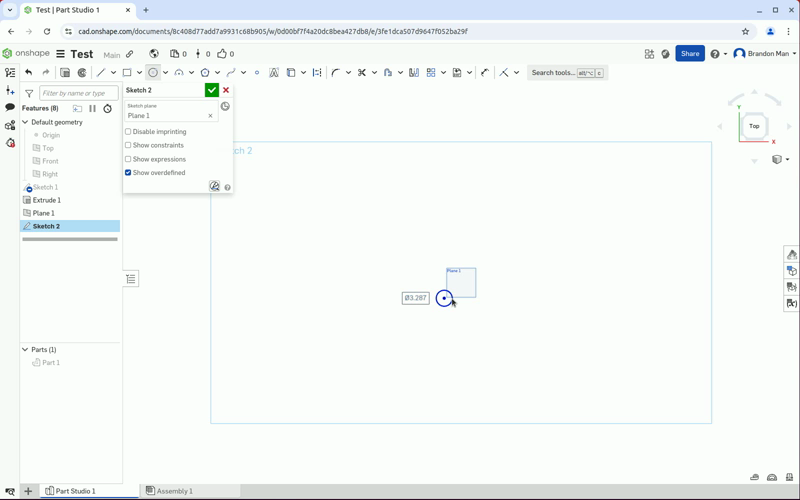
mouse_move(439, 302)
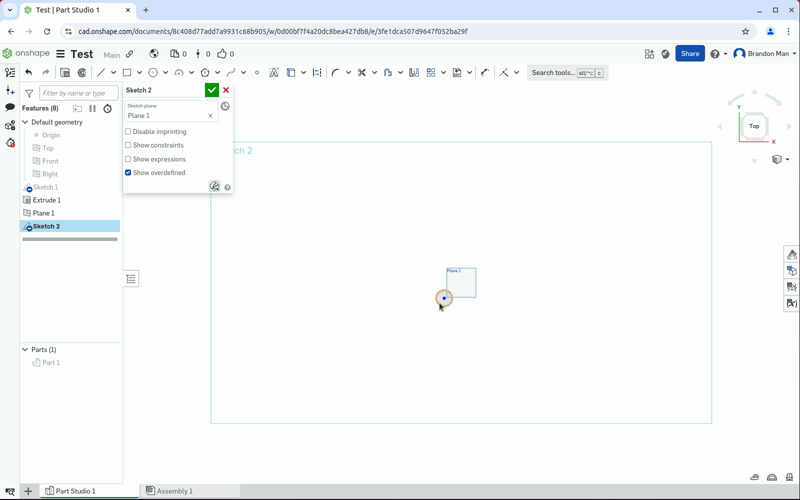
scroll(6)
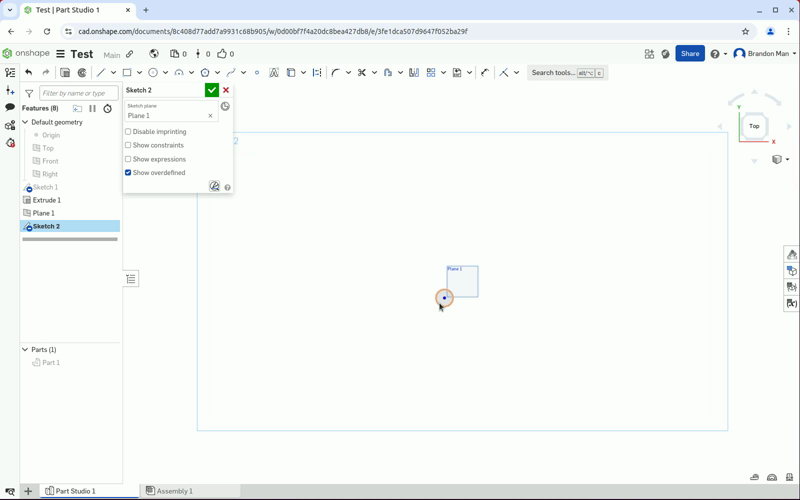
scroll(6)
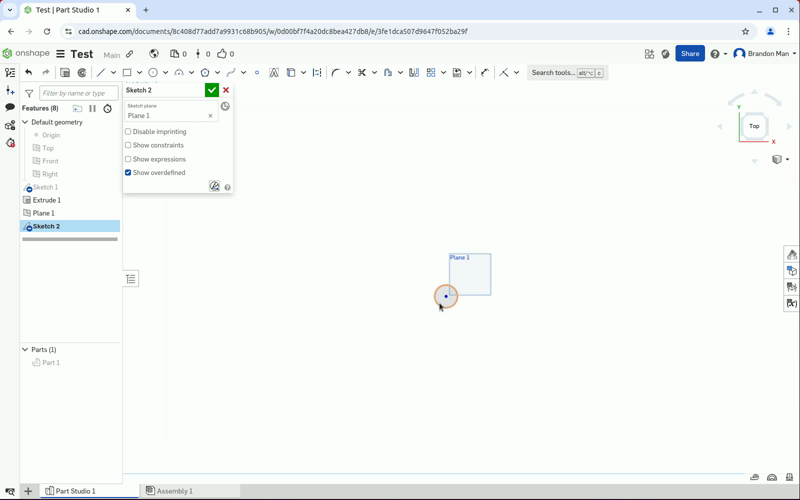
scroll(6)
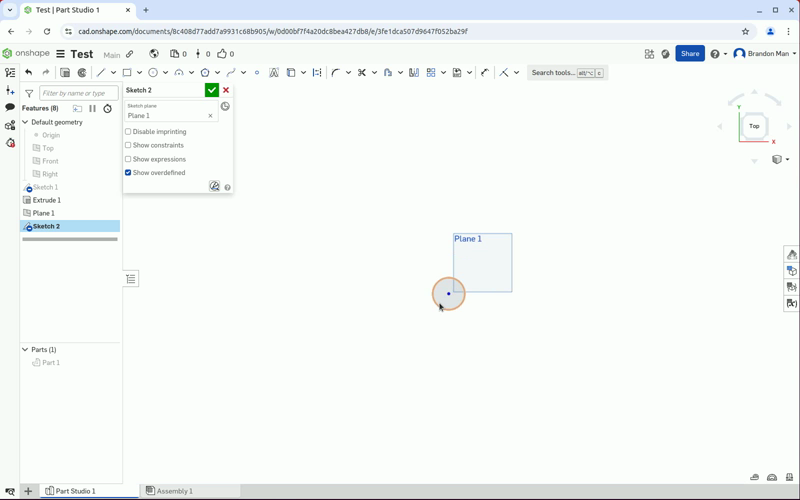
scroll(6)
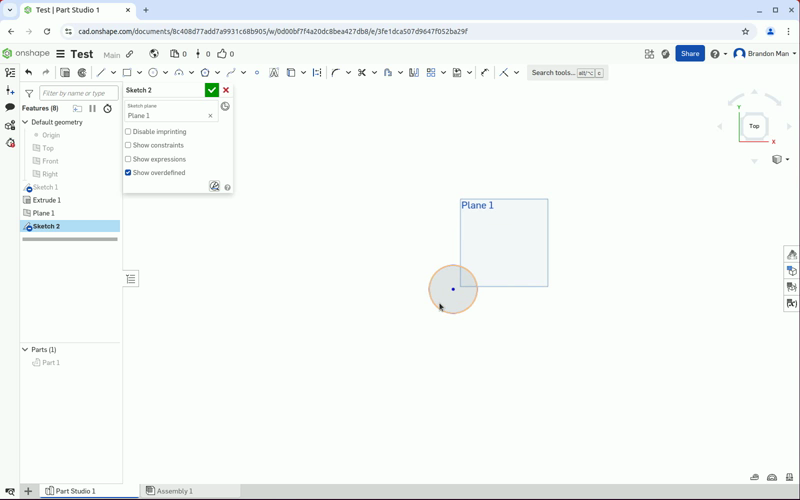
scroll(6)
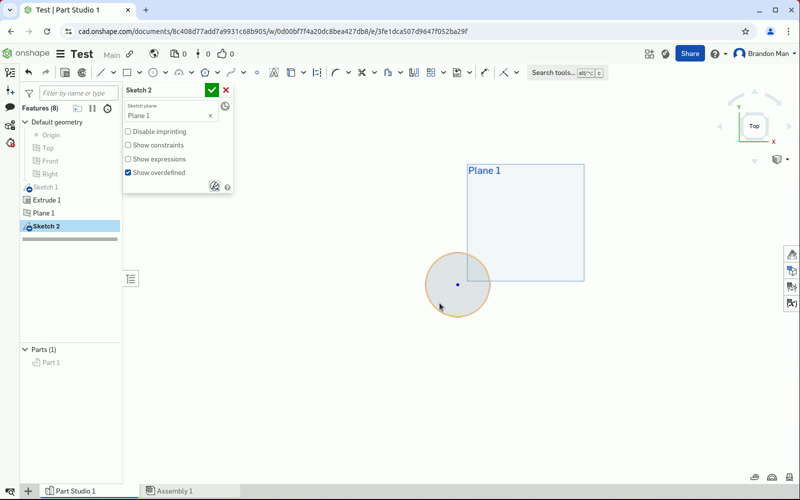
scroll(6)
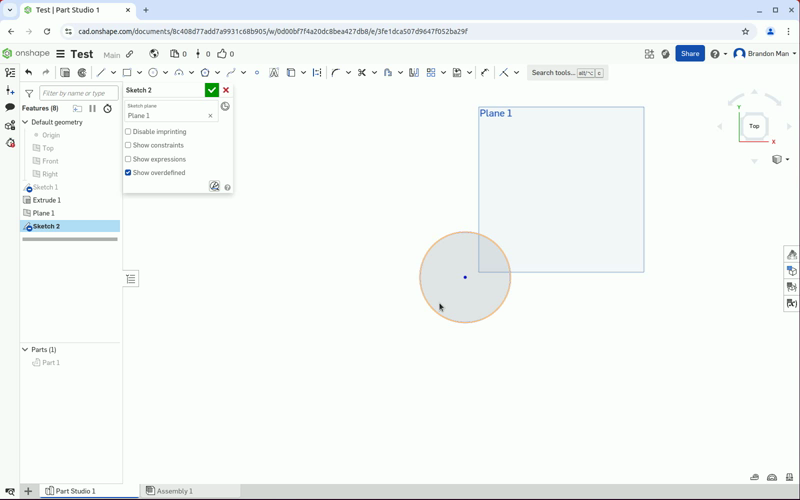
scroll(6)
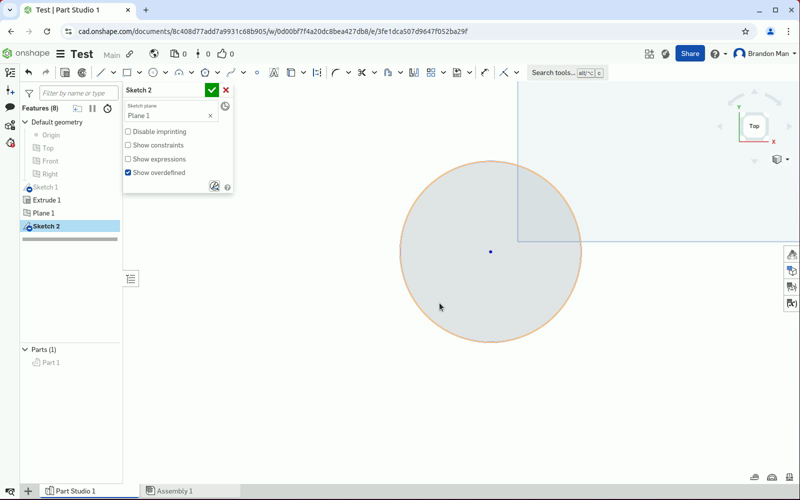
click(439, 302)
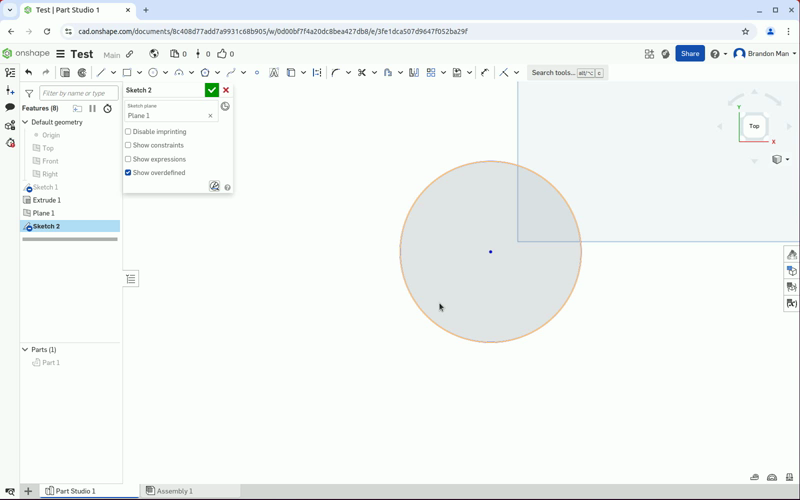
scroll(-6)
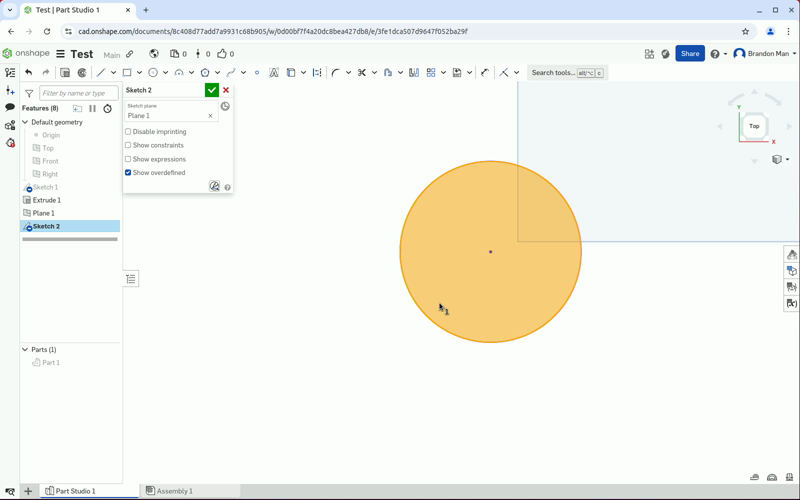
scroll(-6)
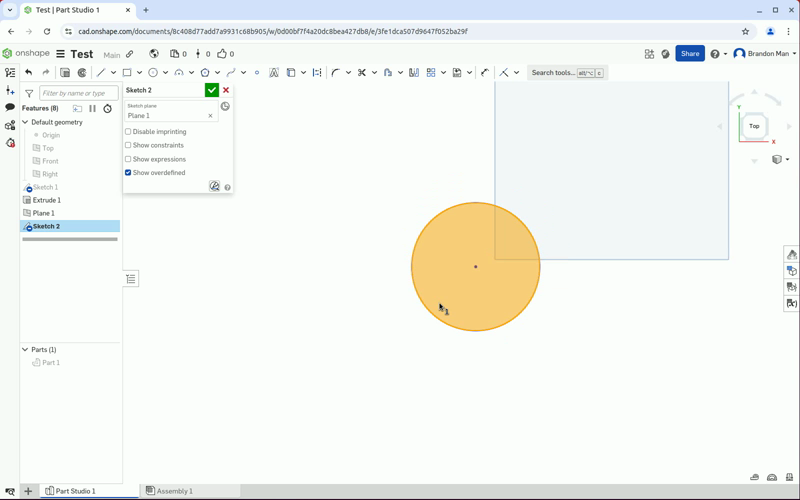
scroll(-6)
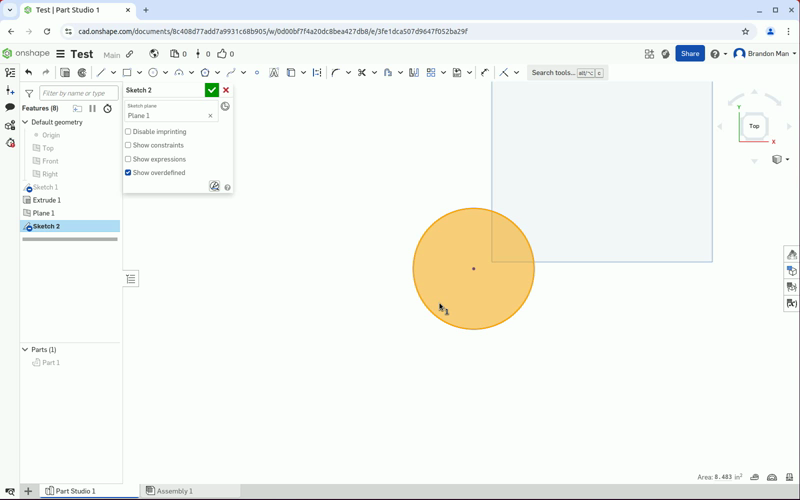
scroll(-6)
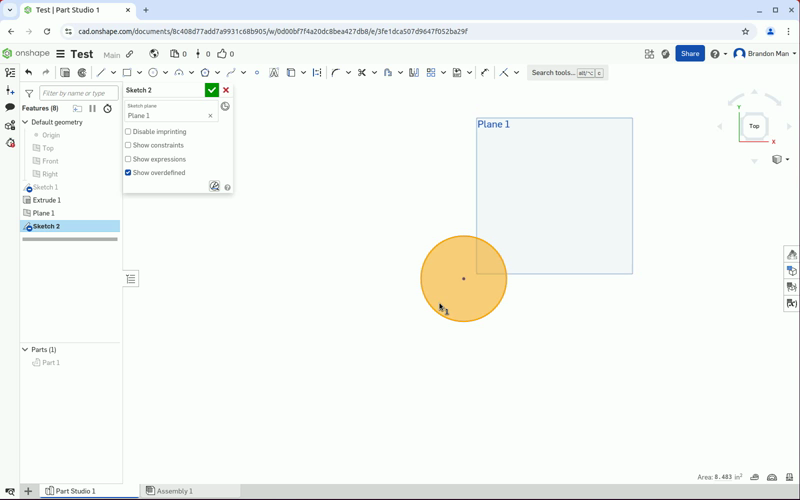
scroll(-6)
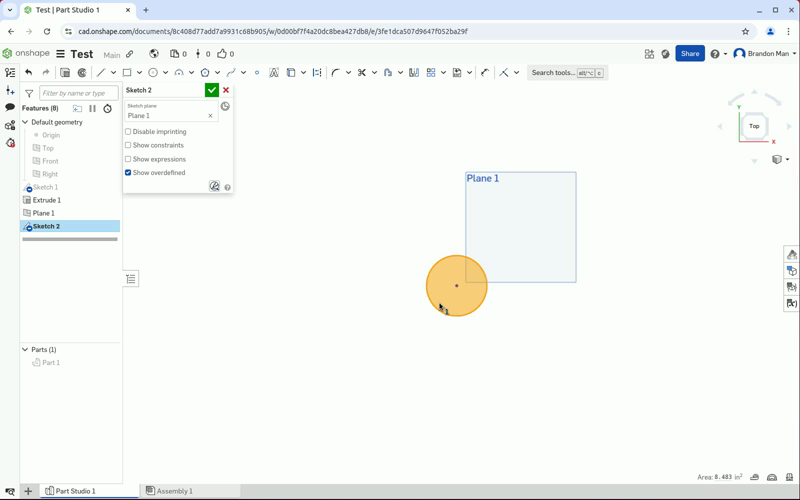
scroll(-6)
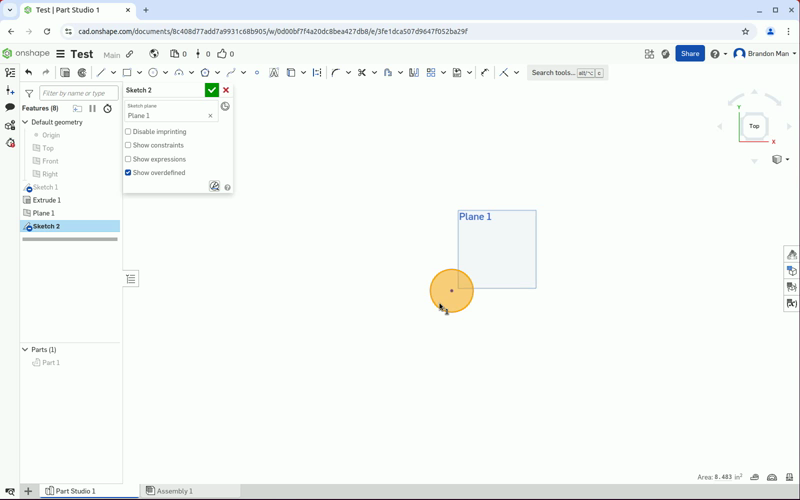
scroll(-6)
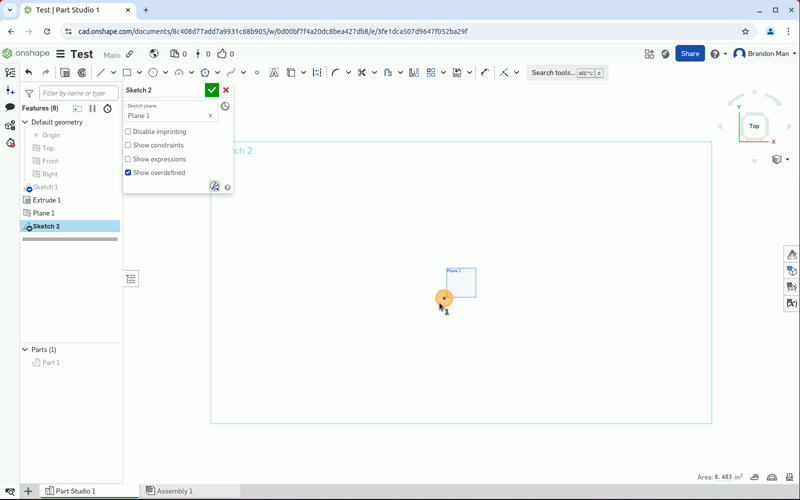
mouse_move(73, 352)
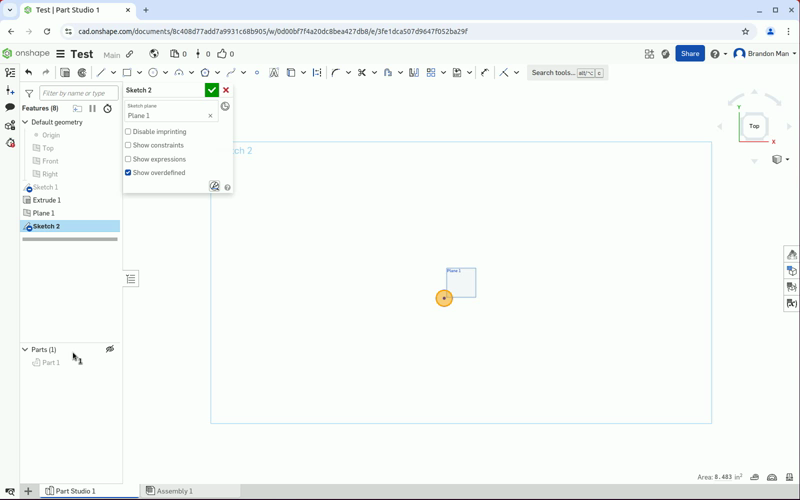
key(shift+y)
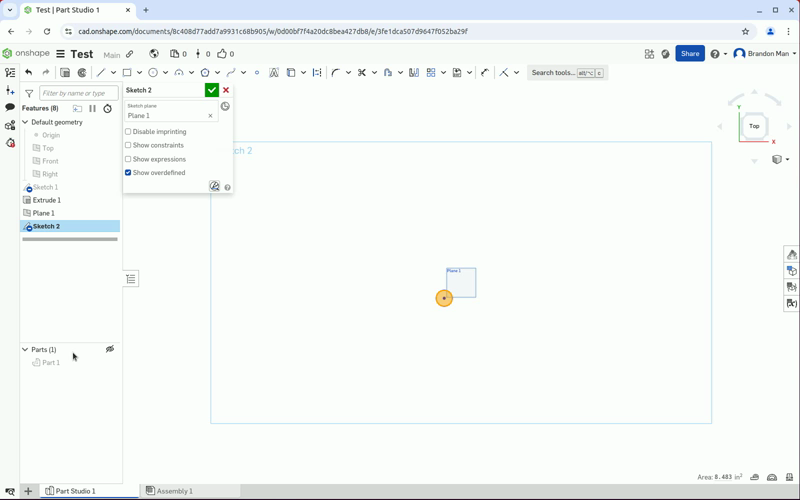
key(shift+e)
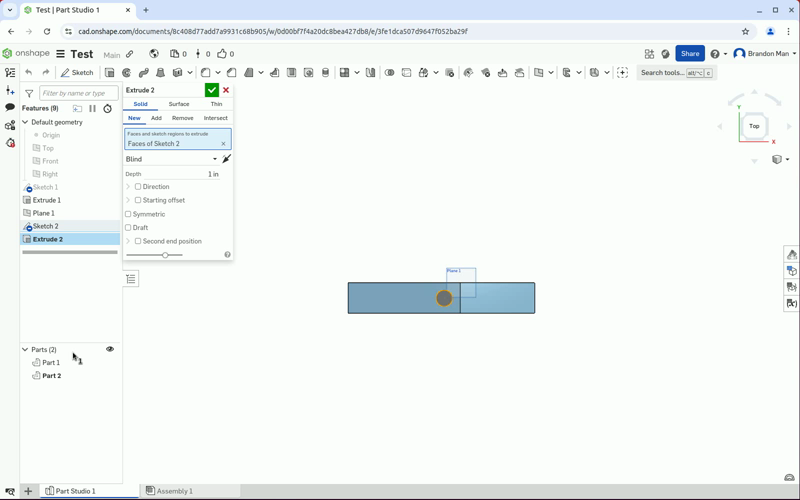
mouse_move(143, 106)
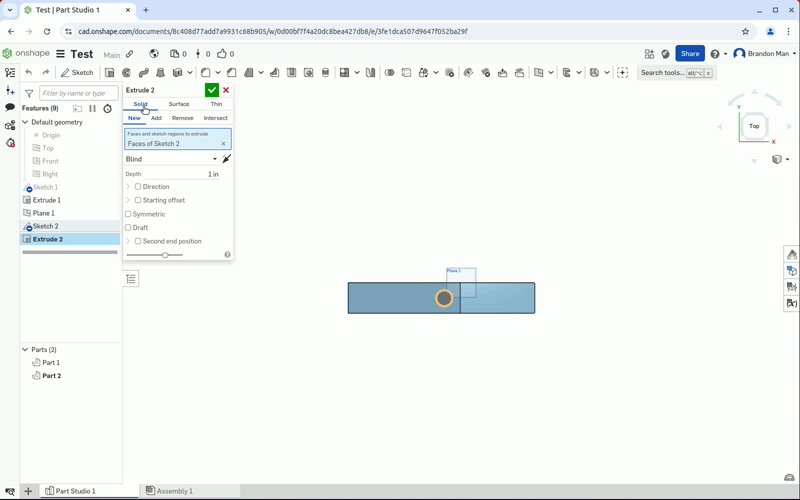
click(143, 106)
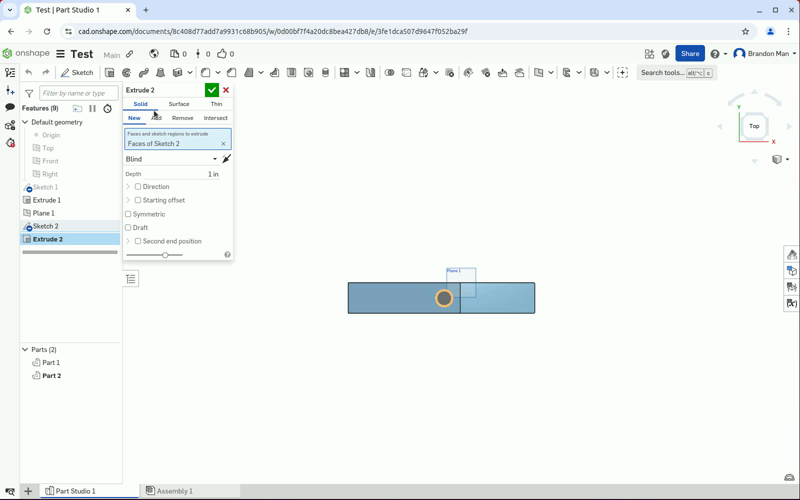
mouse_move(186, 120)
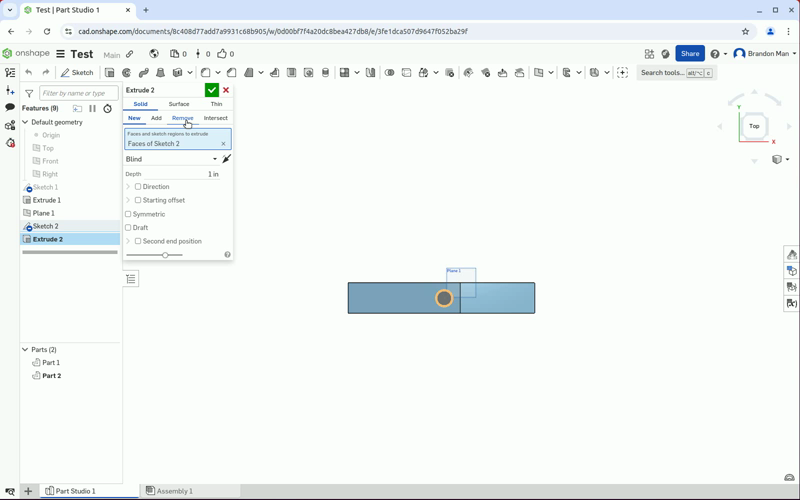
click(186, 120)
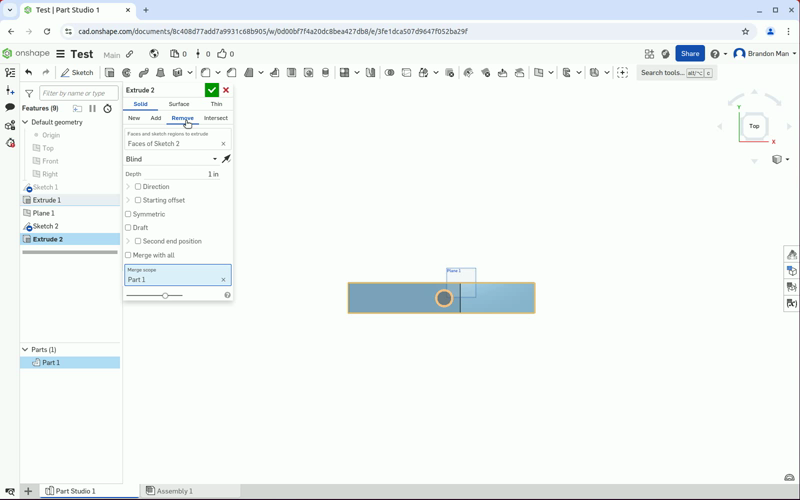
key(tab, 4)
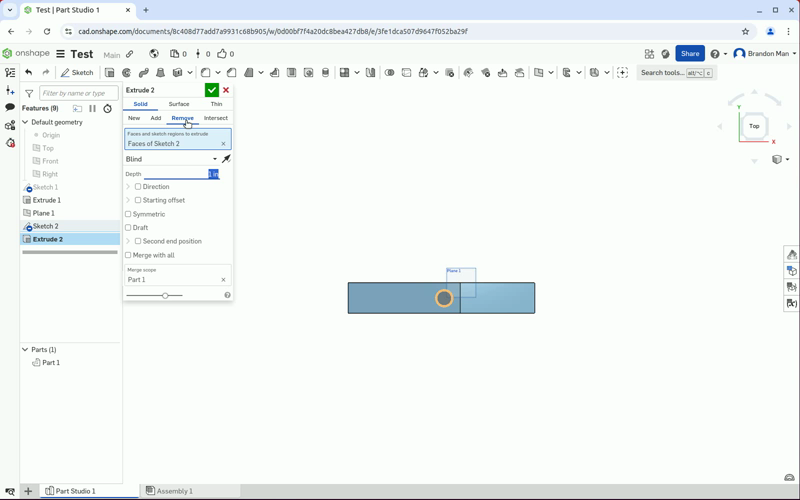
text(12.758)
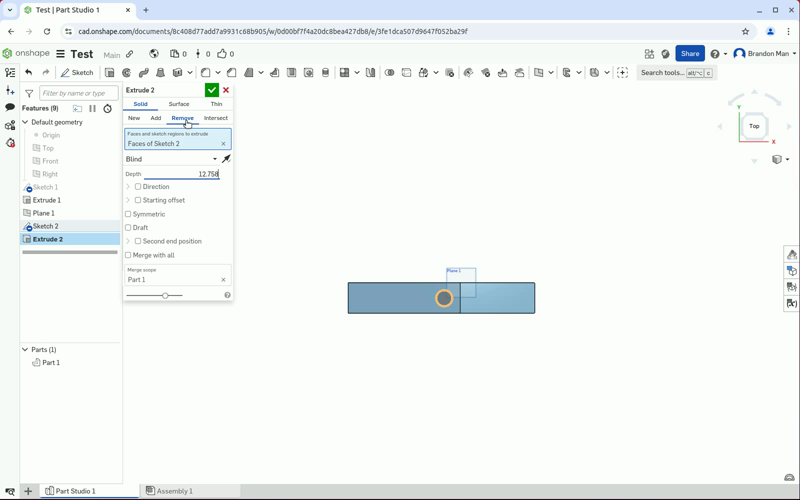
key(tab, 6)
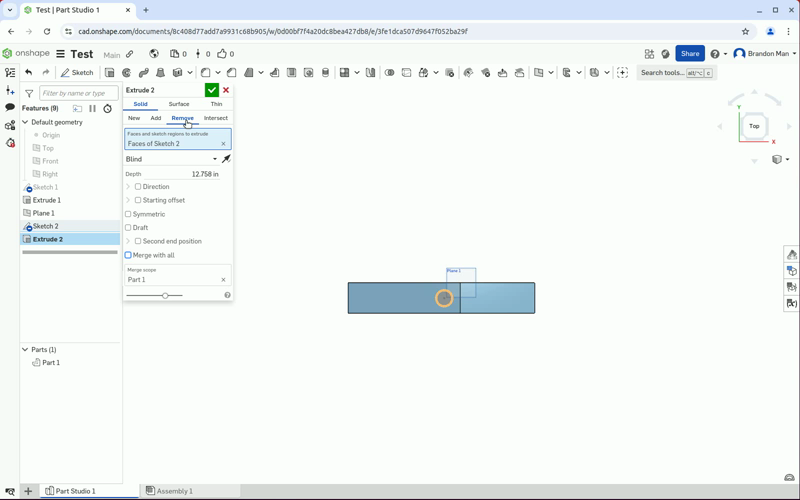
key(space)
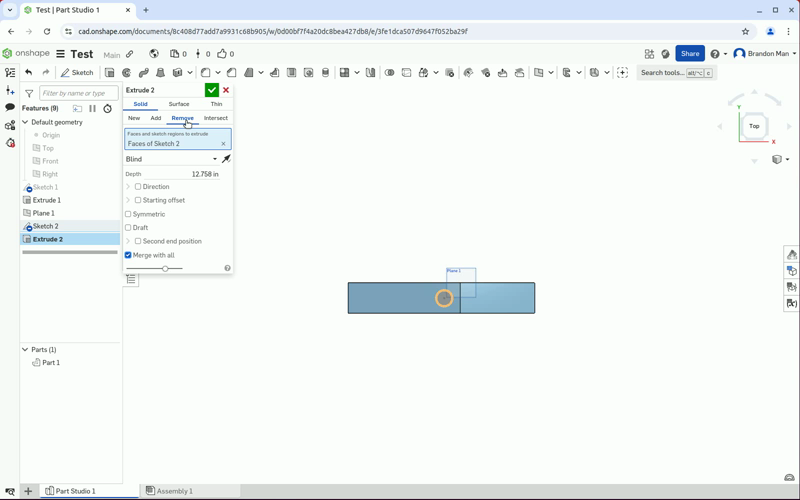
key(enter)
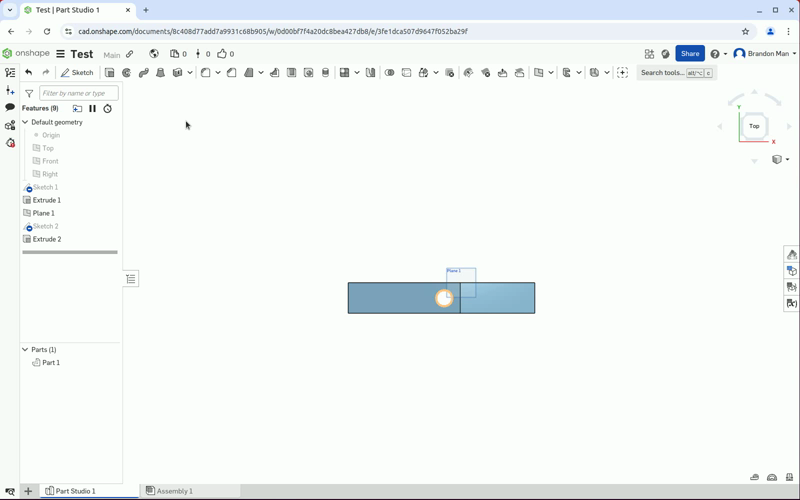
key(shift+h)
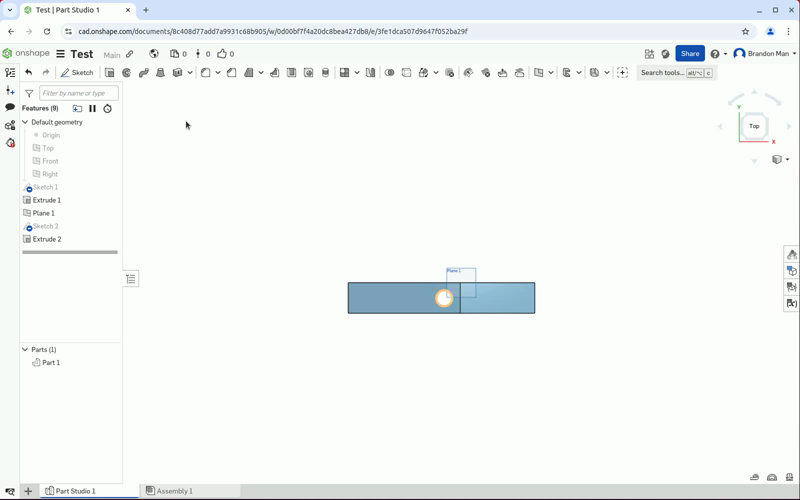
key(shift+h)
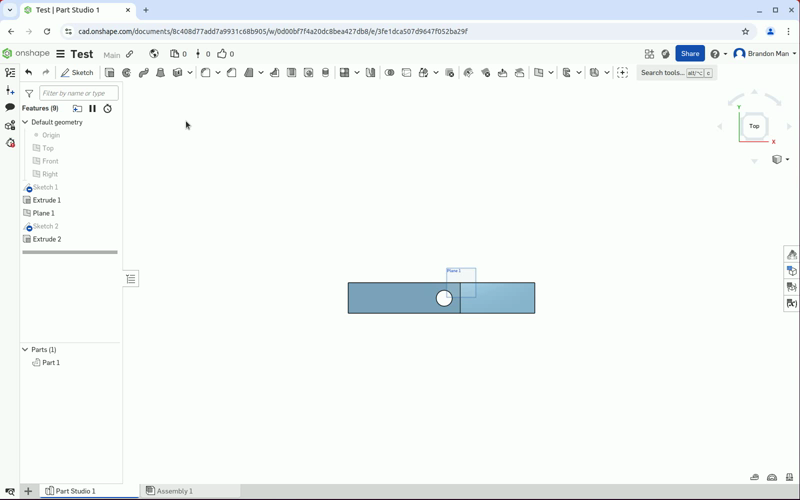
mouse_move(73, 189)
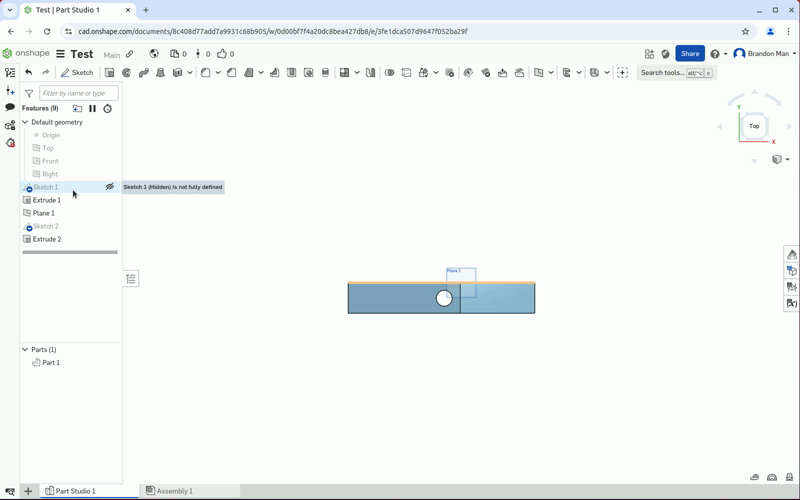
click(73, 189)
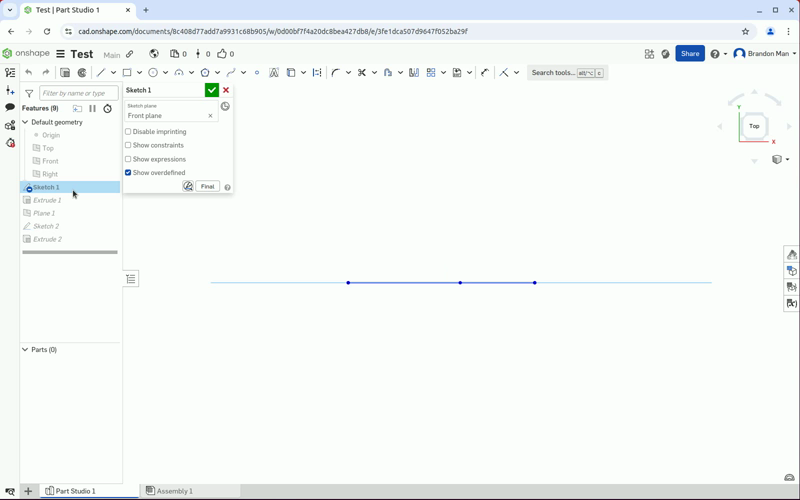
mouse_move(229, 92)
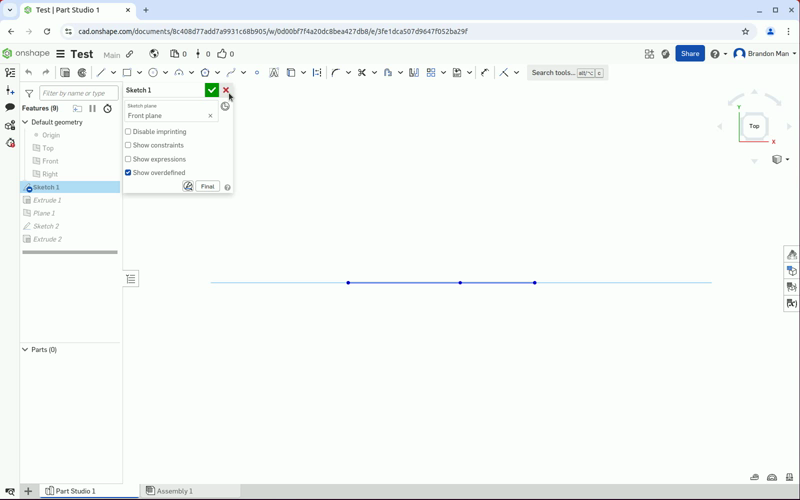
click(229, 92)
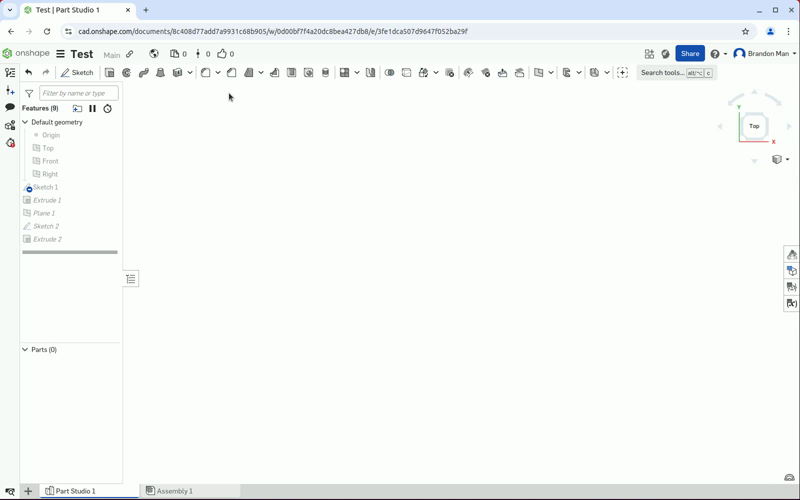
key(shift+s)
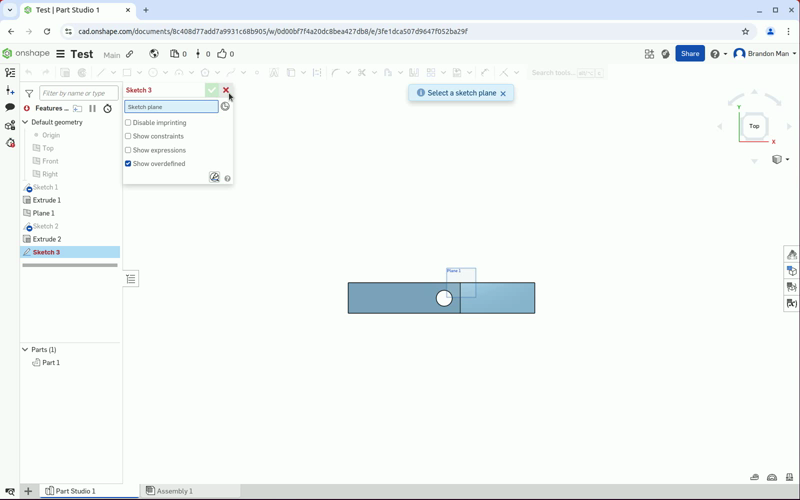
mouse_move(73, 215)
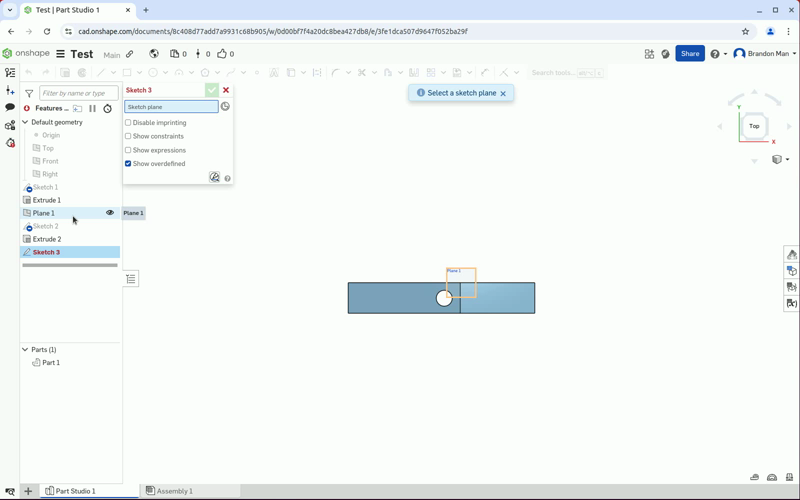
click(73, 215)
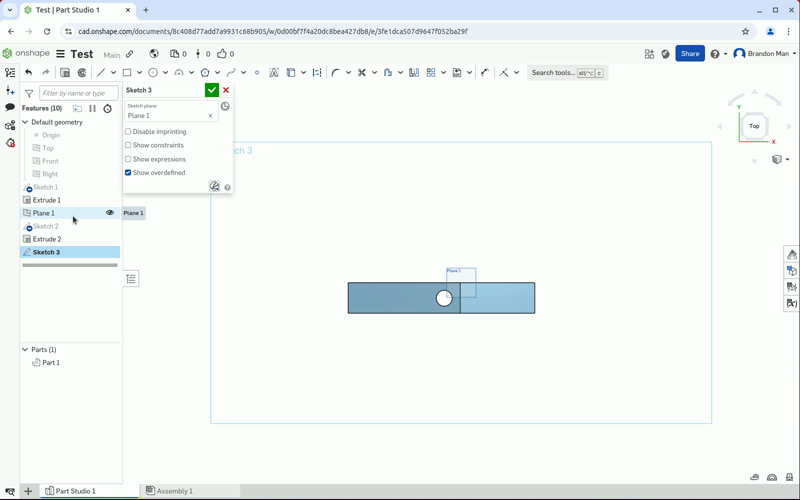
mouse_move(73, 352)
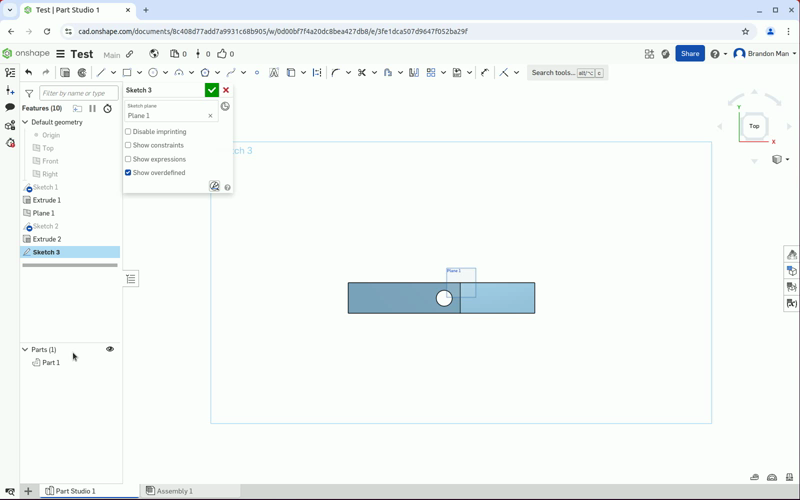
key(y)
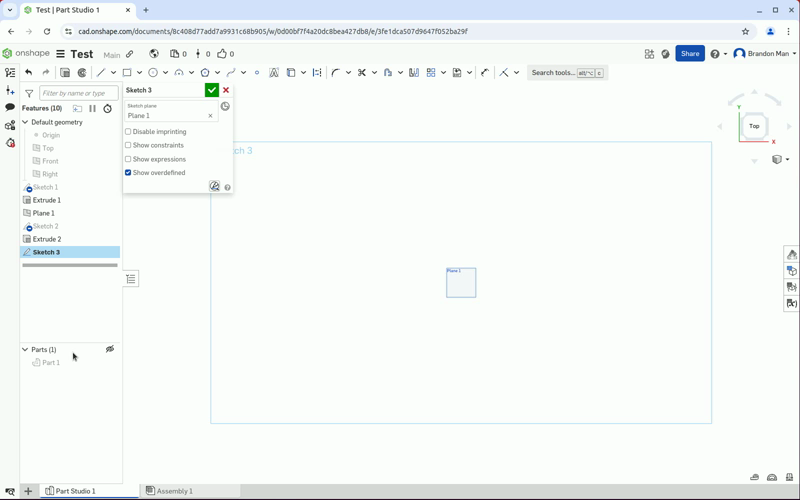
key(c)
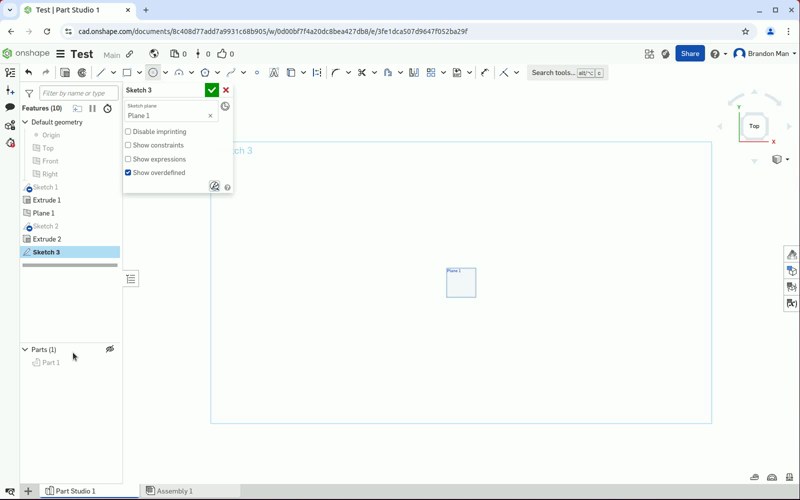
key_down(shift)
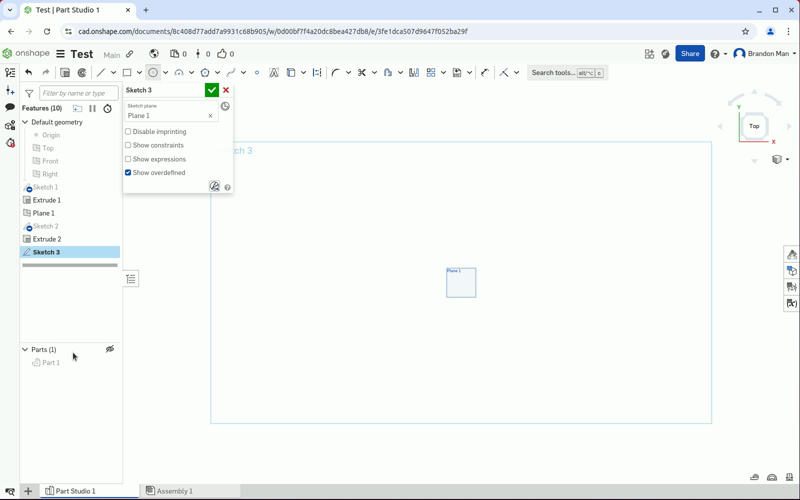
mouse_move(423, 298)
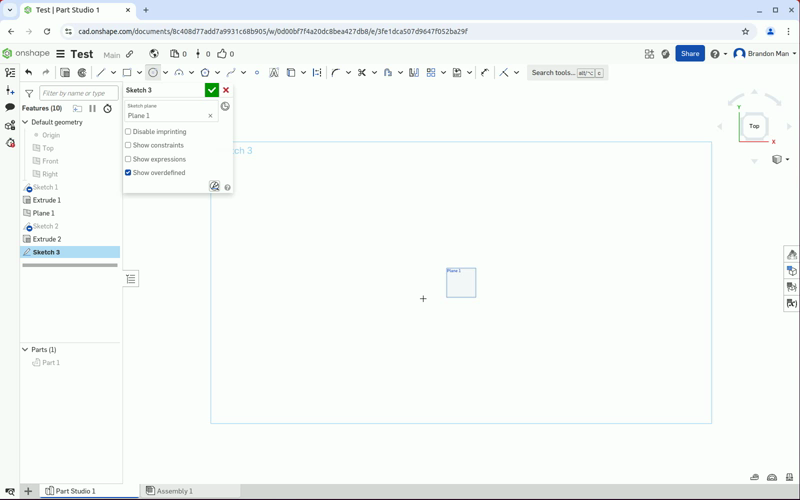
click(423, 298)
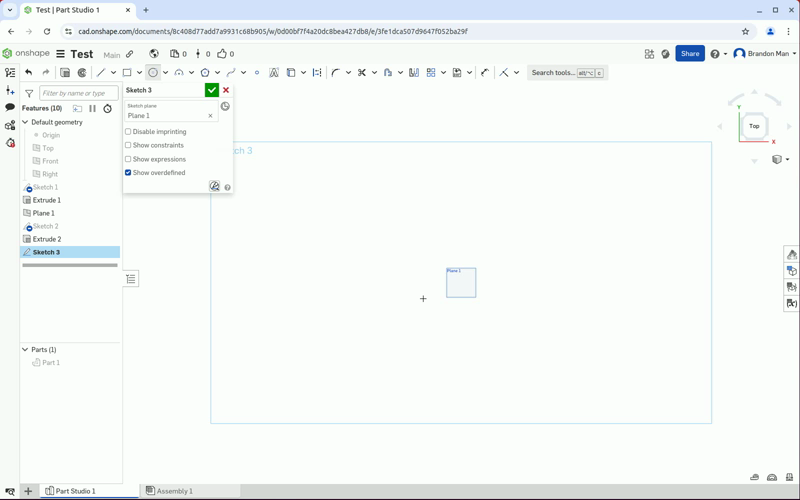
key_up(shift)
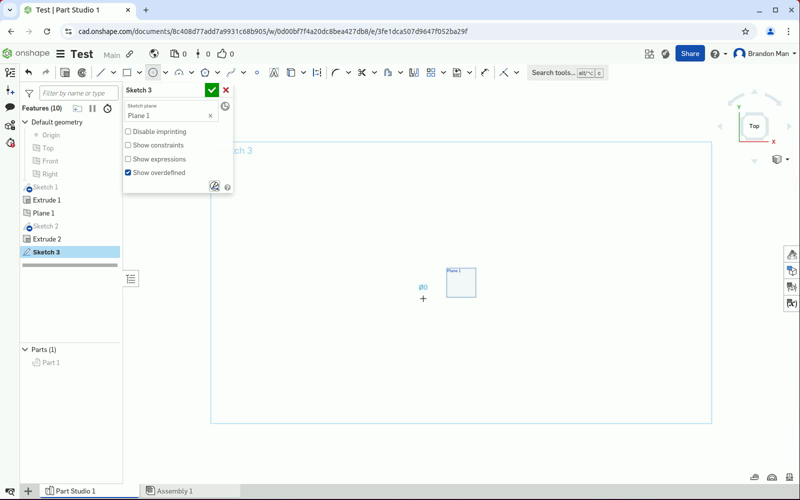
mouse_move(425, 298)
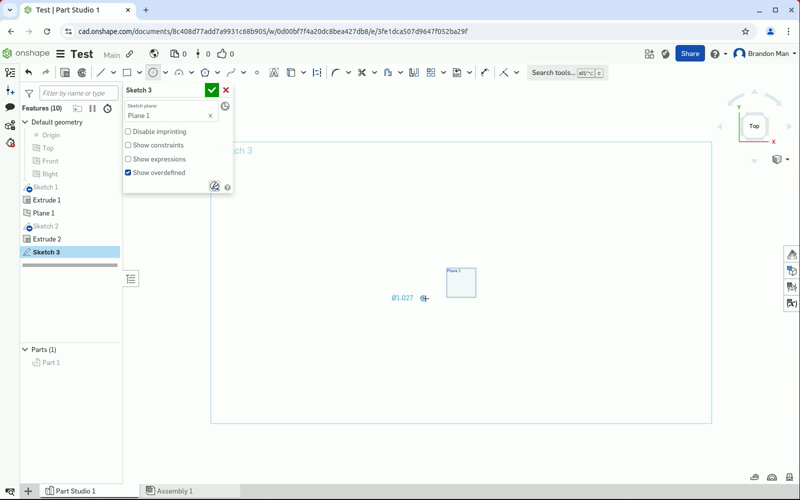
scroll(6)
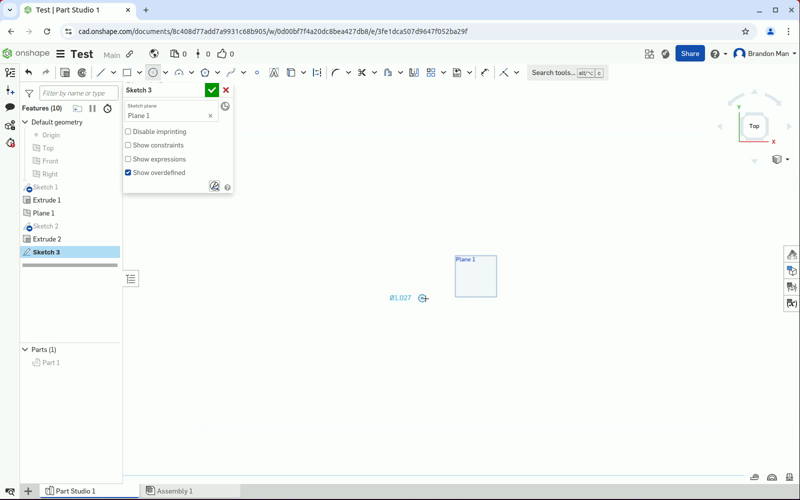
scroll(6)
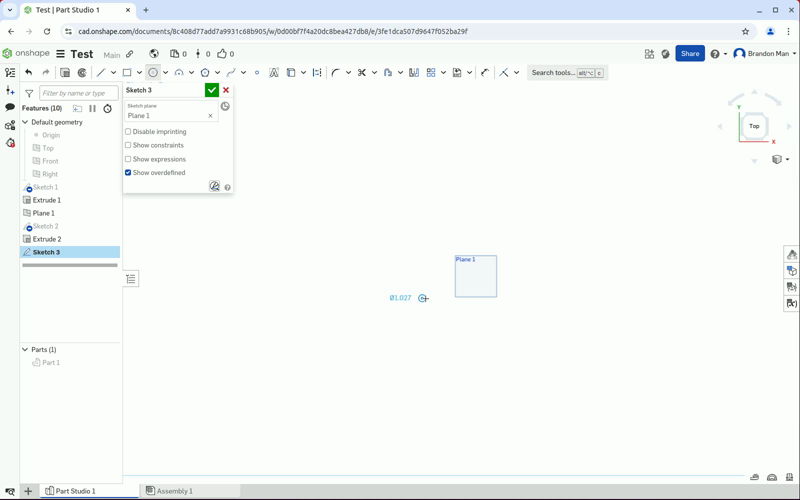
scroll(6)
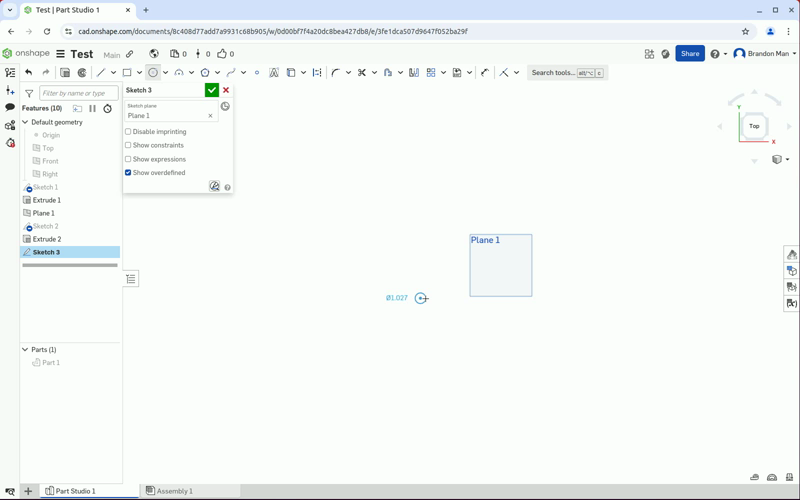
scroll(6)
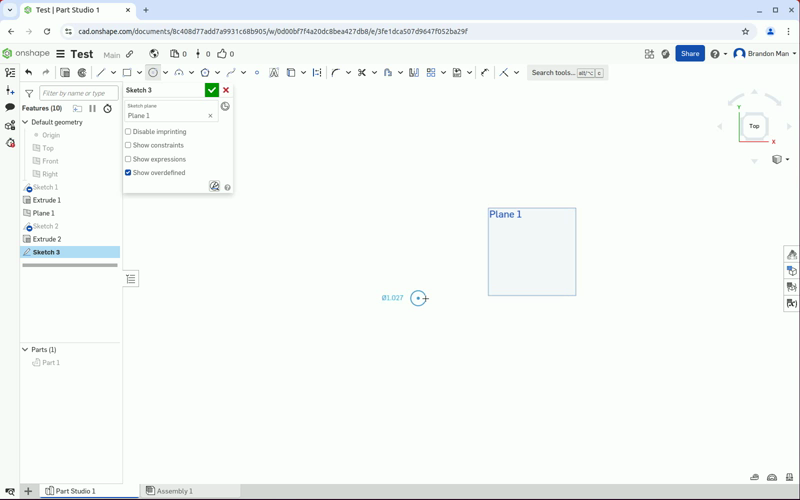
scroll(6)
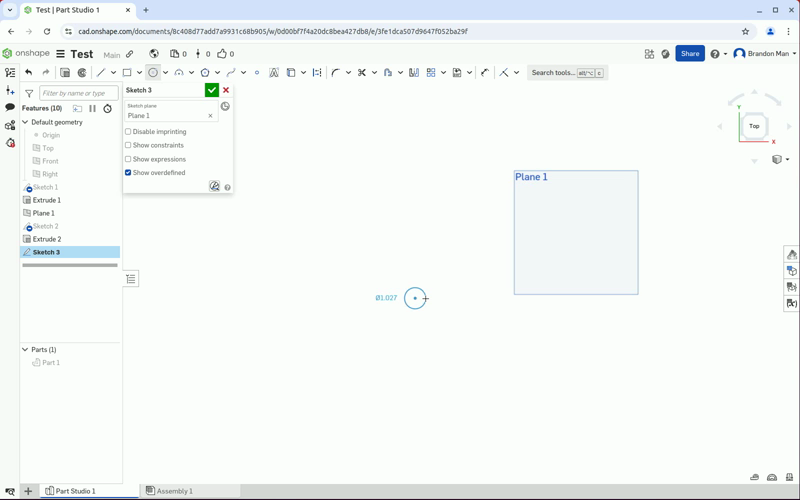
scroll(6)
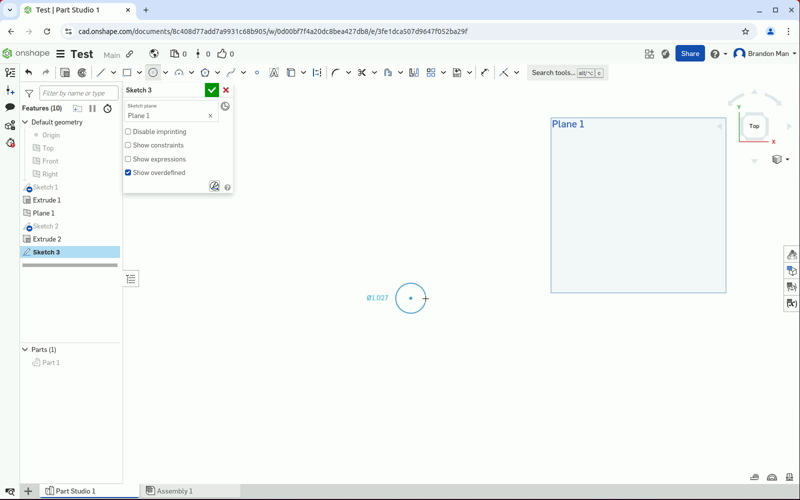
scroll(6)
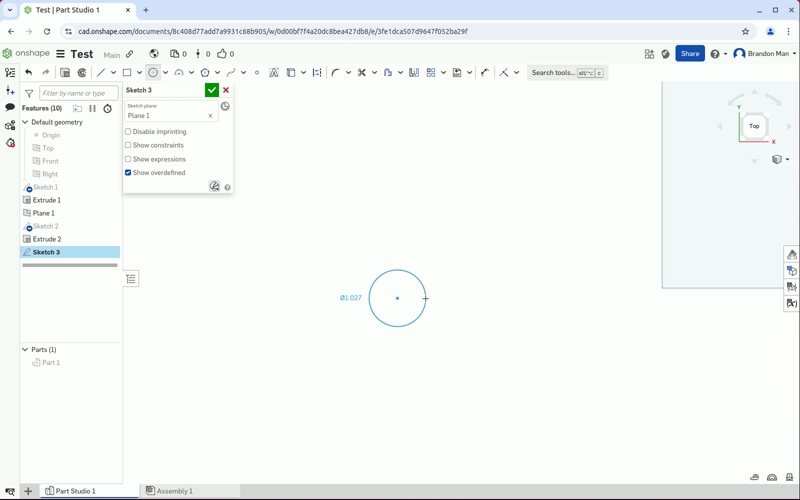
click(425, 298)
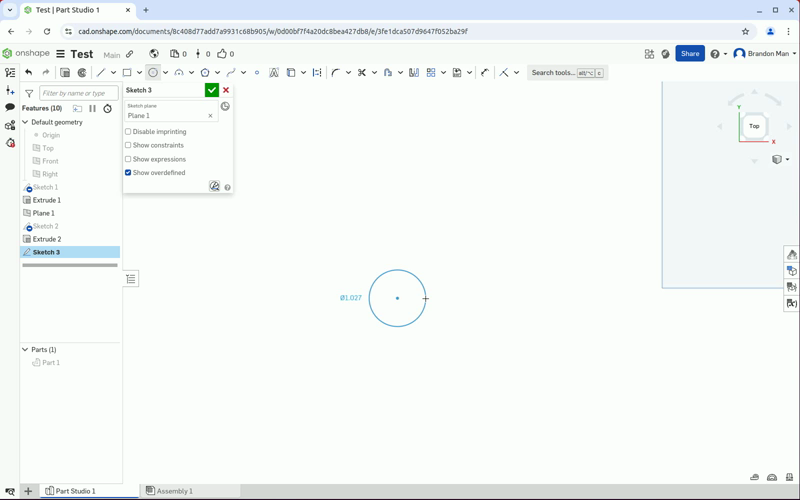
scroll(-6)
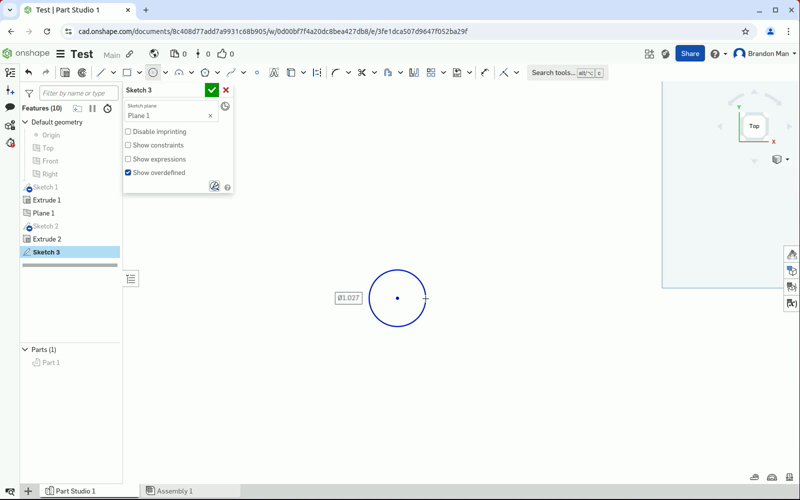
scroll(-6)
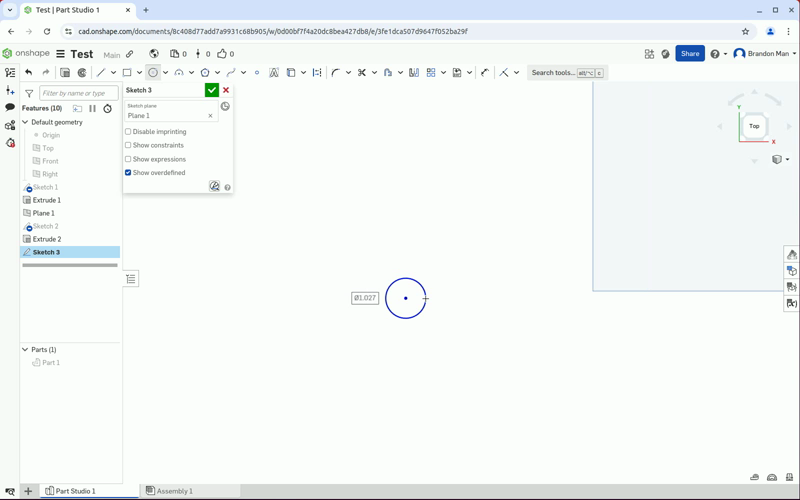
scroll(-6)
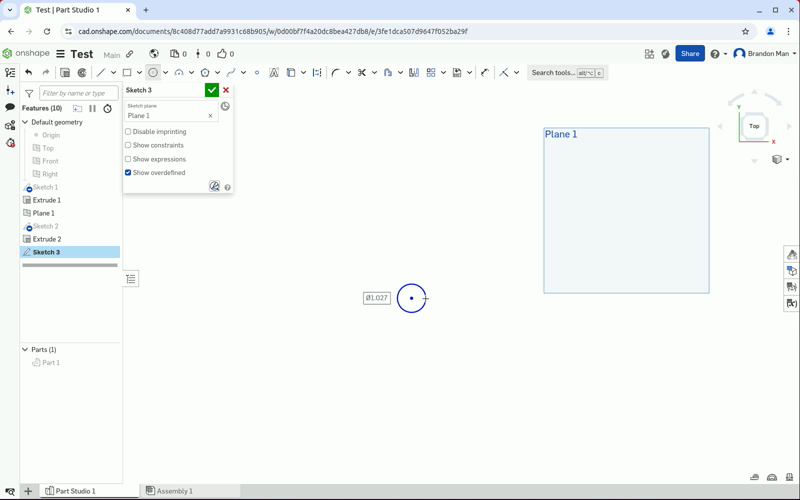
scroll(-6)
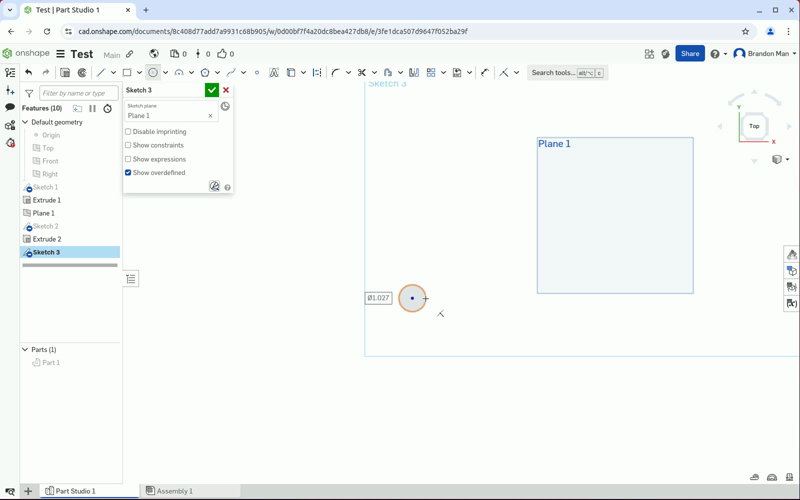
scroll(-6)
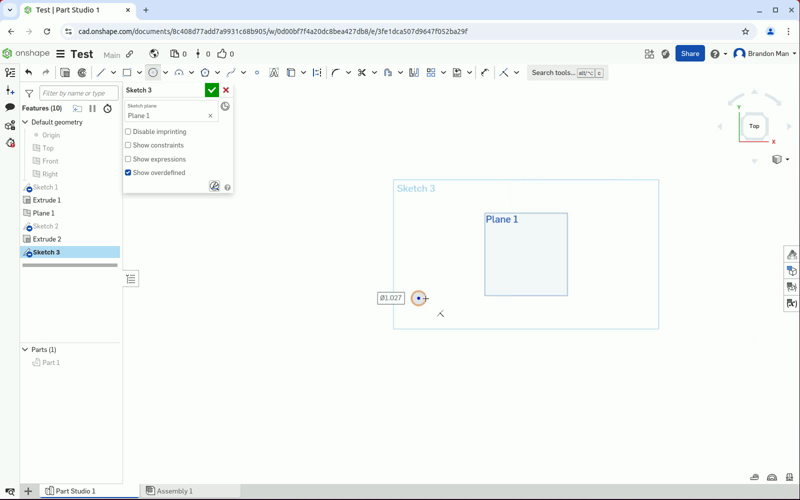
scroll(-6)
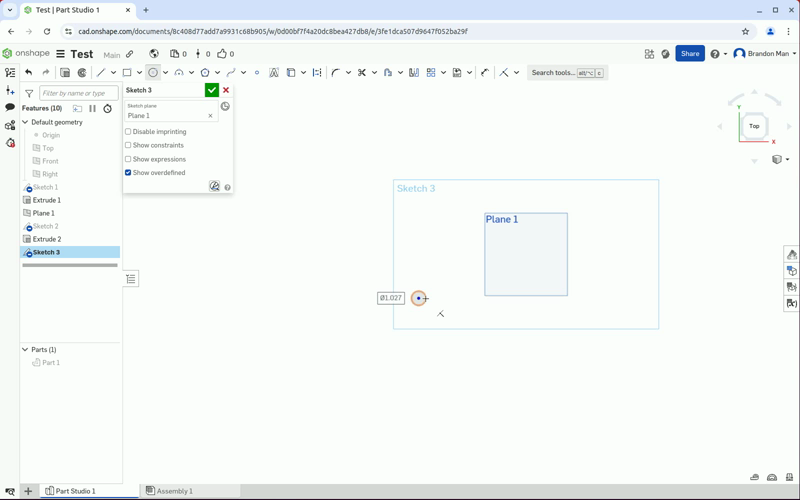
scroll(-6)
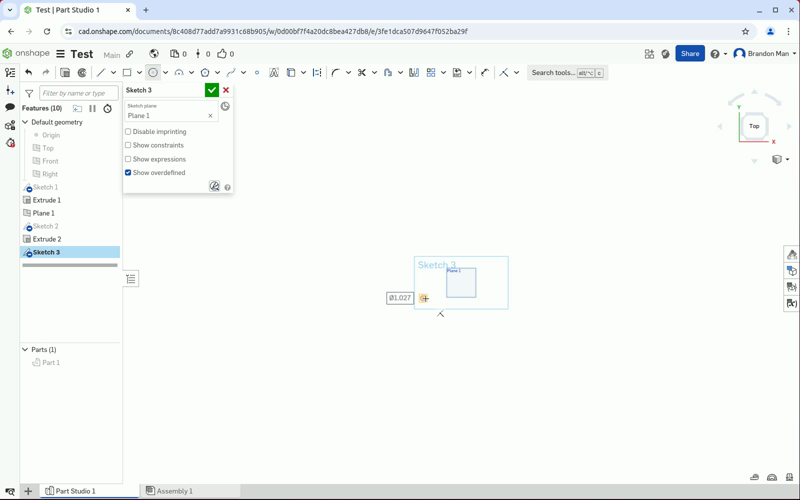
key(esc)
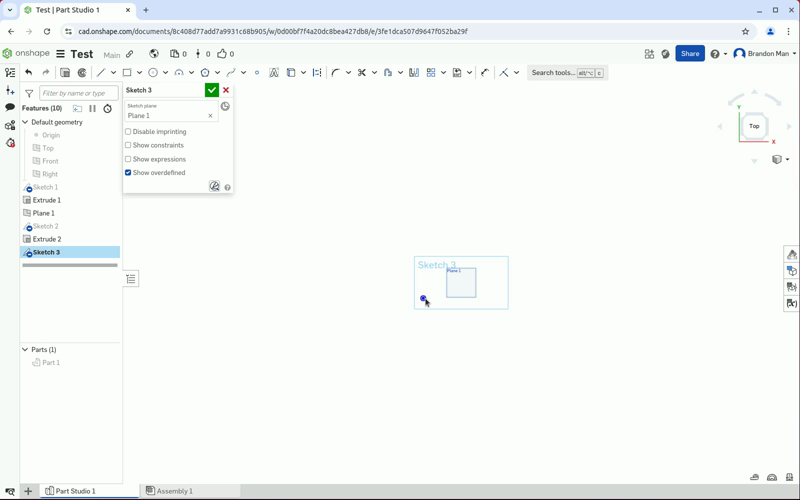
mouse_move(422, 299)
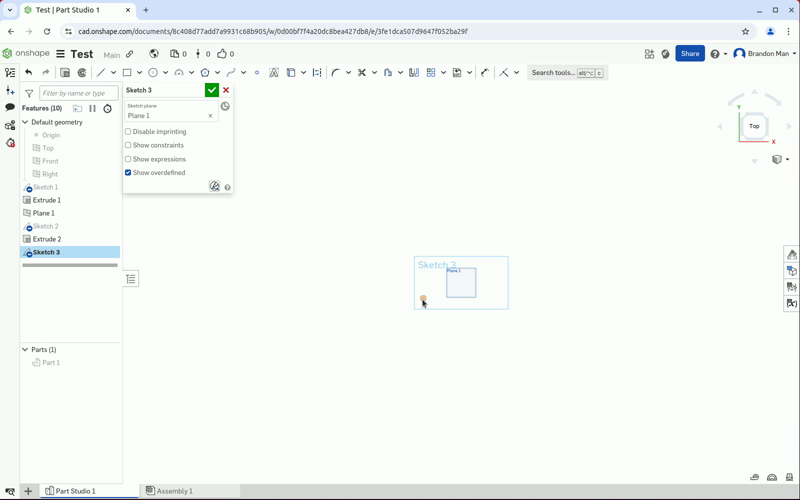
scroll(6)
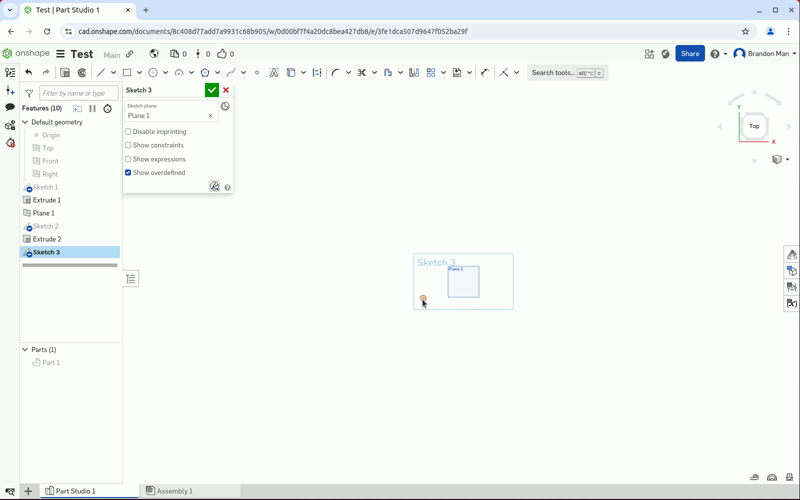
scroll(6)
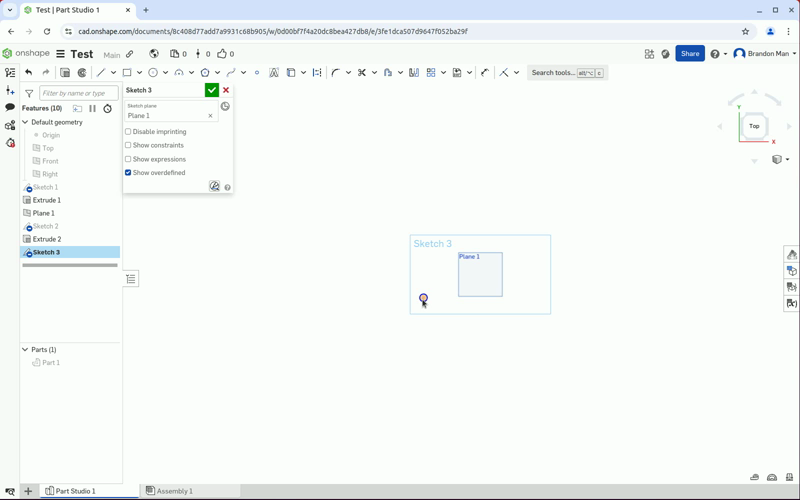
scroll(6)
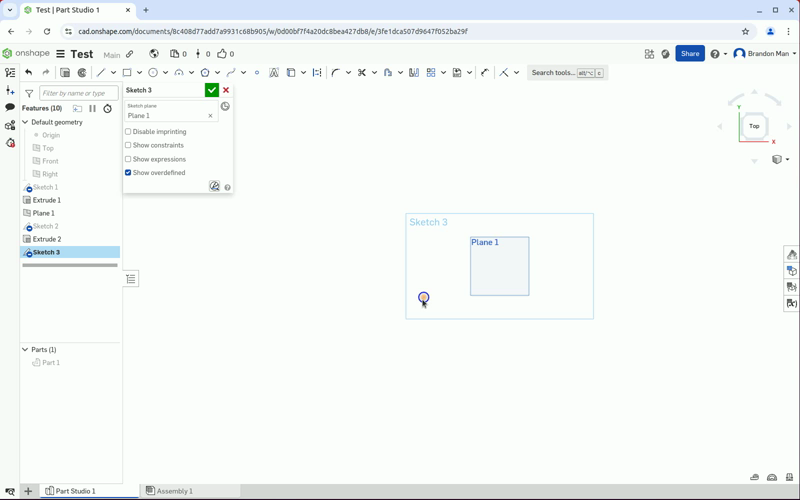
scroll(6)
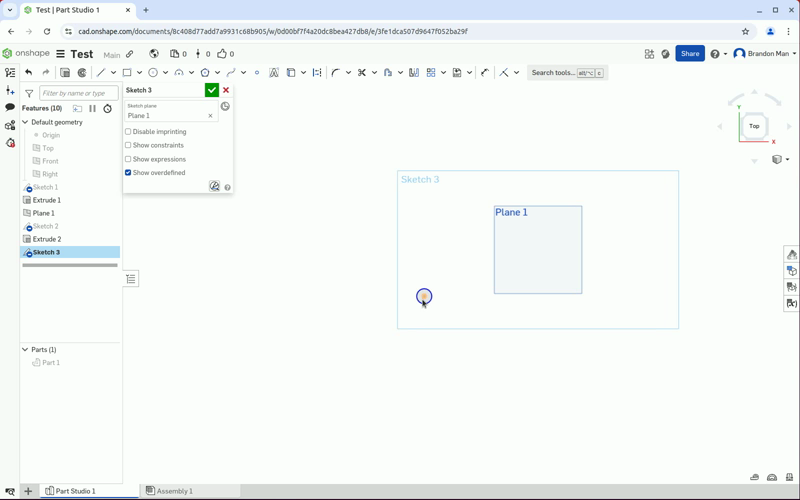
scroll(6)
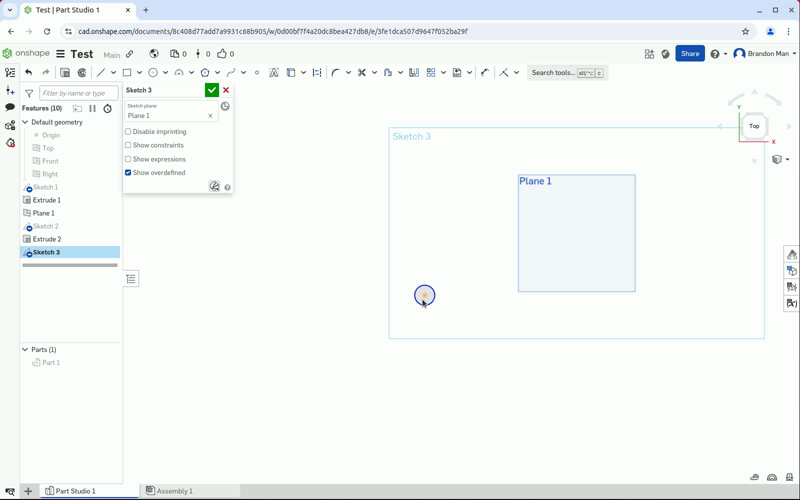
scroll(6)
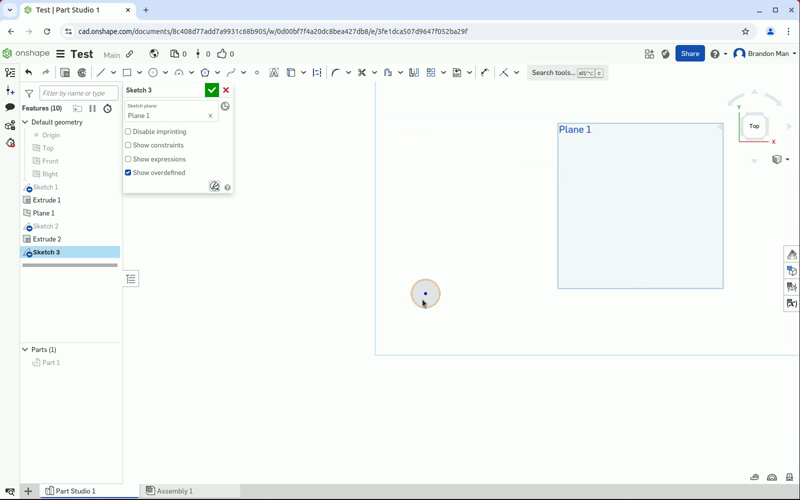
scroll(6)
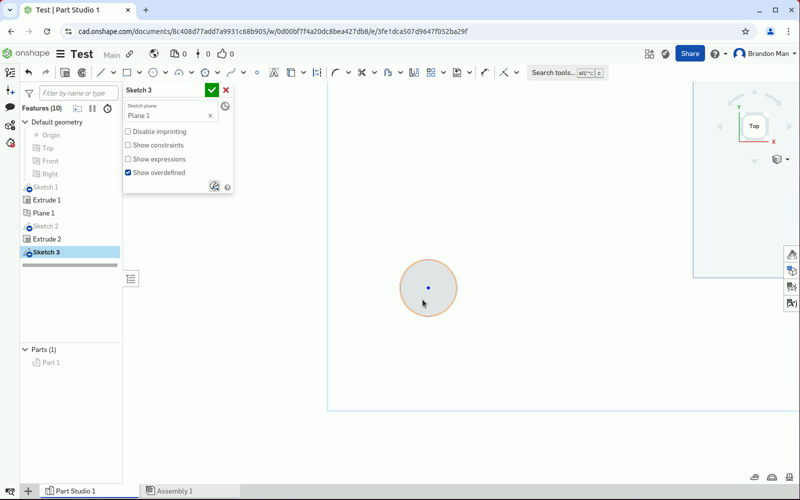
click(422, 299)
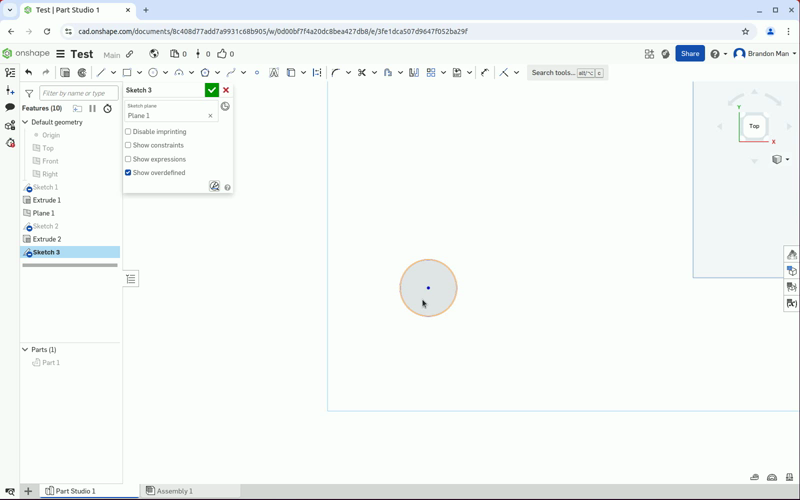
scroll(-6)
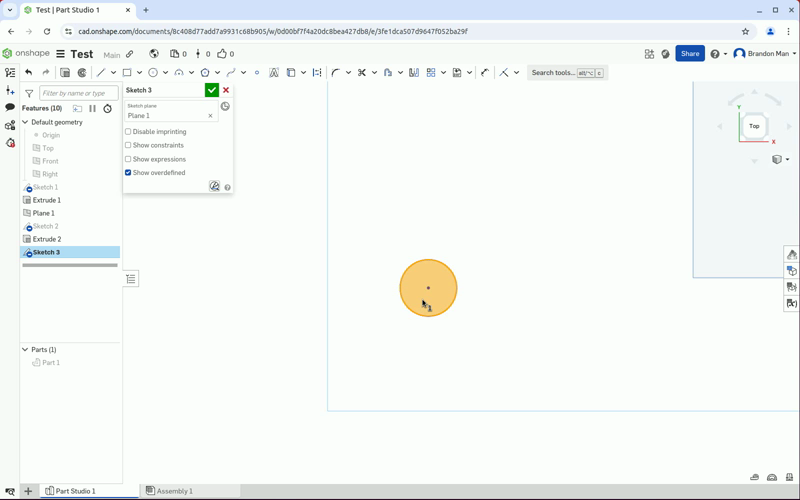
scroll(-6)
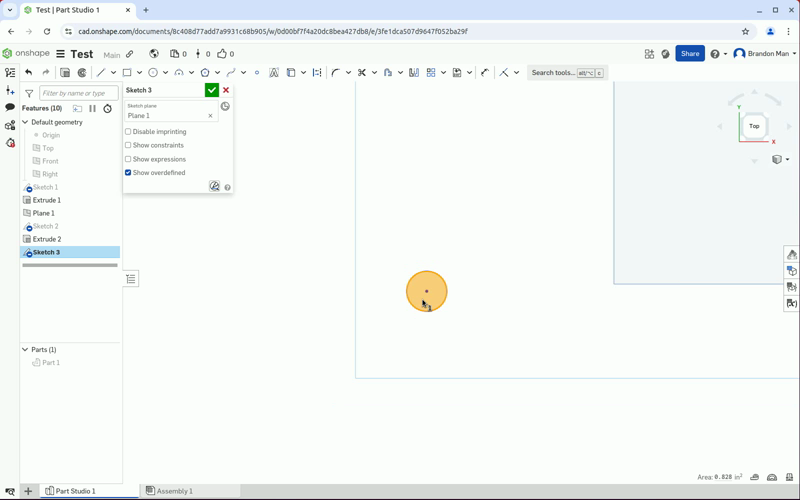
scroll(-6)
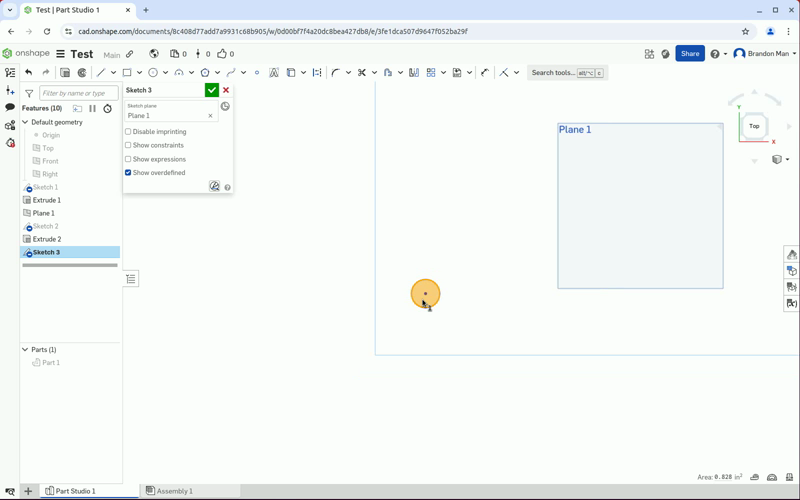
scroll(-6)
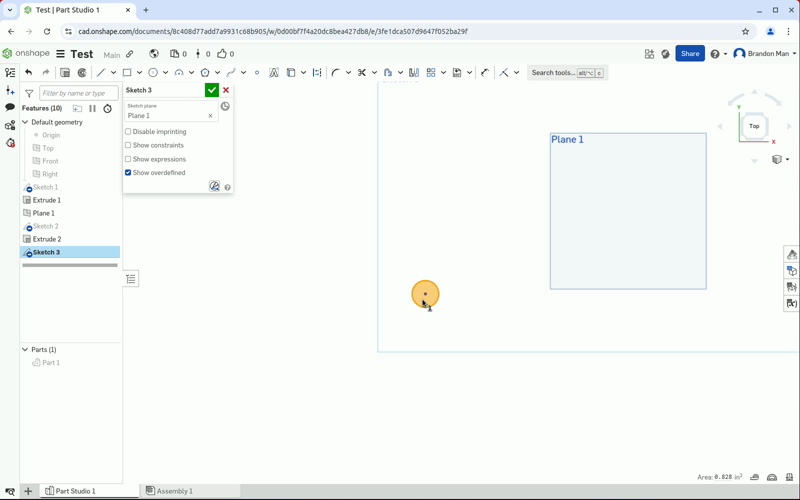
scroll(-6)
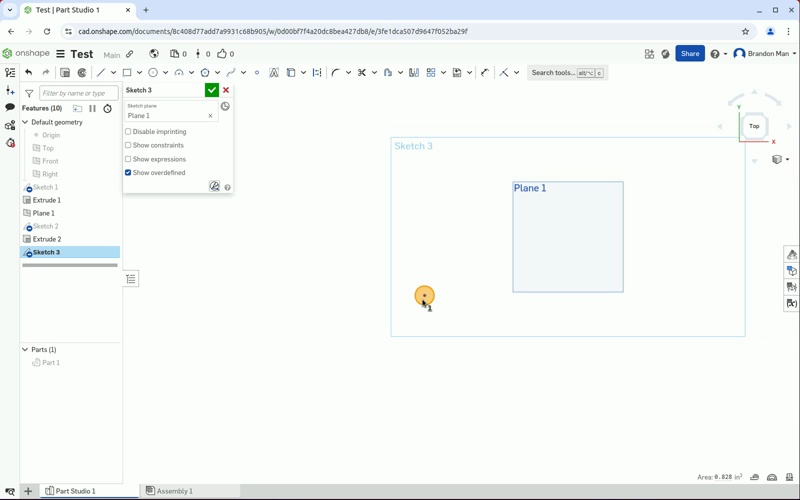
scroll(-6)
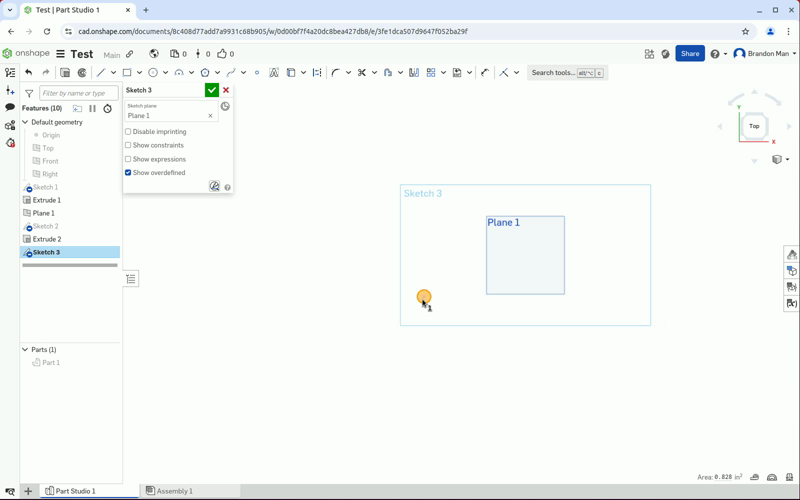
scroll(-6)
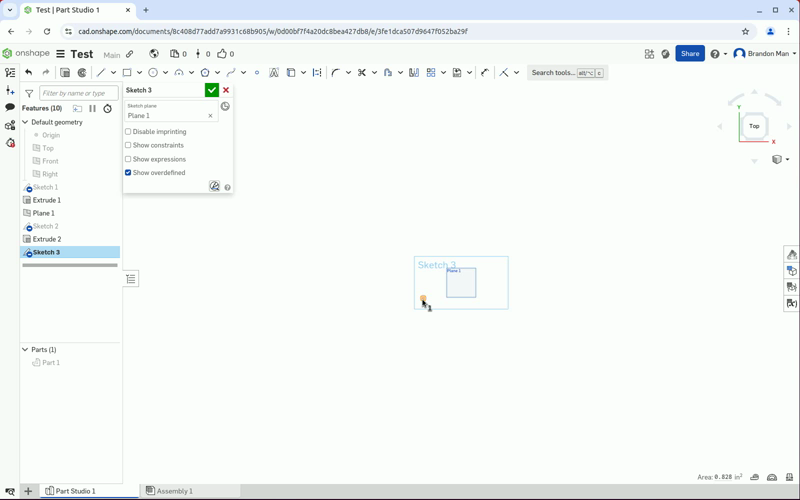
mouse_move(73, 352)
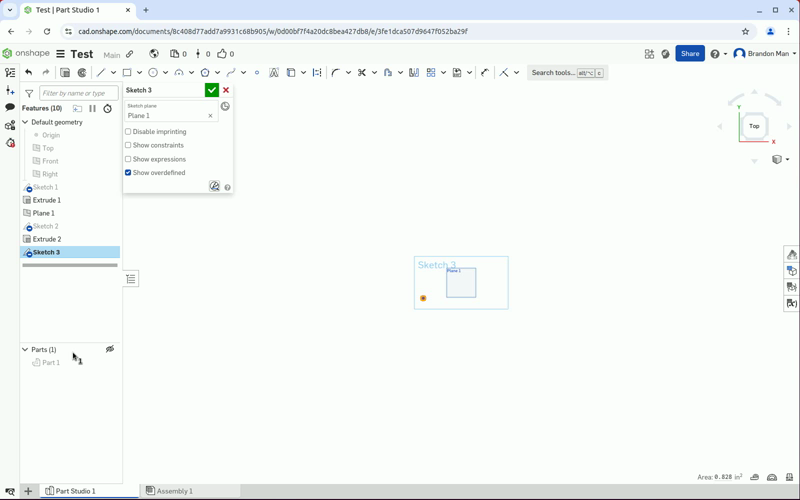
key(shift+y)
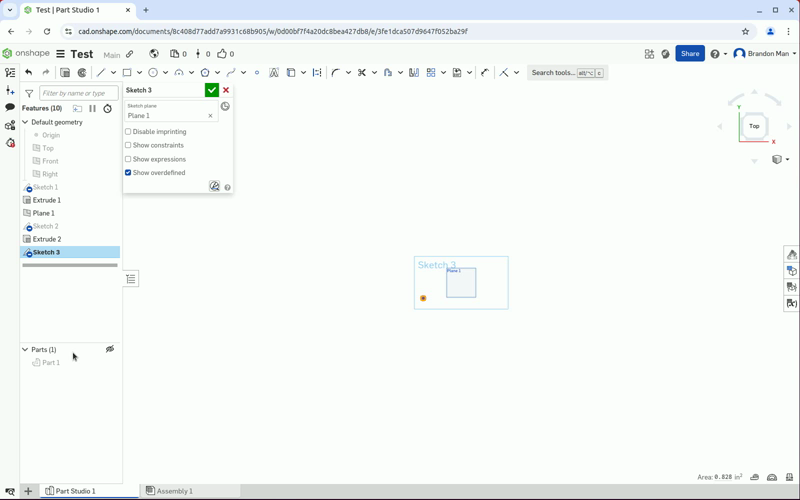
key(shift+e)
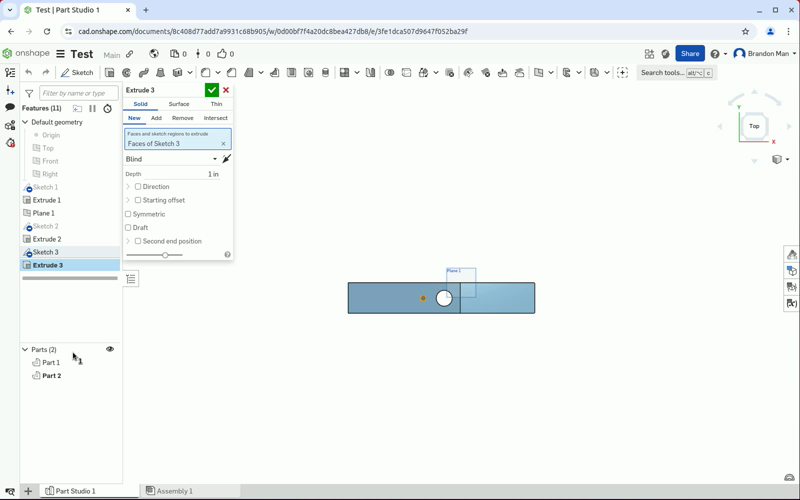
mouse_move(143, 106)
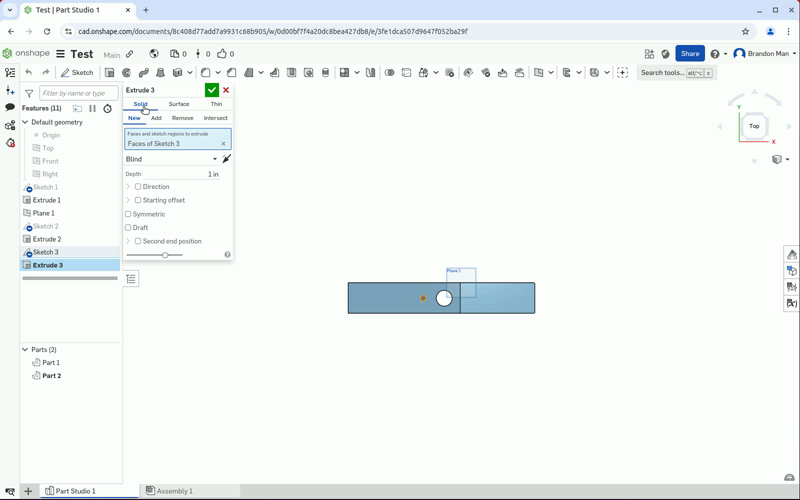
click(143, 106)
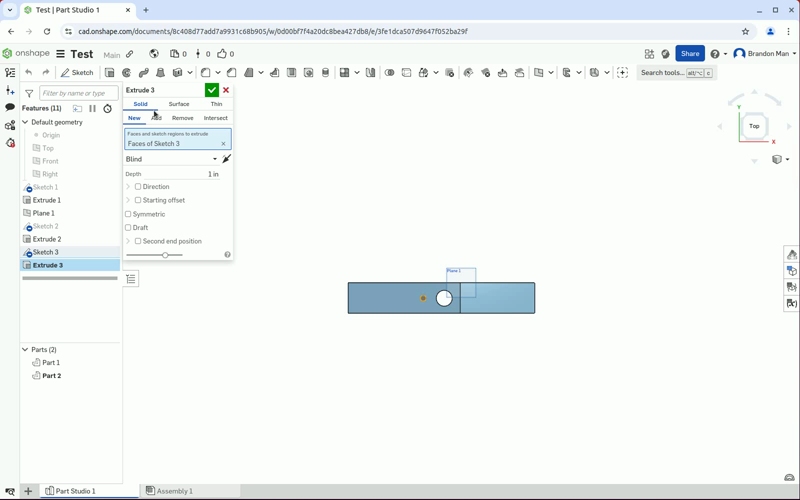
mouse_move(186, 120)
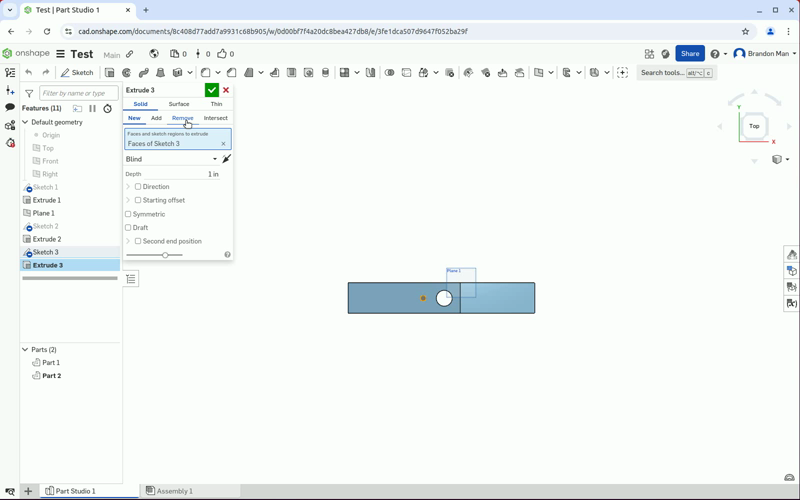
click(186, 120)
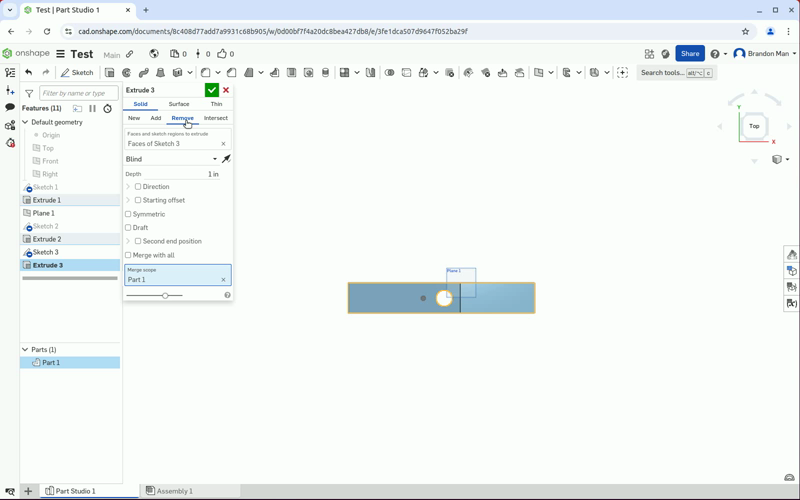
key(tab, 4)
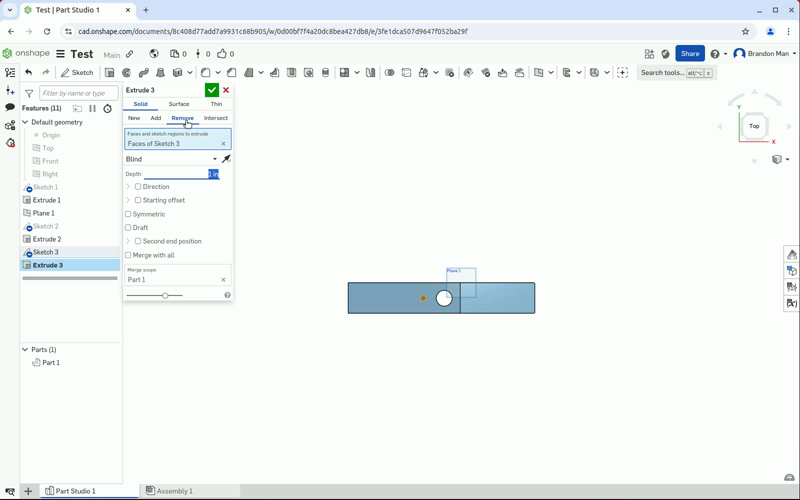
text(3.129)
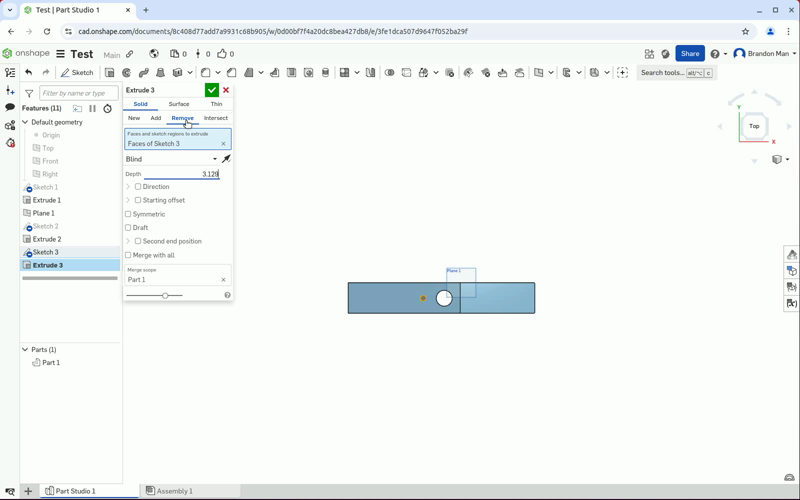
key(tab, 6)
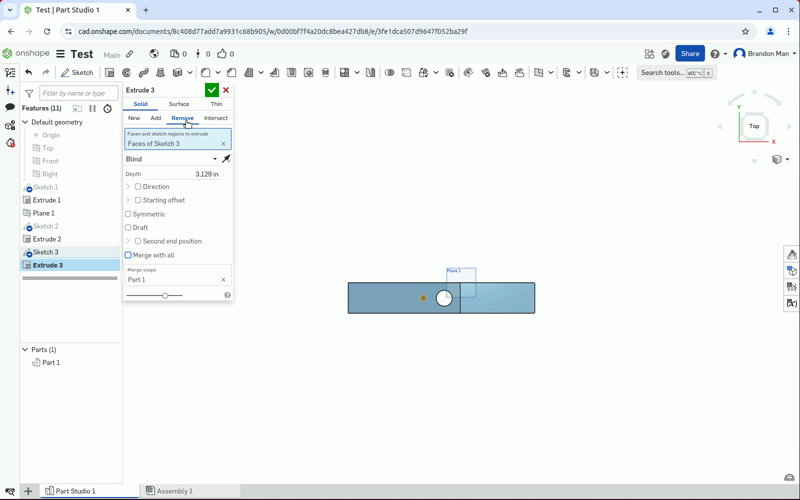
key(space)
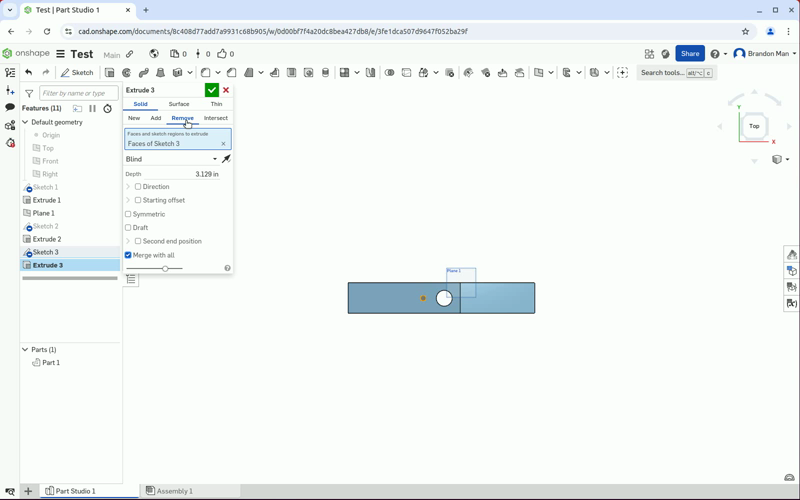
key(enter)
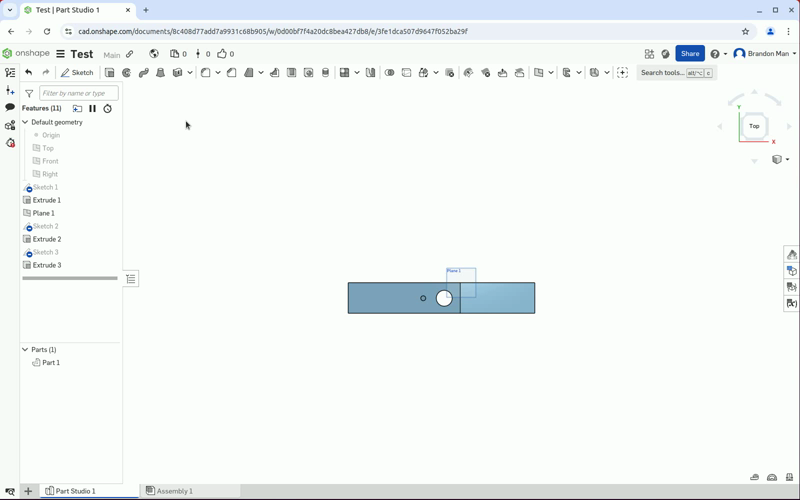
key(shift+h)
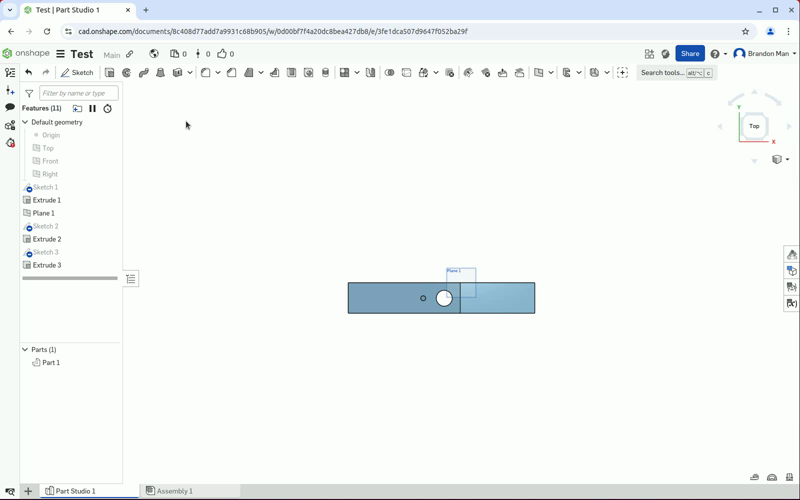
key(shift+h)
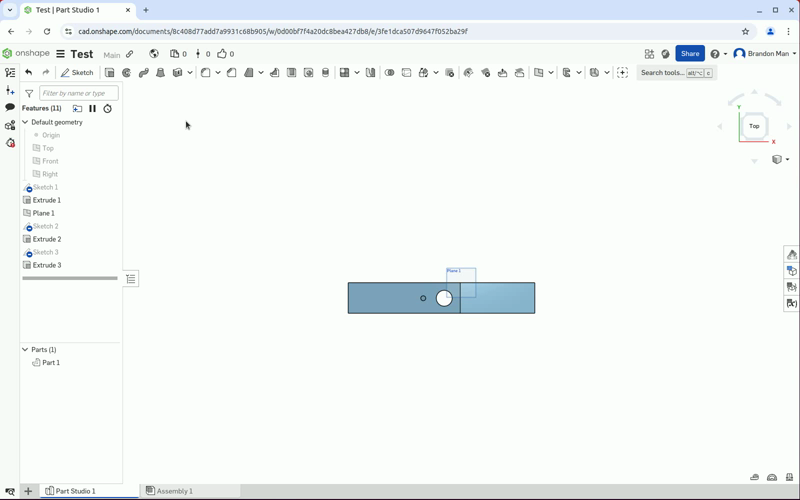
mouse_move(73, 189)
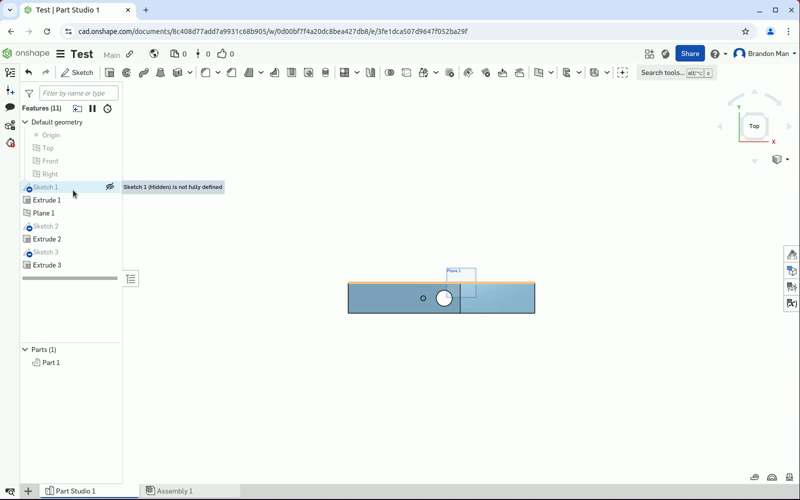
click(73, 189)
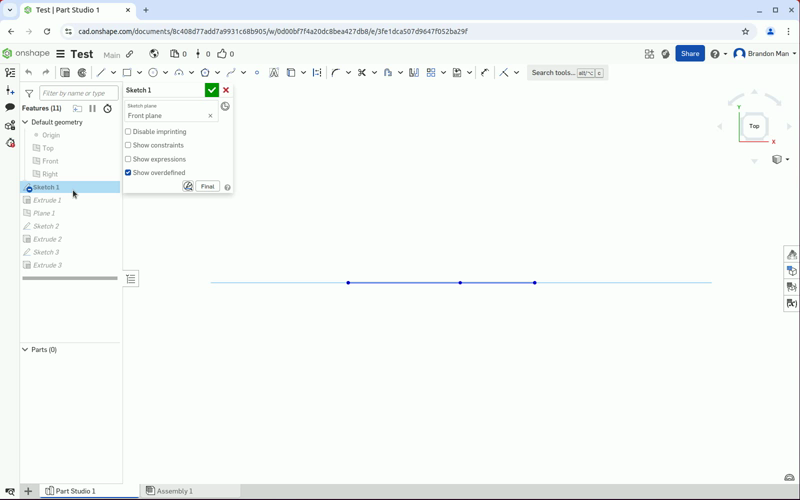
mouse_move(229, 92)
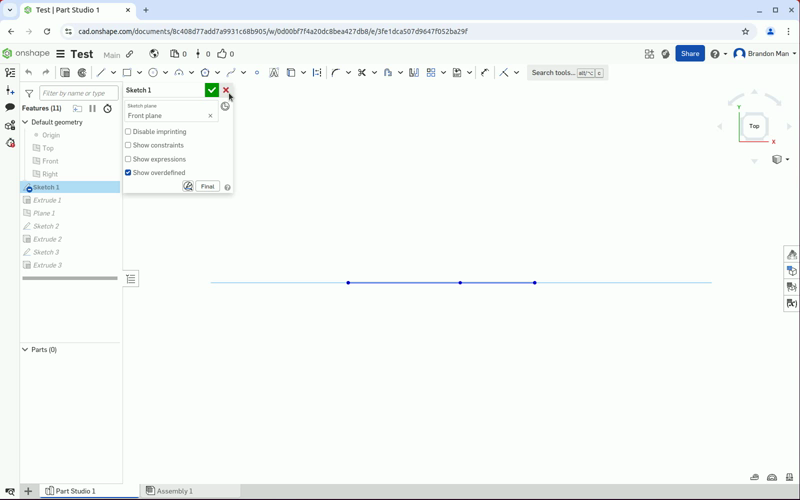
click(229, 92)
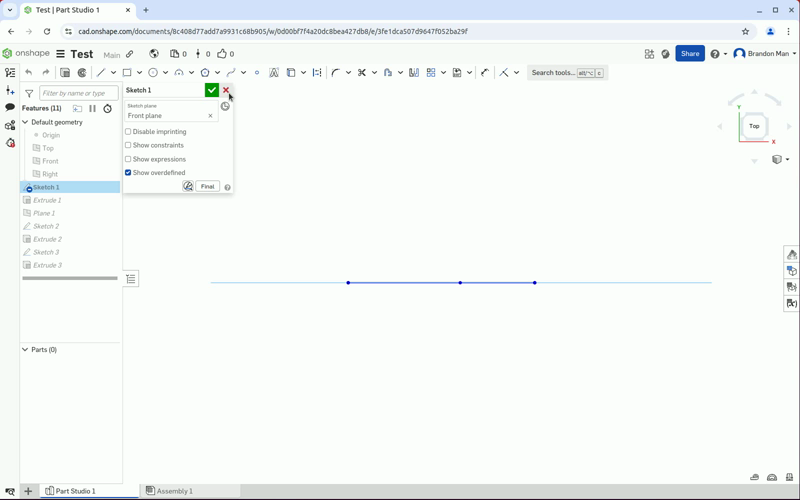
key(shift+s)
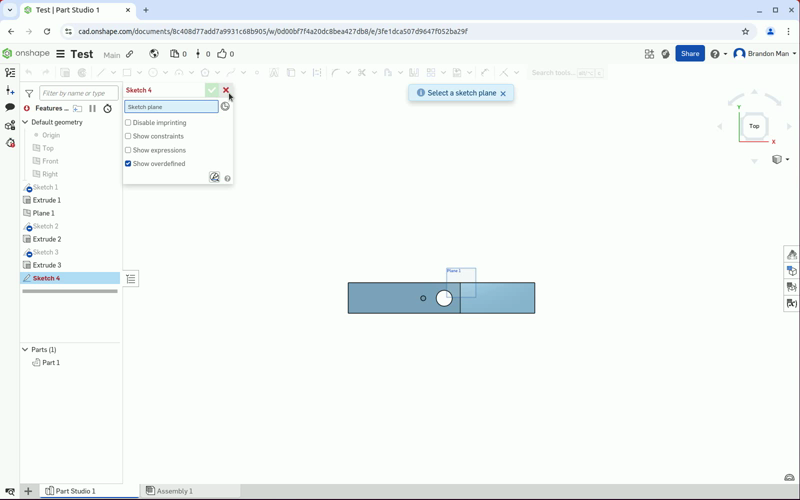
mouse_move(73, 150)
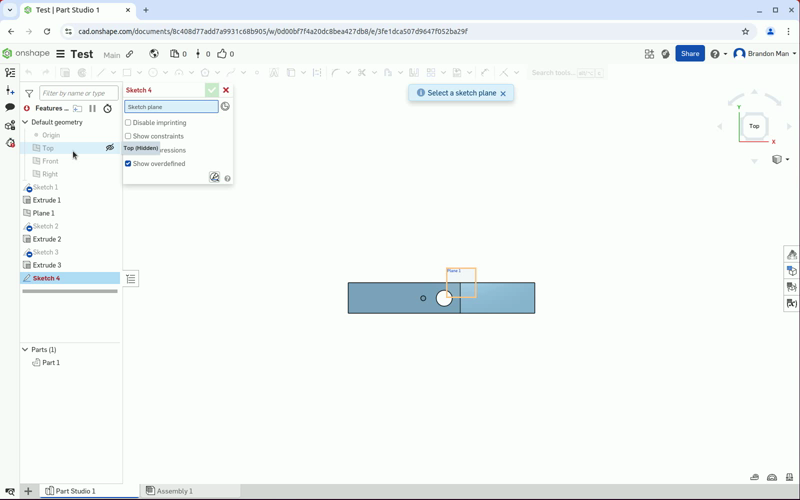
click(73, 150)
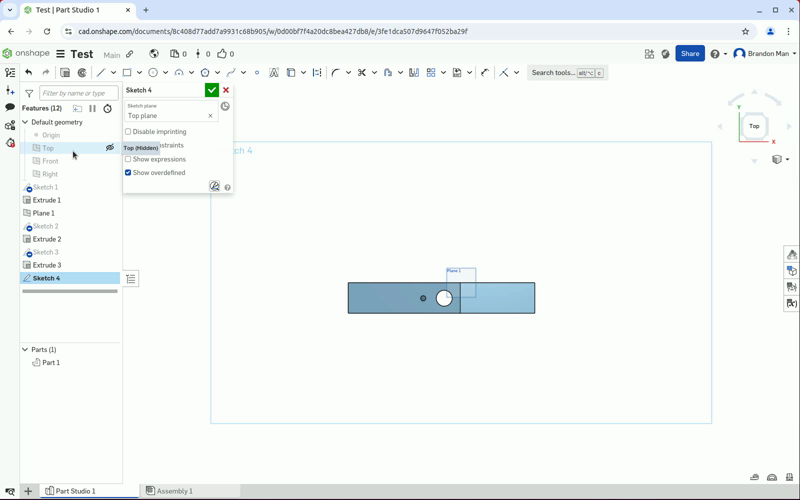
mouse_move(73, 352)
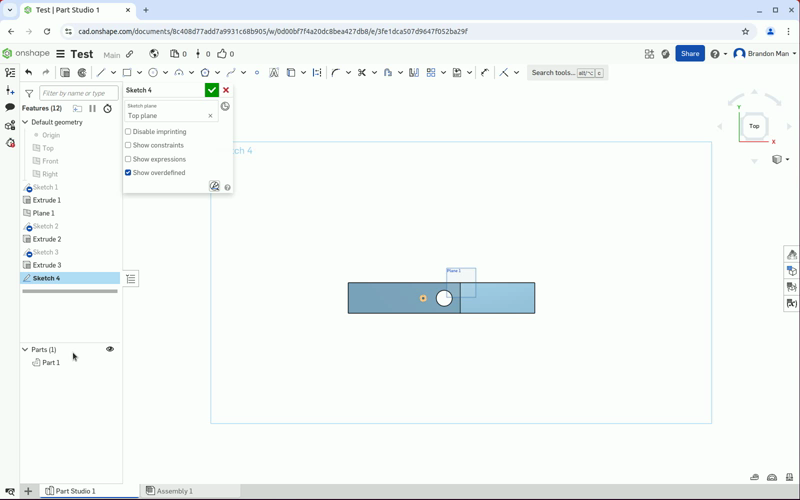
key(y)
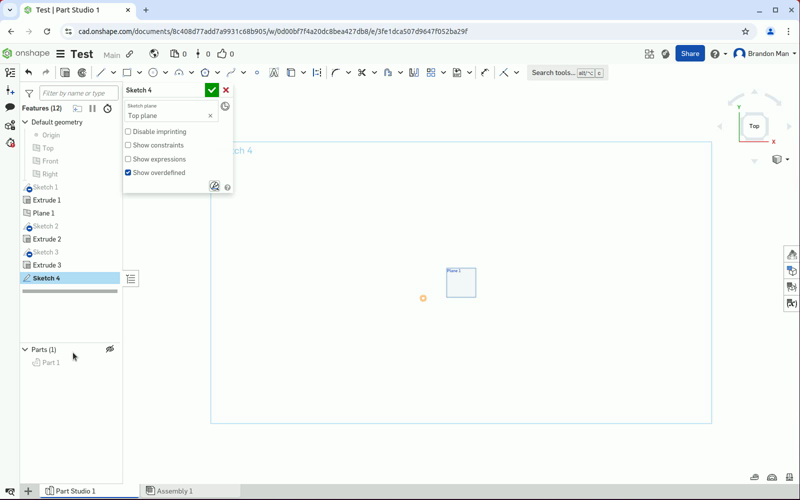
key(c)
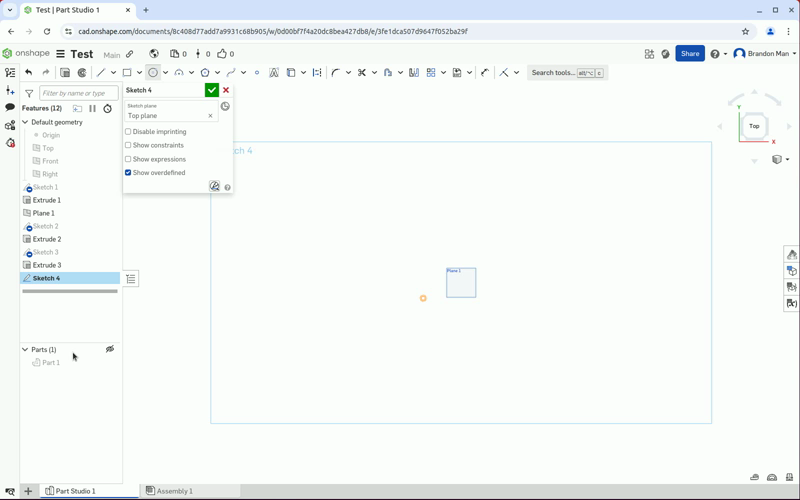
key_down(shift)
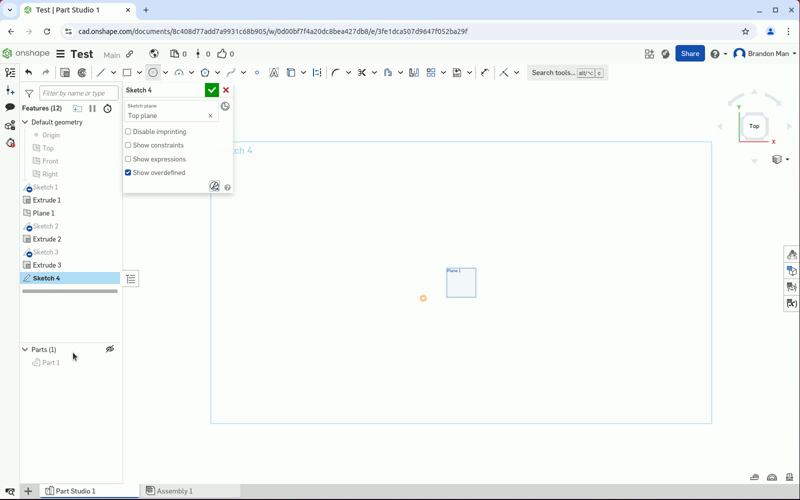
mouse_move(369, 298)
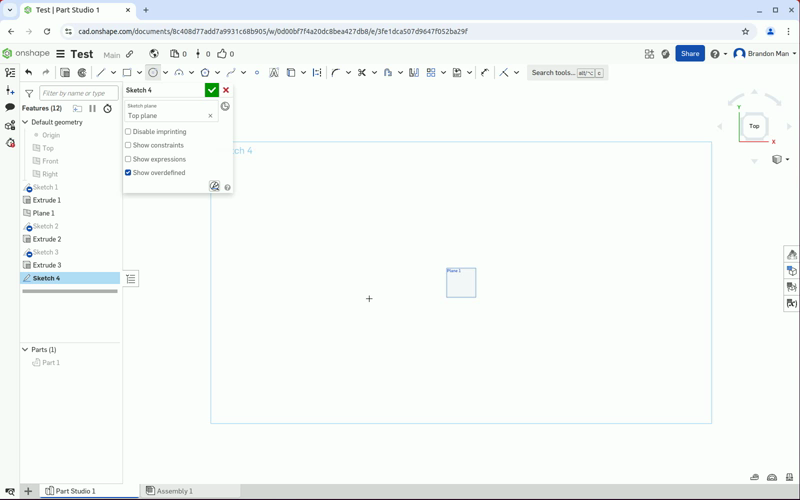
click(369, 298)
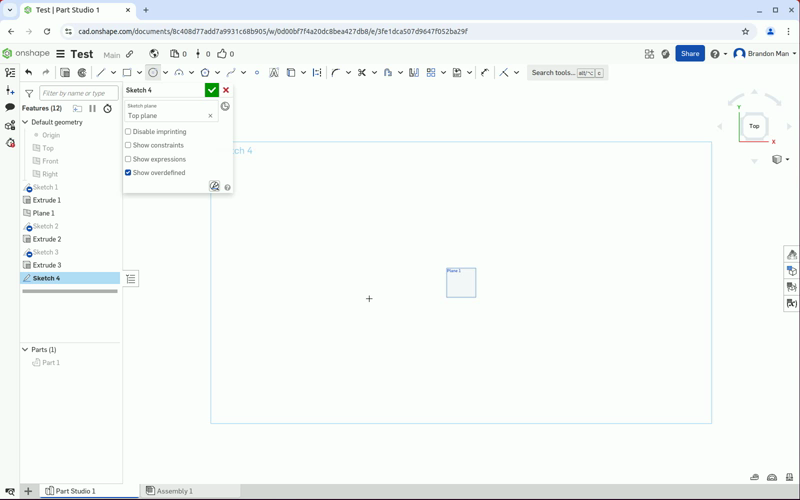
key_up(shift)
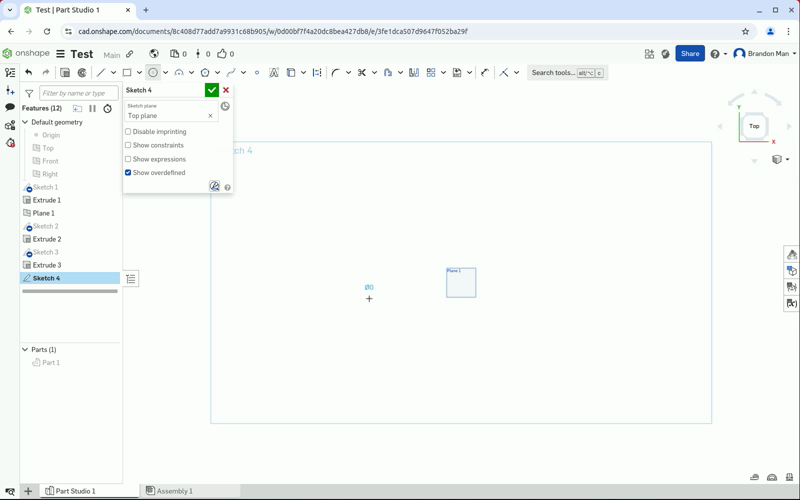
mouse_move(376, 298)
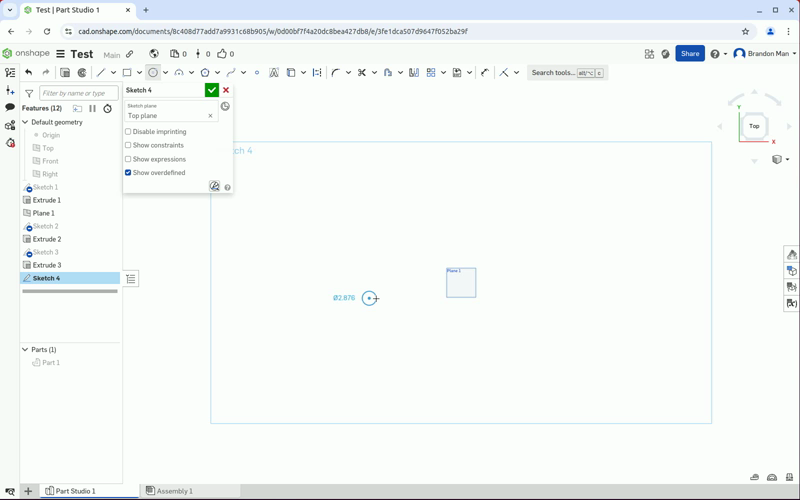
click(376, 298)
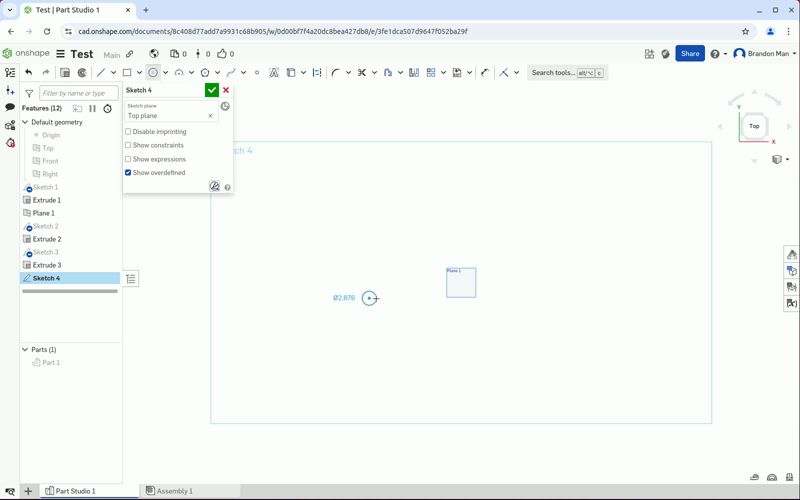
key(esc)
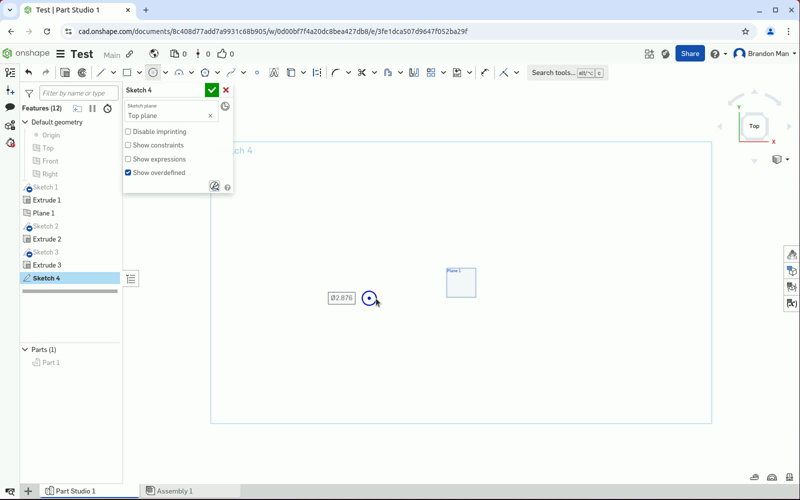
mouse_move(372, 295)
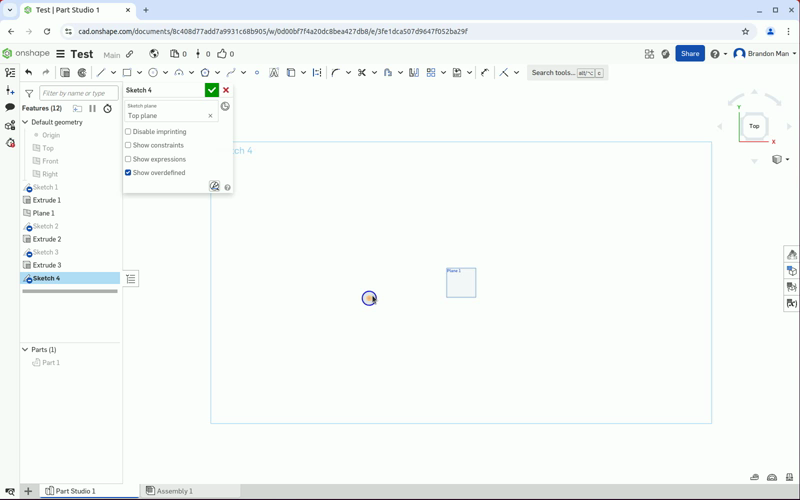
scroll(6)
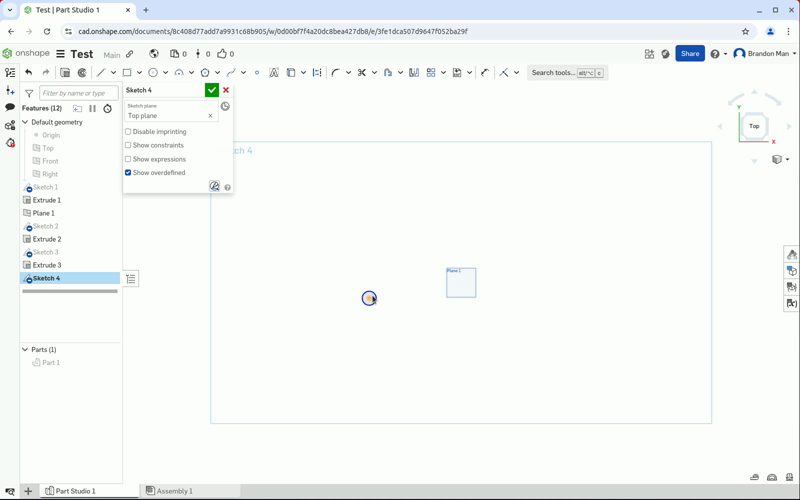
scroll(6)
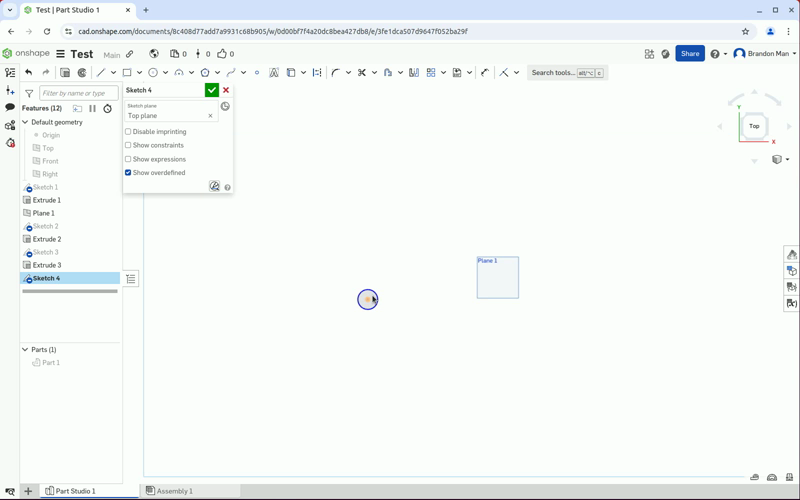
scroll(6)
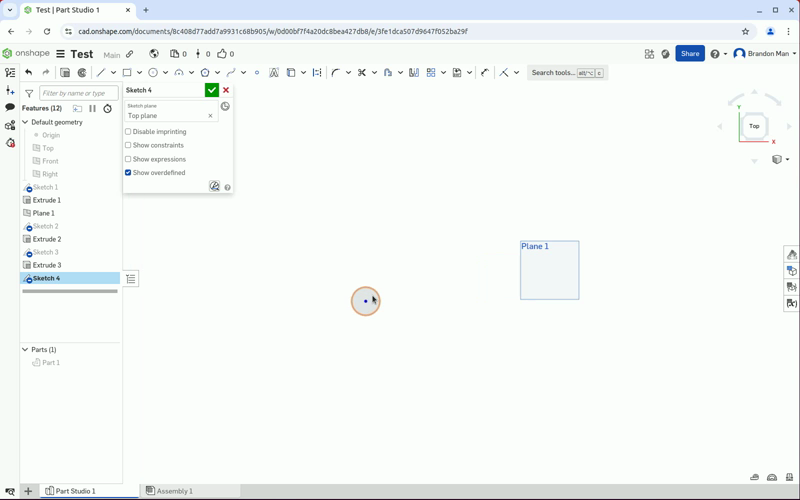
scroll(6)
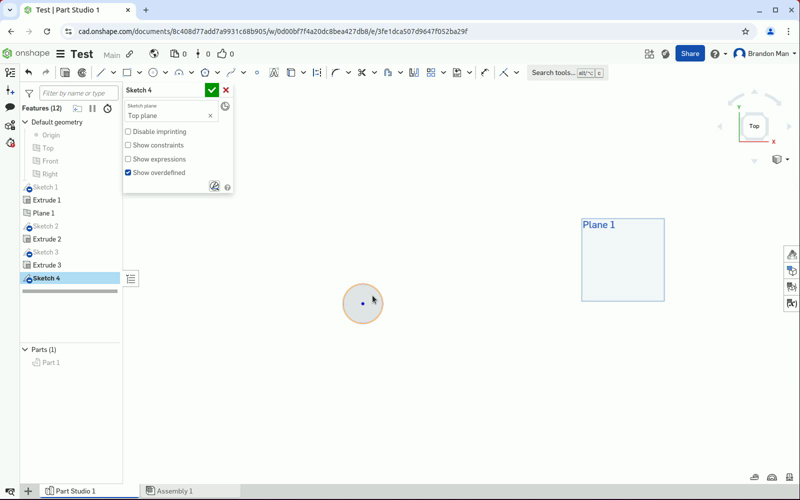
scroll(6)
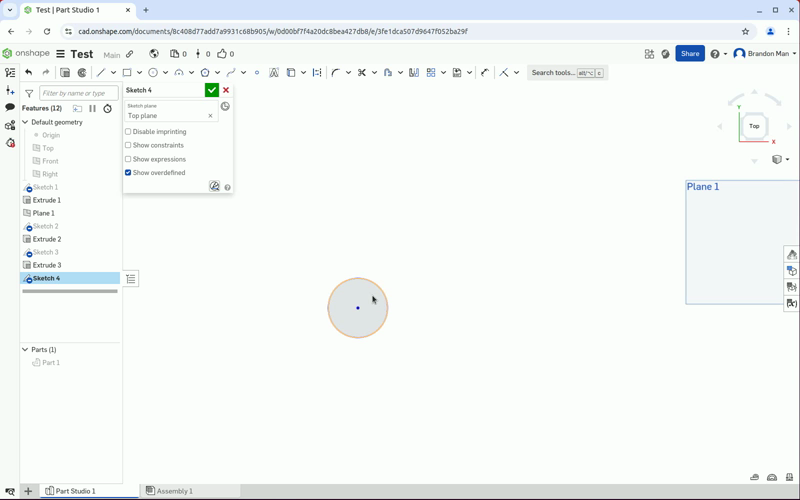
scroll(6)
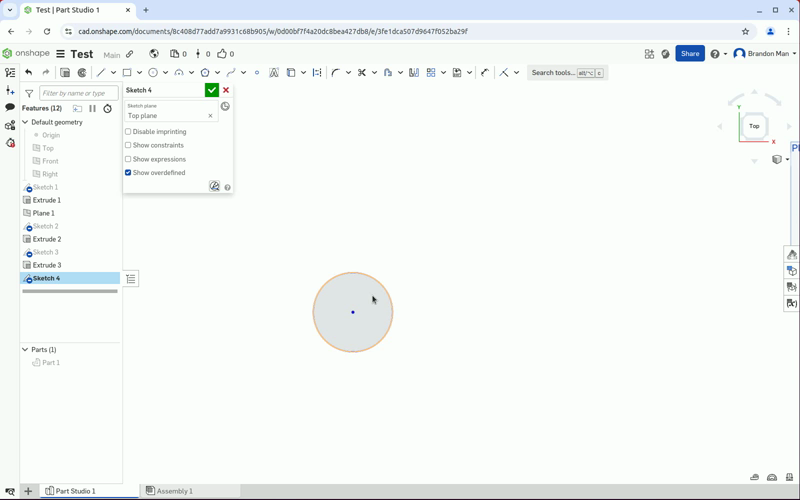
scroll(6)
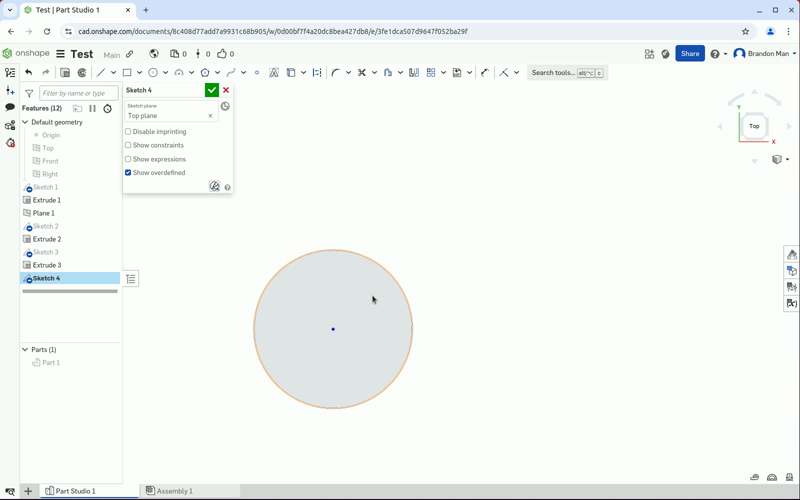
click(372, 295)
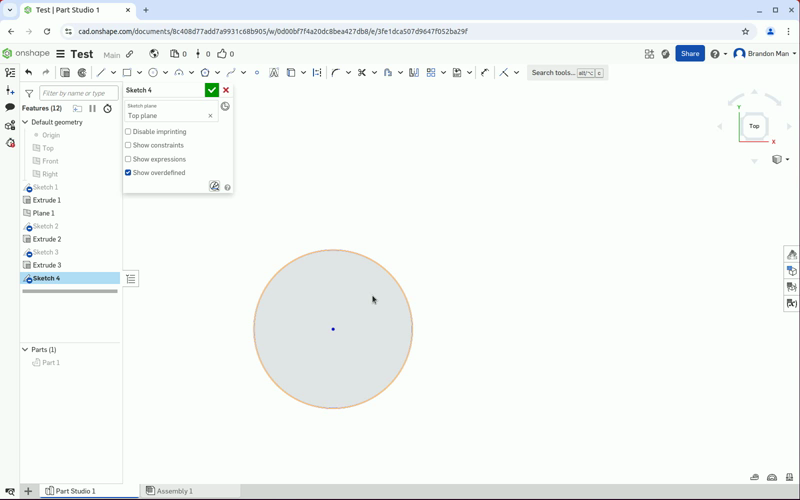
scroll(-6)
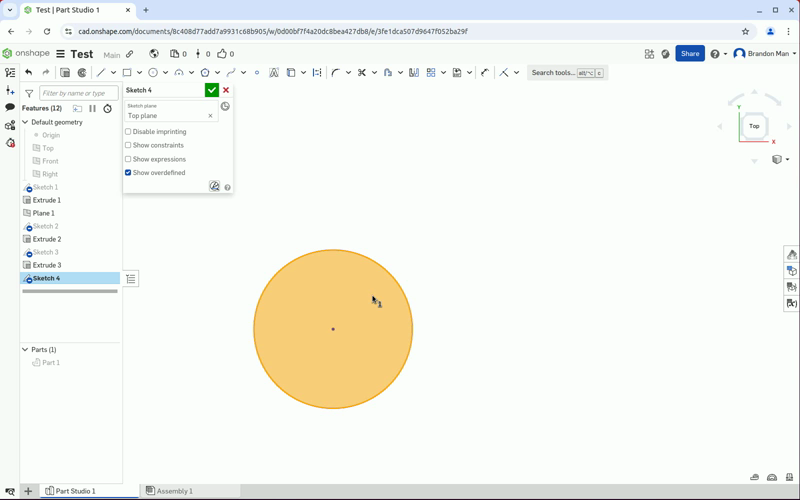
scroll(-6)
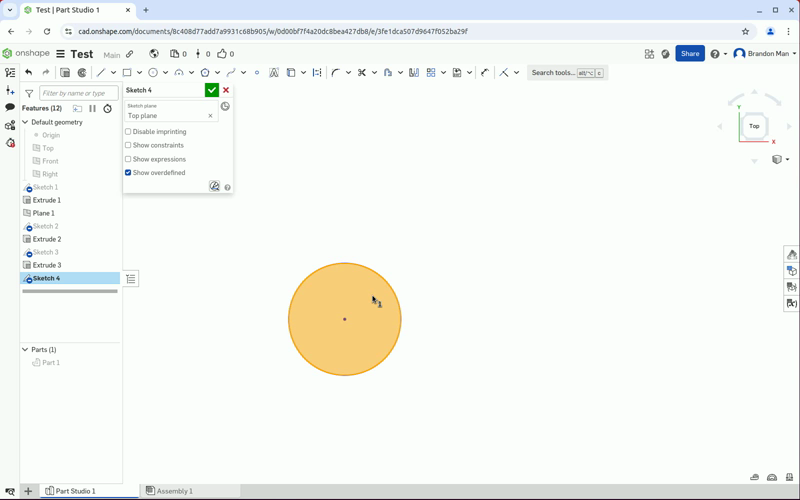
scroll(-6)
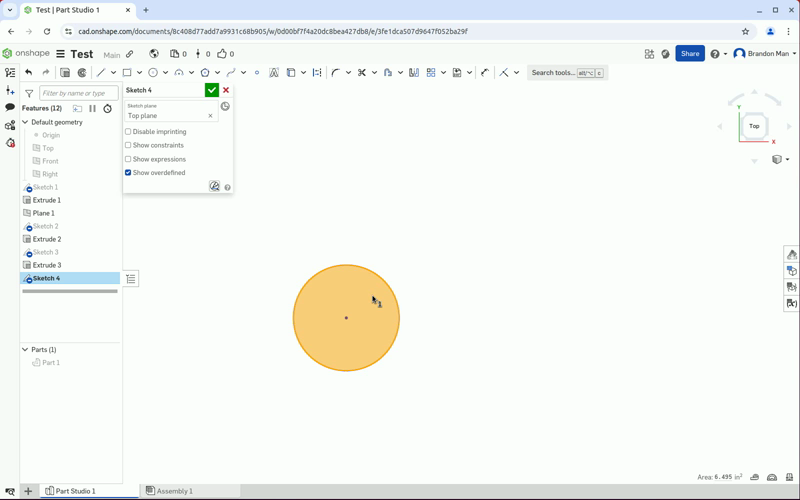
scroll(-6)
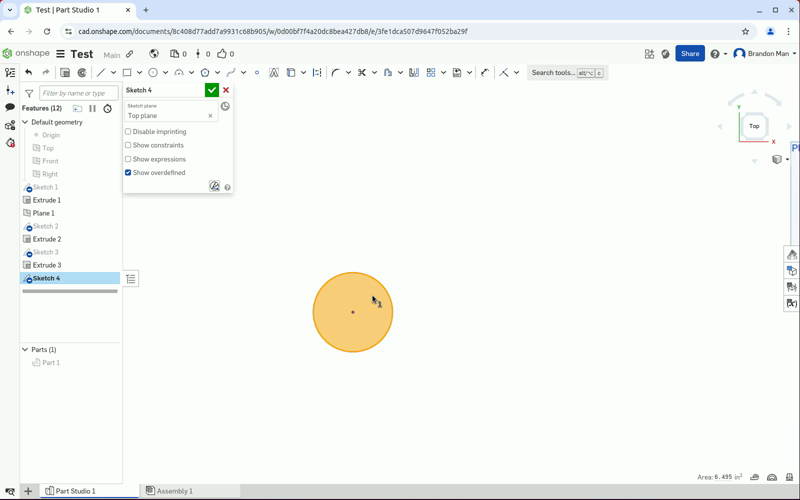
scroll(-6)
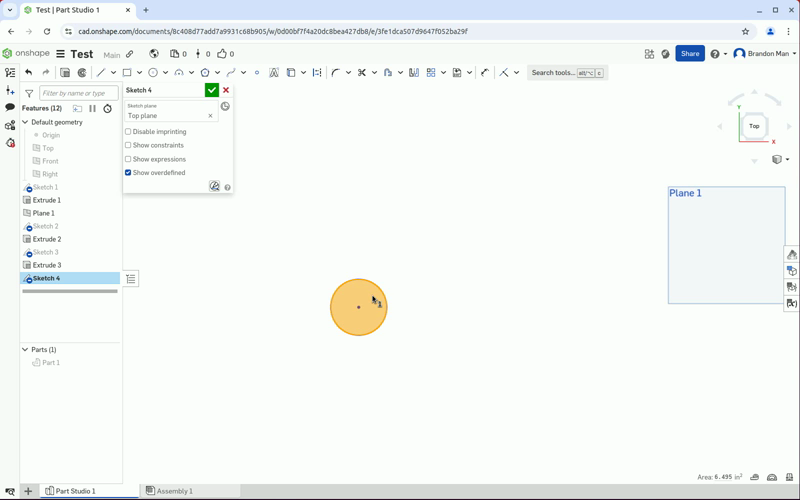
scroll(-6)
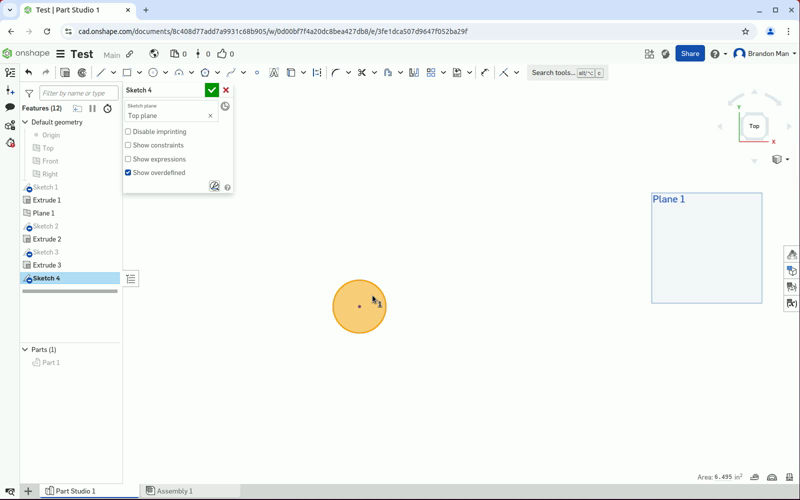
scroll(-6)
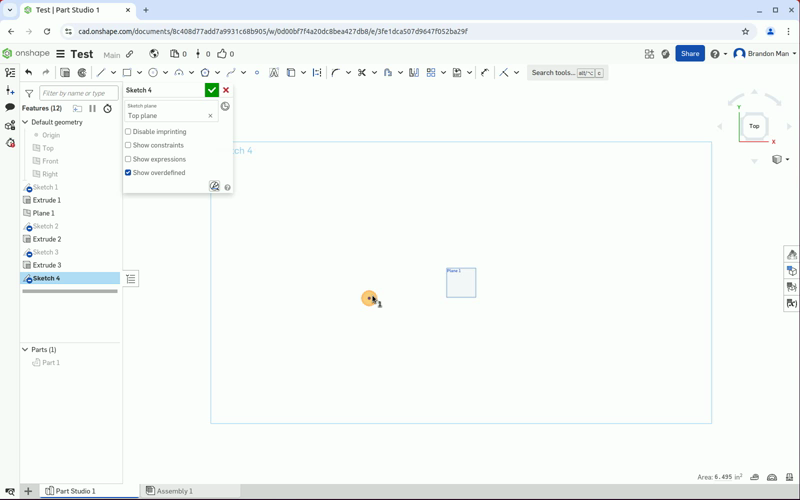
mouse_move(73, 352)
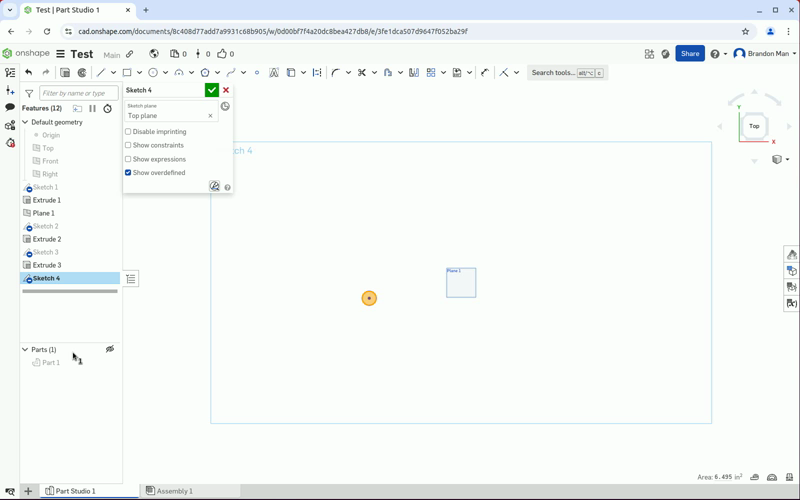
key(shift+y)
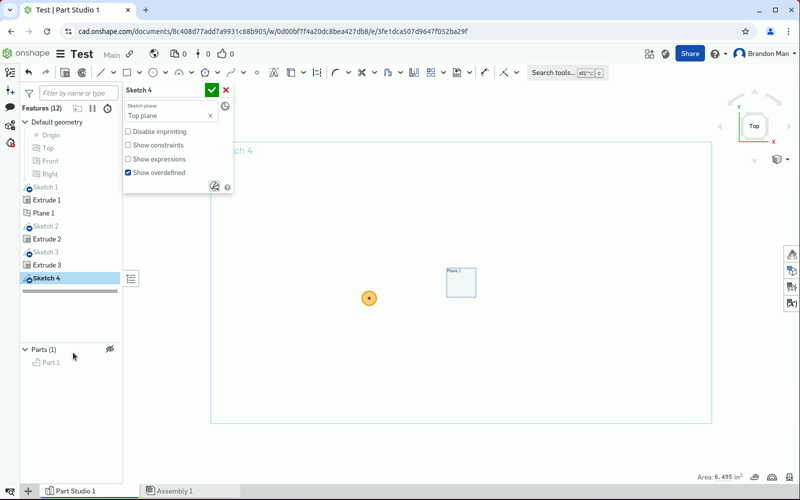
key(shift+e)
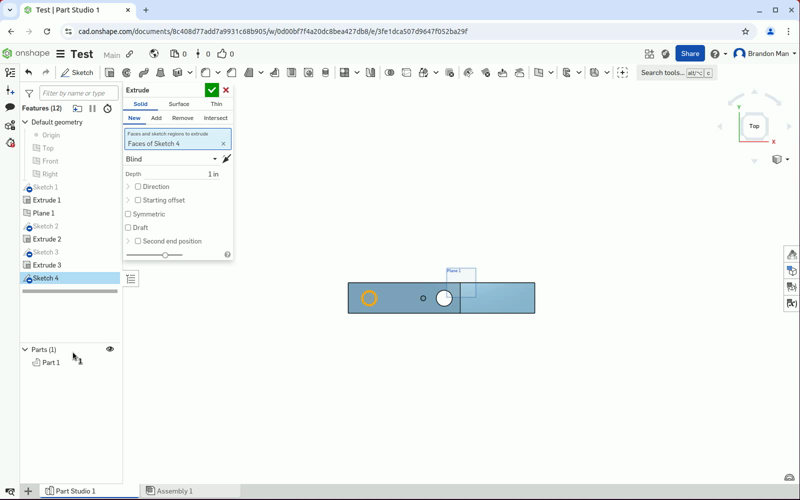
mouse_move(143, 106)
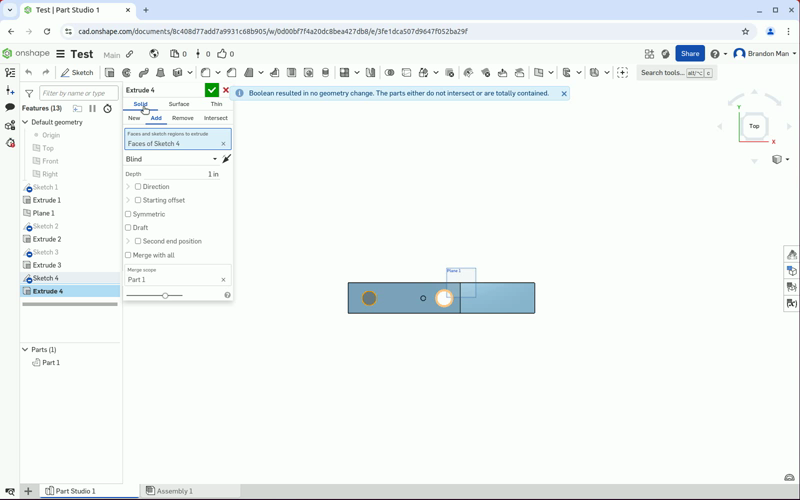
click(143, 106)
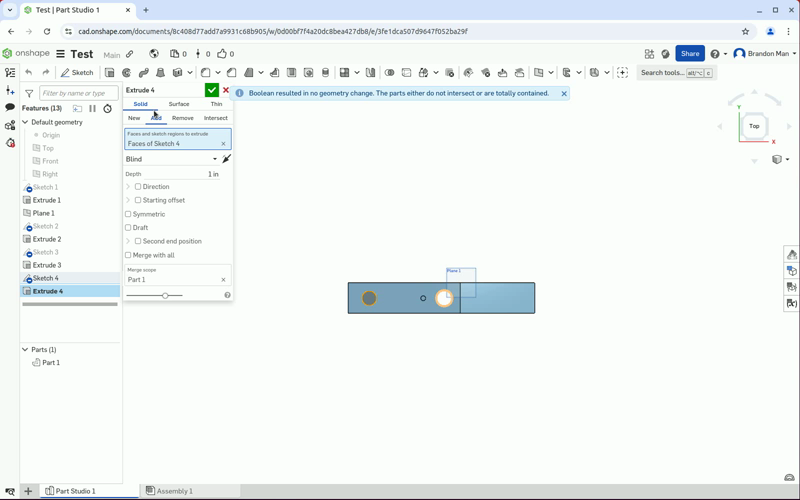
mouse_move(186, 120)
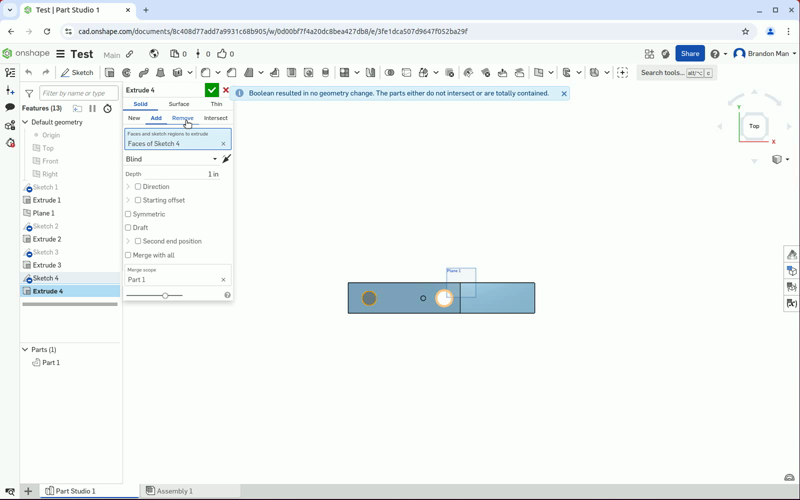
click(186, 120)
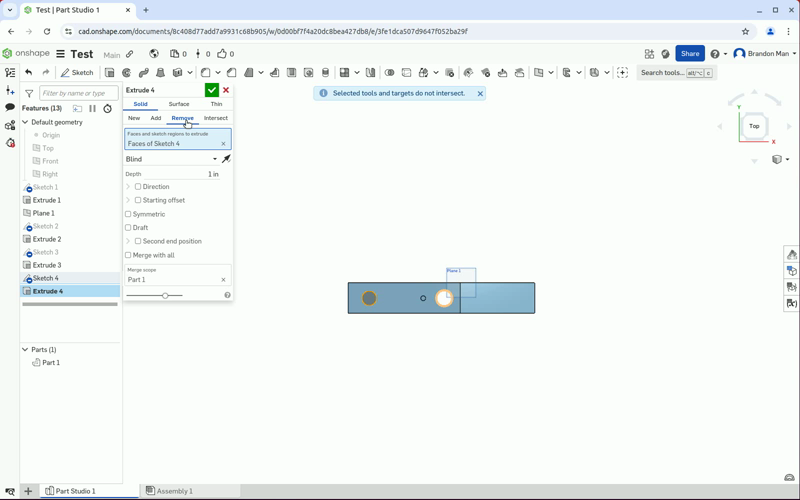
key(tab, 4)
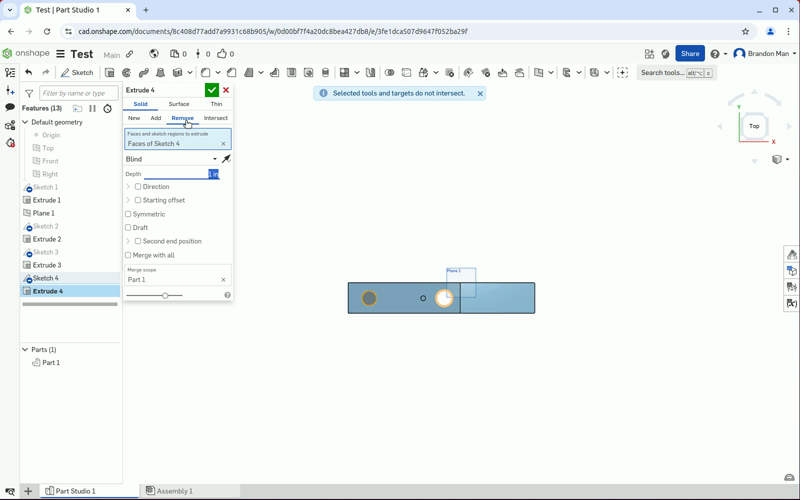
text(-2.166)
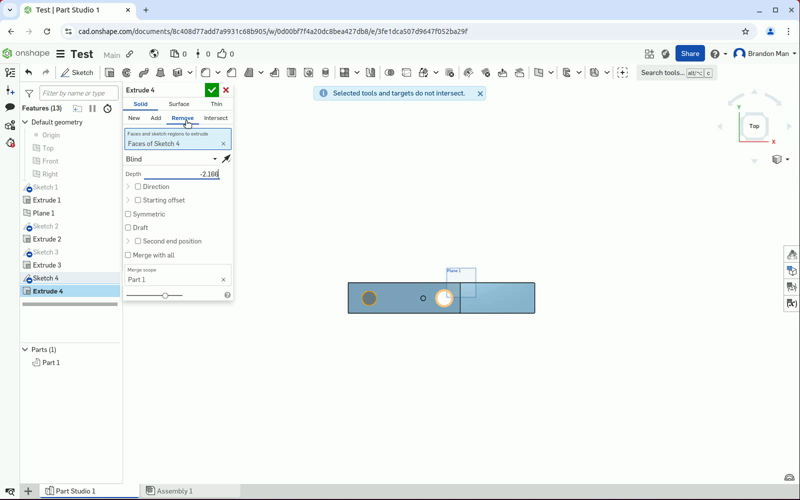
key(tab, 6)
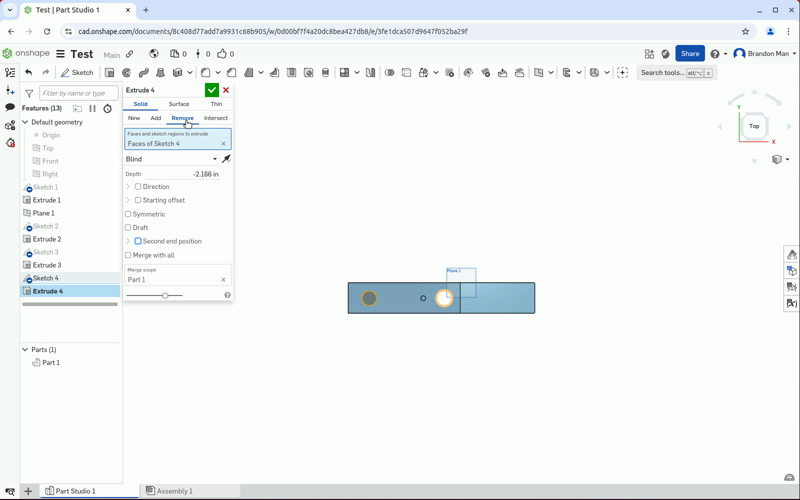
key(space)
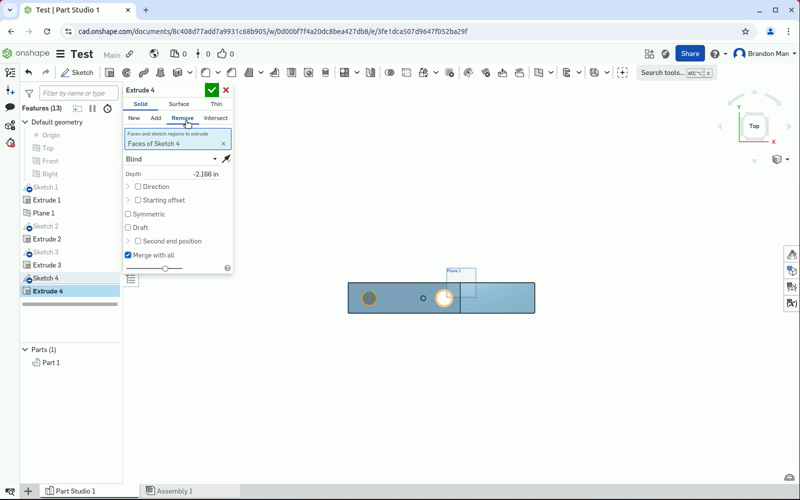
key(enter)
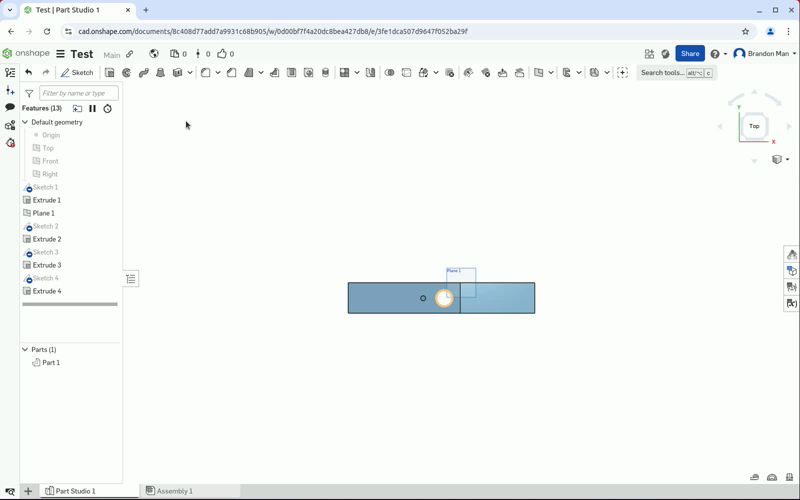
key(shift+h)
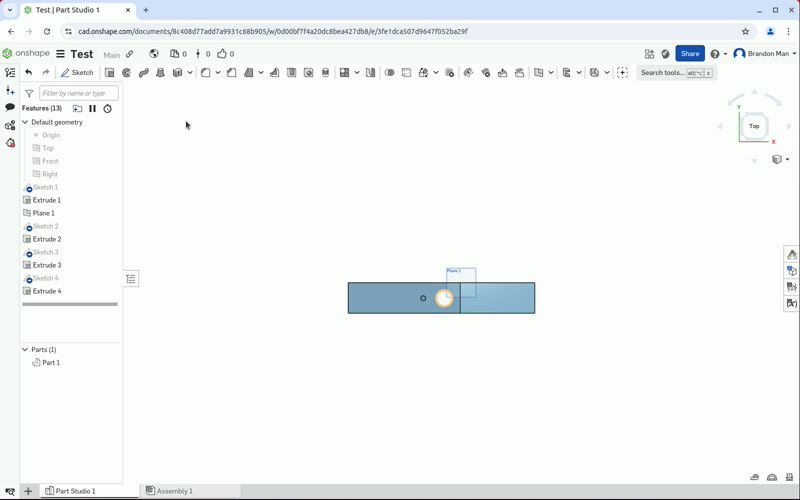
key(shift+h)
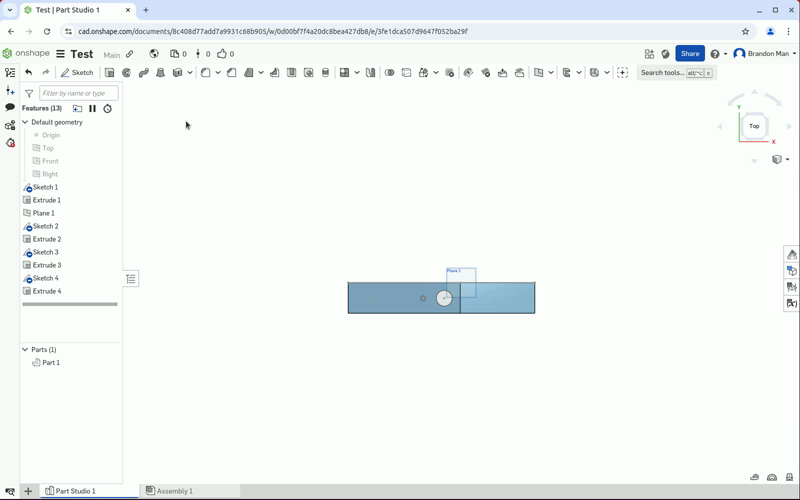
key(shift+7)
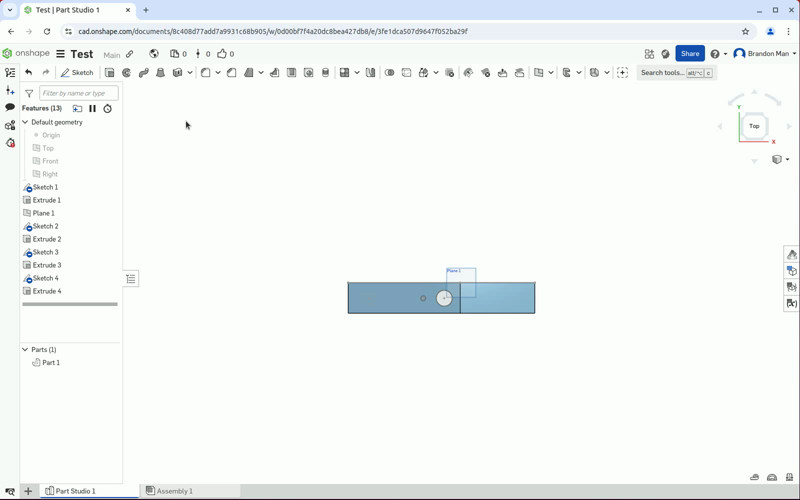
key(up, 3)
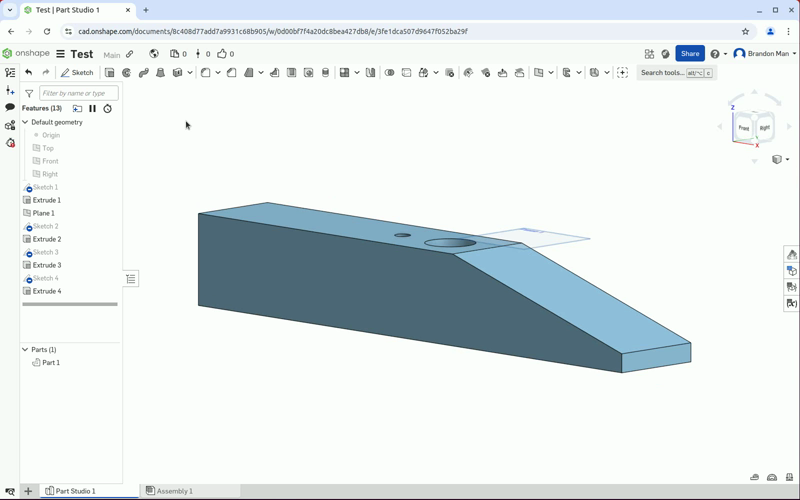
key(left, 3)
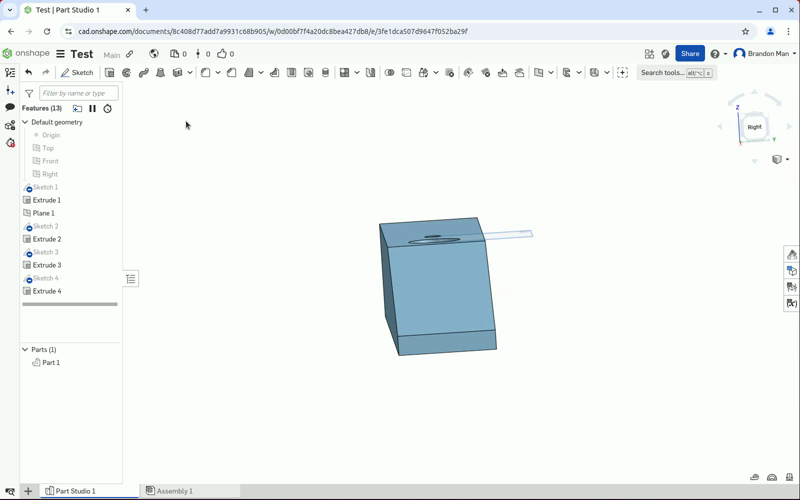
key(right, 3)
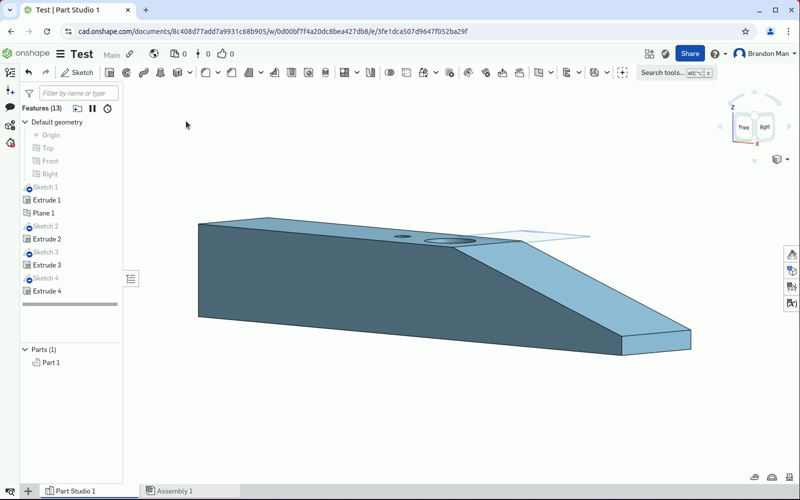
key(down, 3)
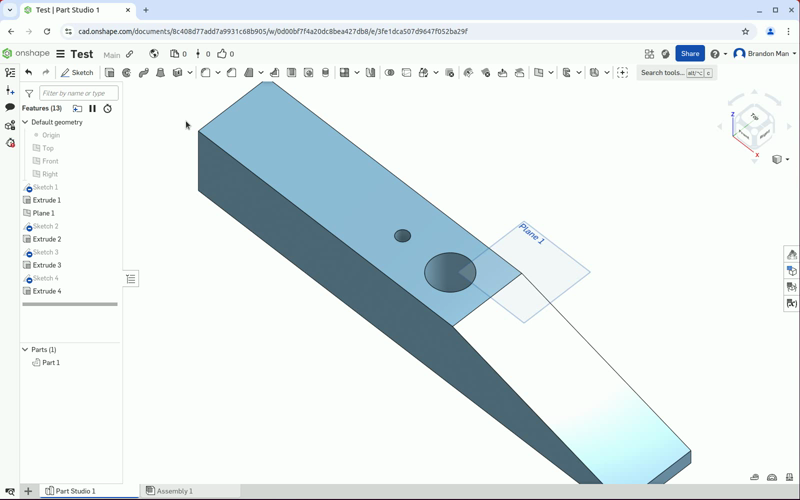
mouse_move(73, 189)
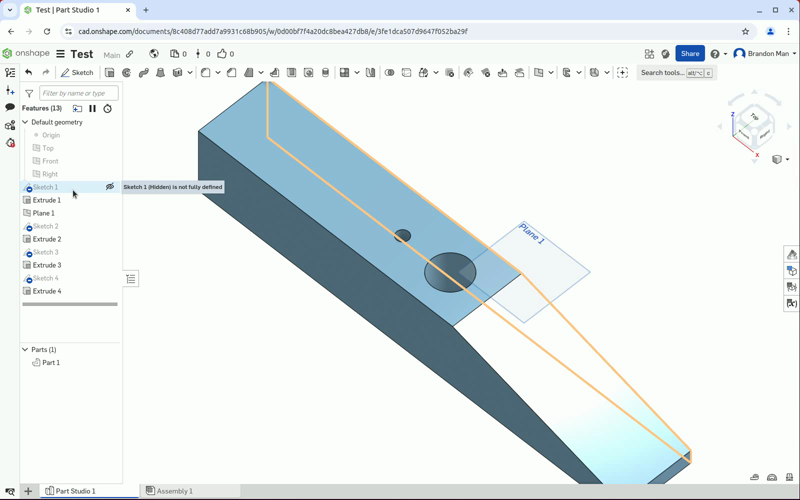
click(73, 189)